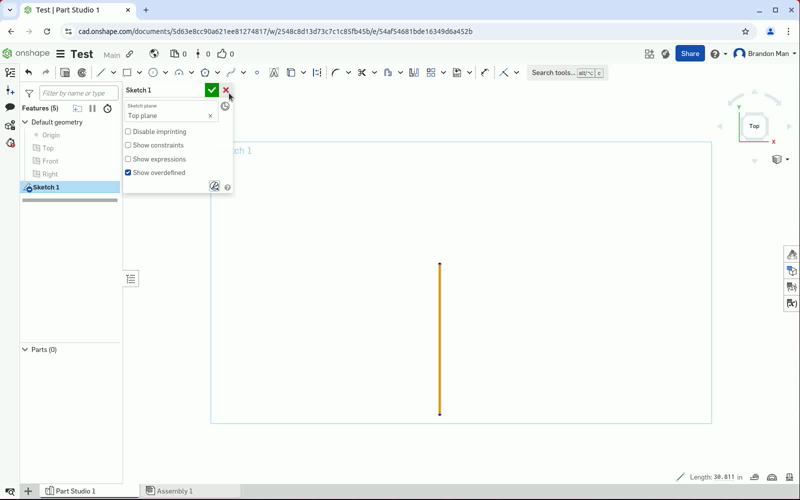
key(shift+h)
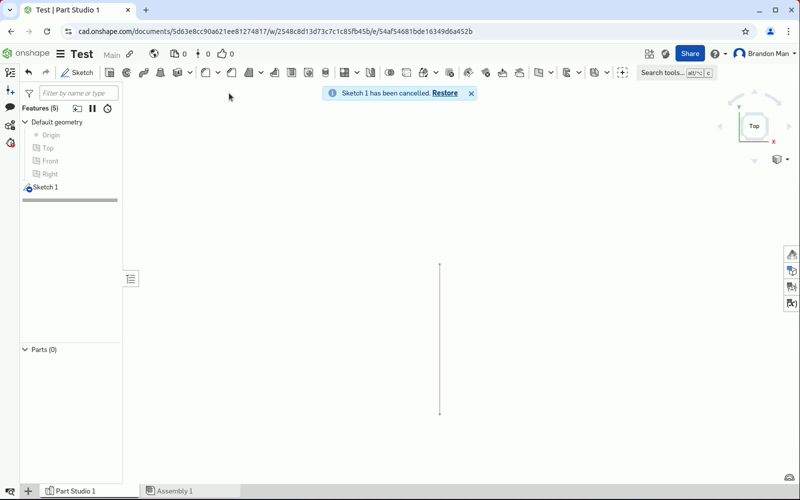
mouse_move(73, 352)
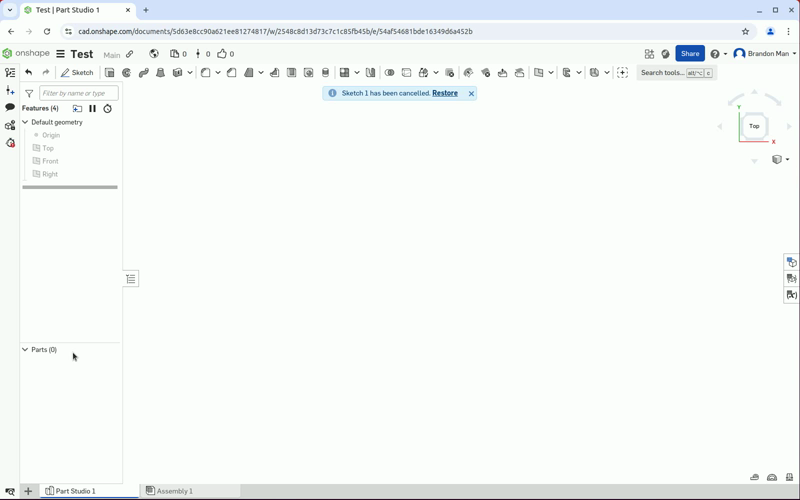
key(y)
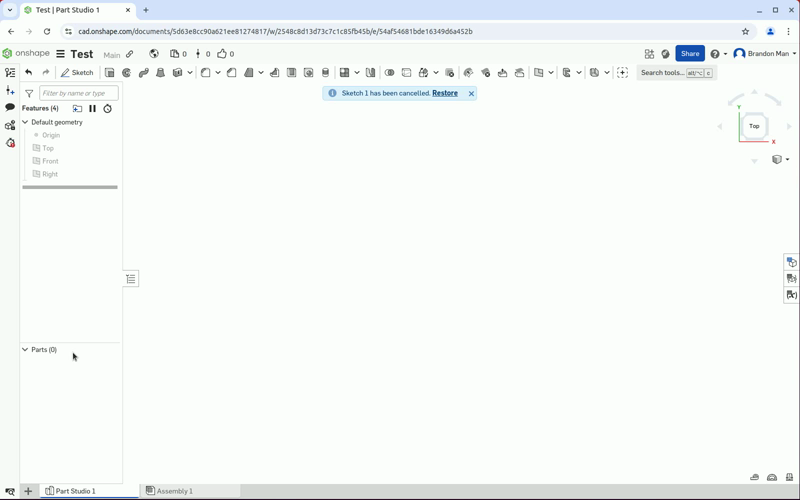
key(shift+p)
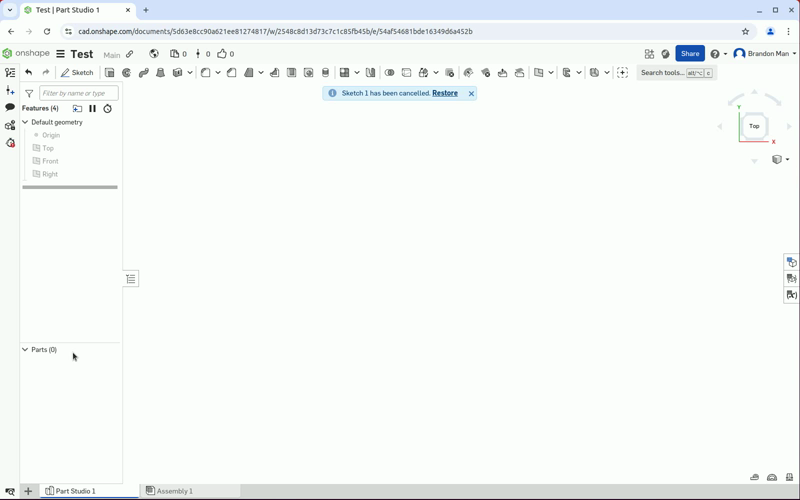
key(space)
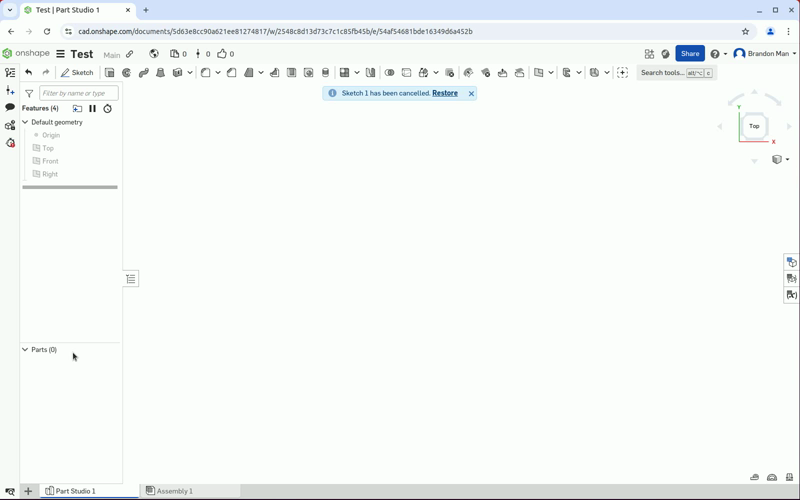
key_down(shift)
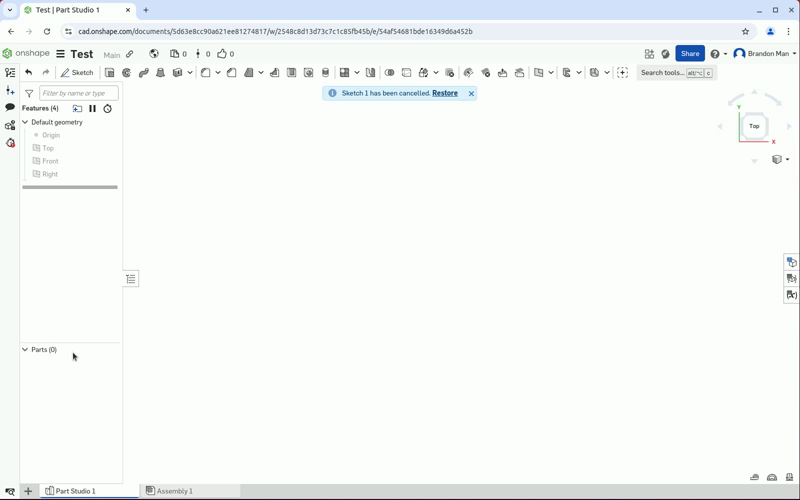
key(up)
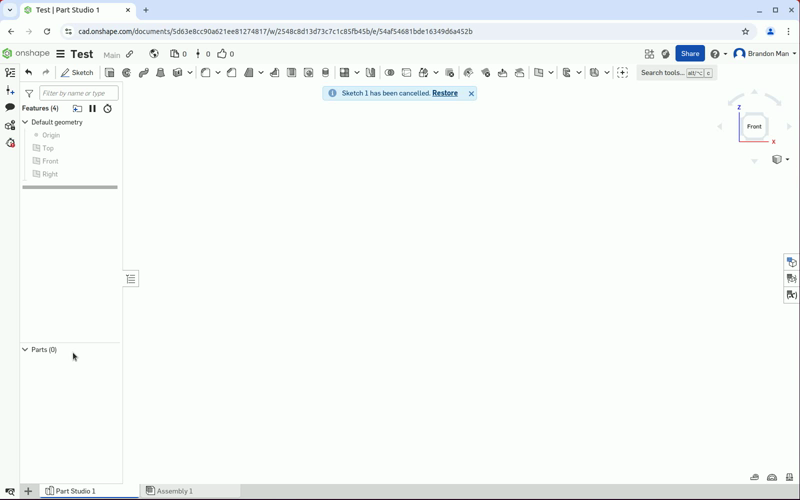
key_up(shift)
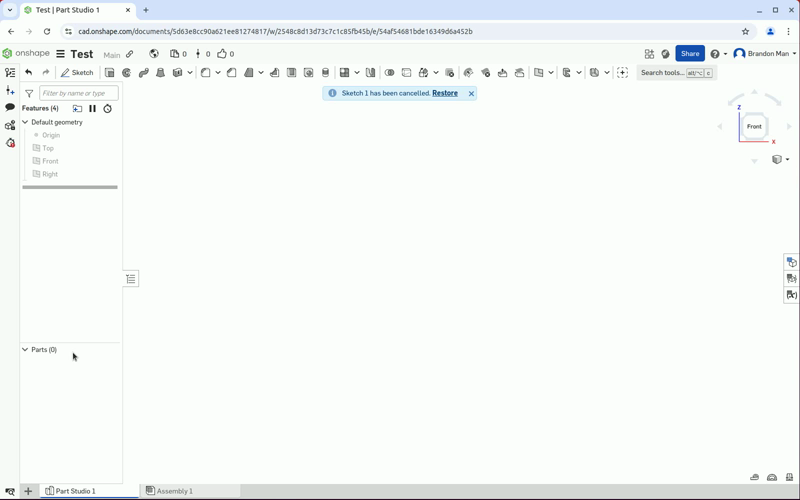
mouse_move(73, 352)
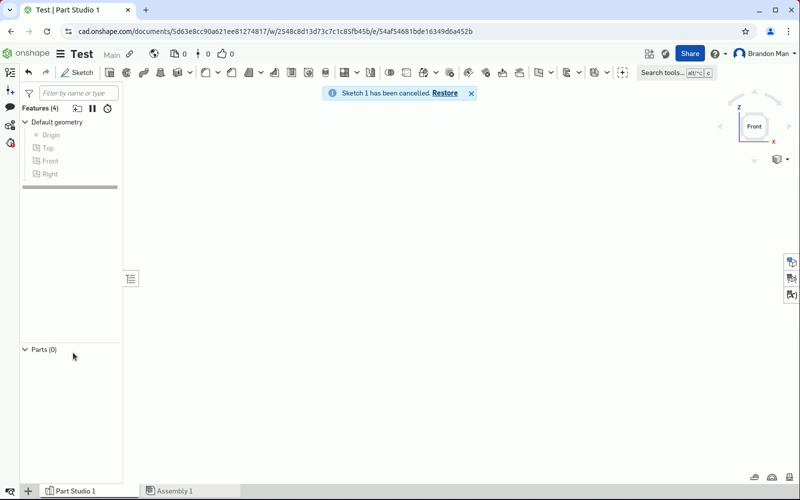
key(shift+y)
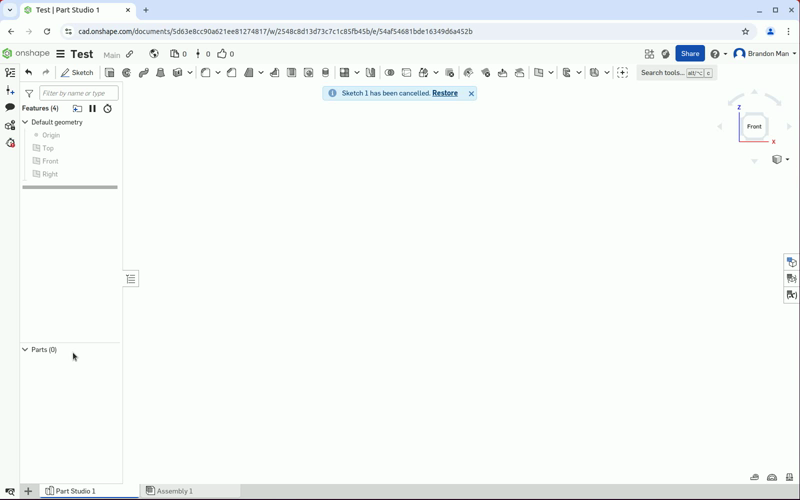
key(shift+s)
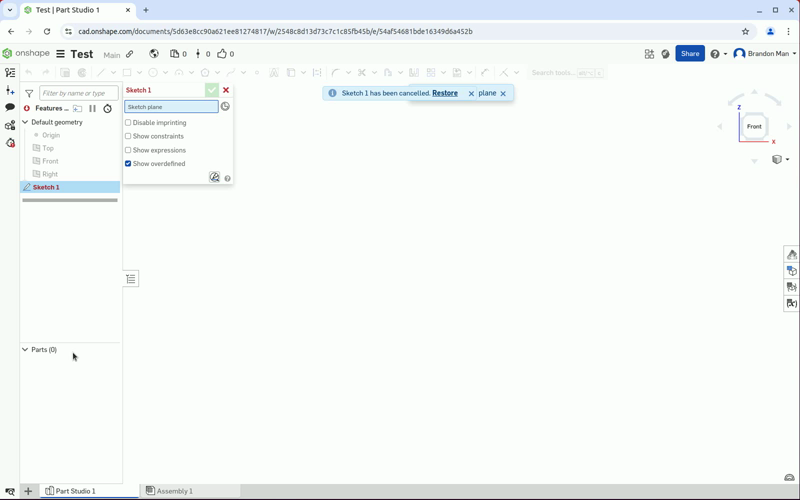
mouse_move(73, 163)
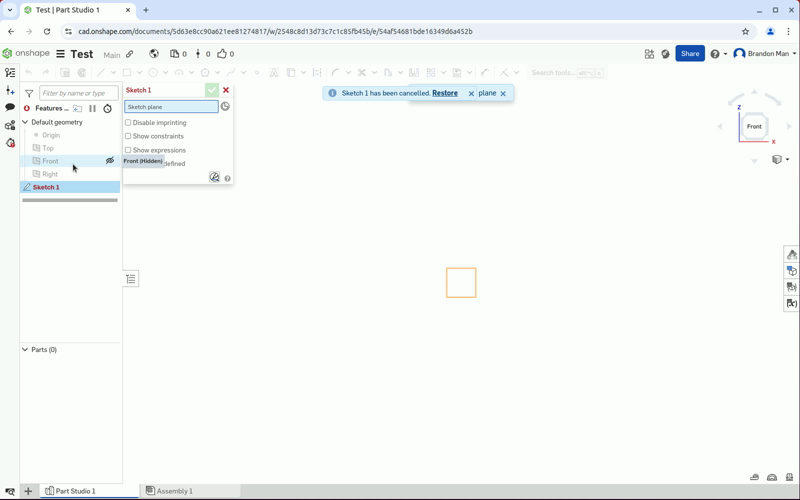
click(73, 163)
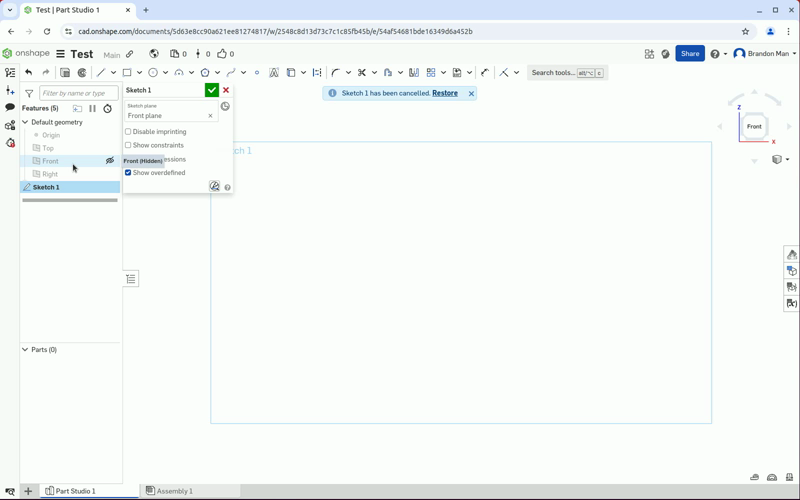
mouse_move(73, 352)
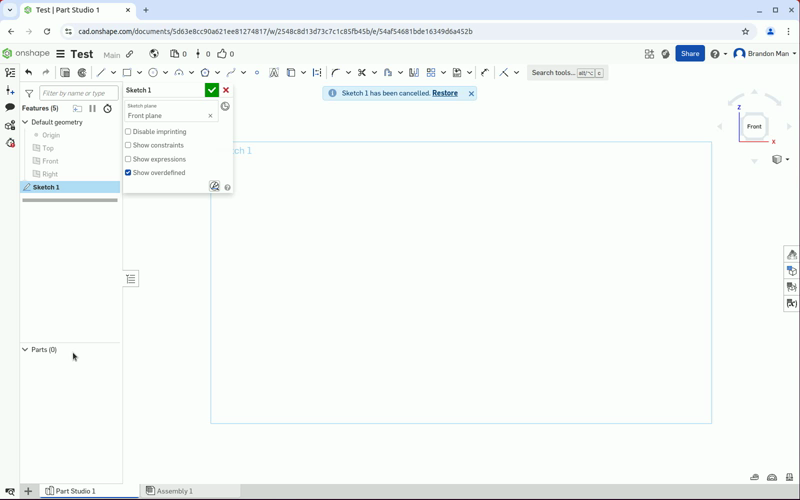
key(y)
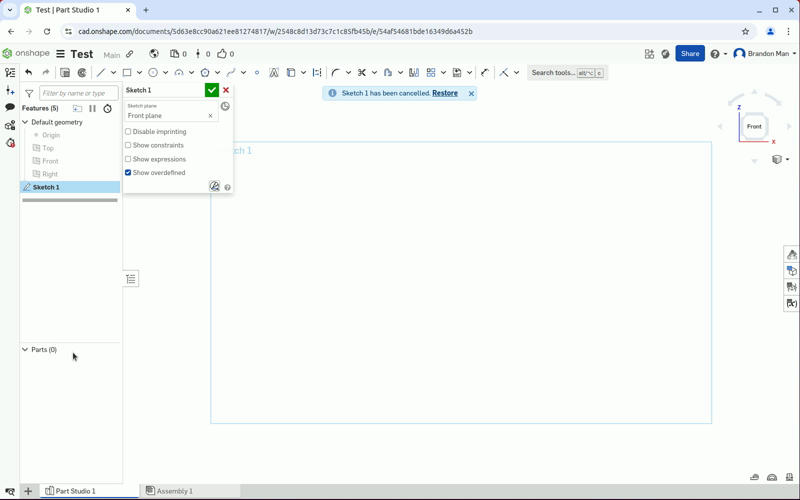
key(l)
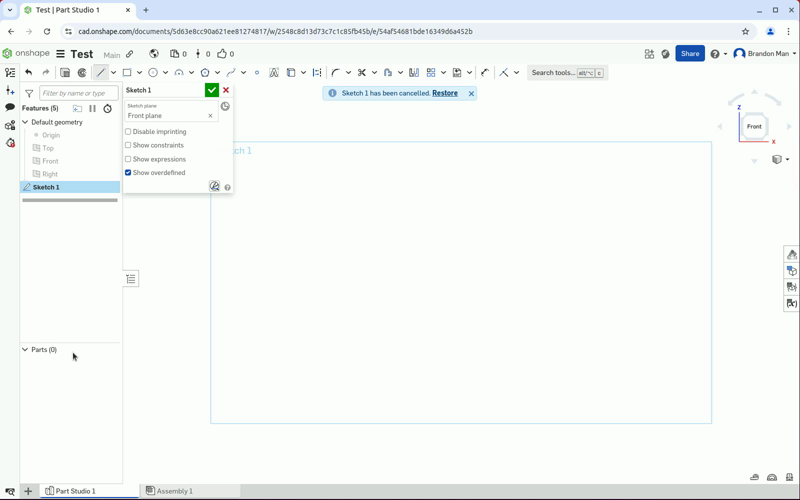
key_down(shift)
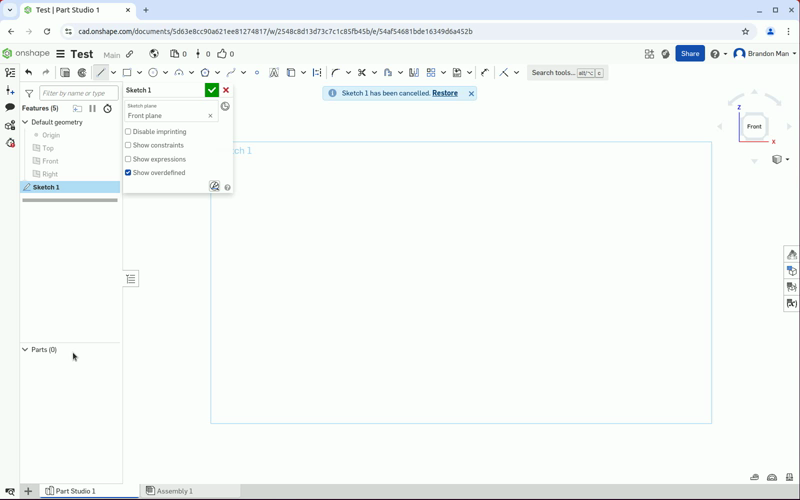
mouse_move(454, 288)
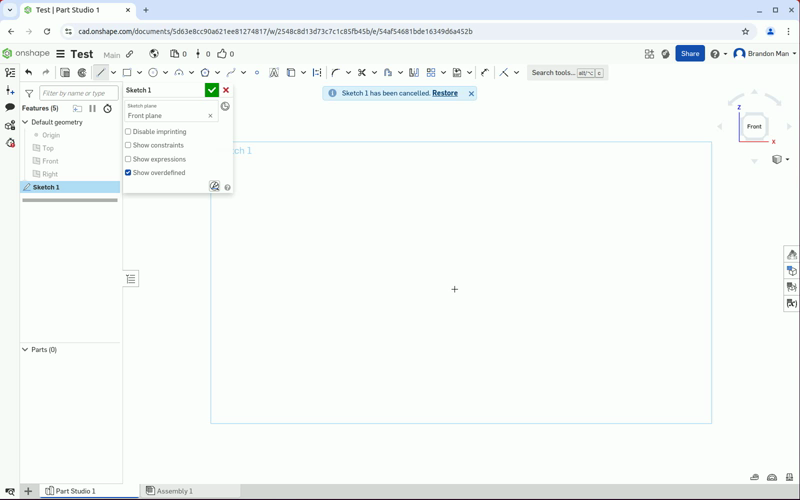
click(454, 288)
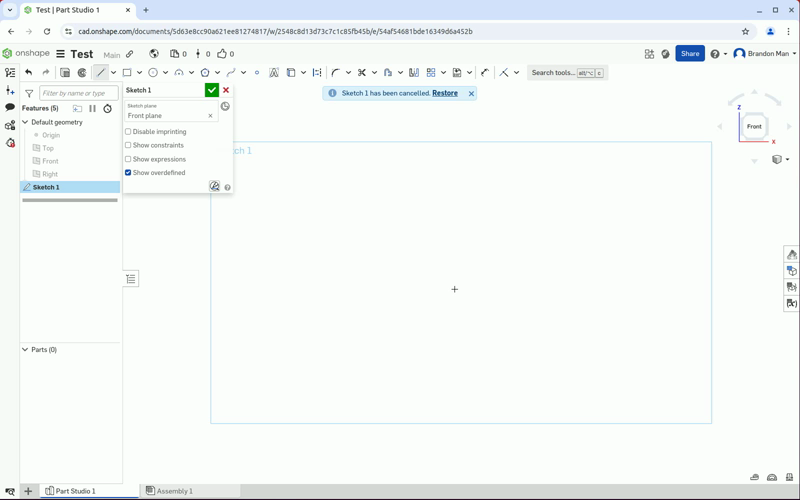
key_up(shift)
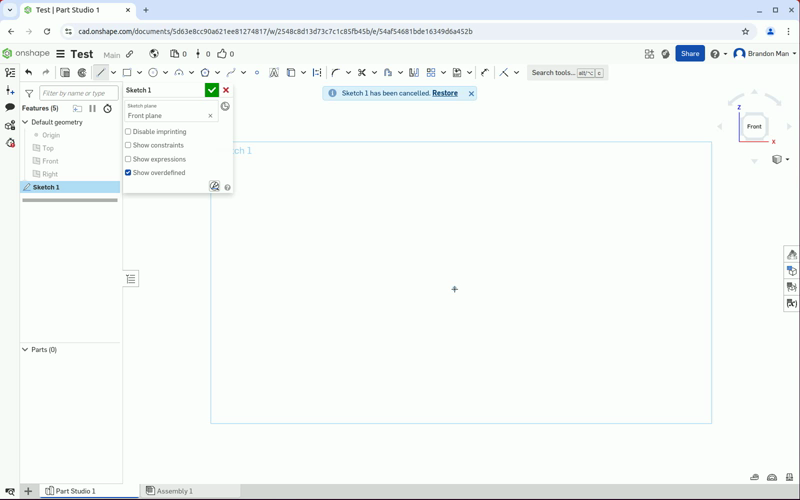
key_down(shift)
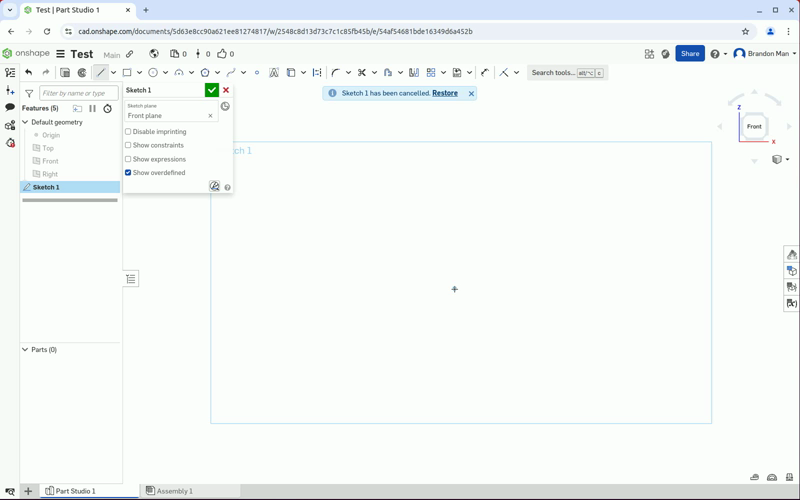
mouse_move(484, 288)
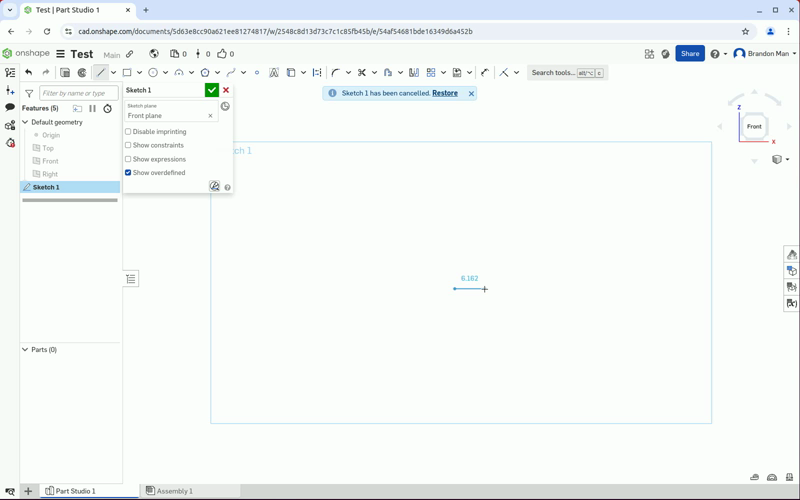
mouse_move(467, 288)
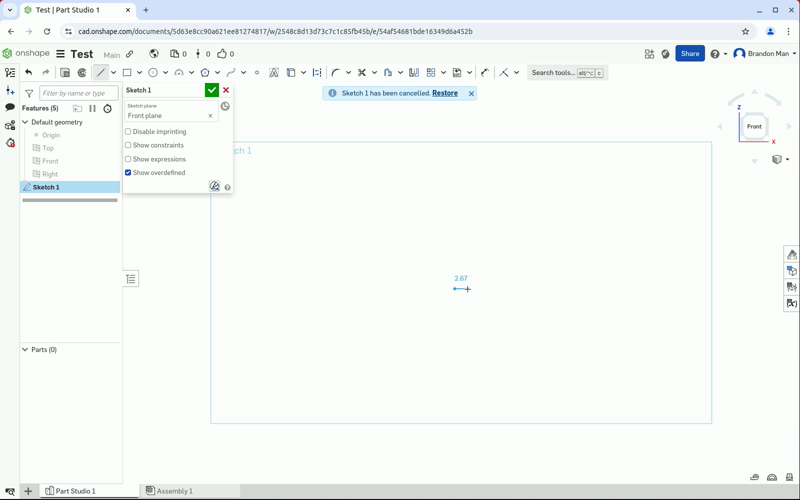
click(467, 288)
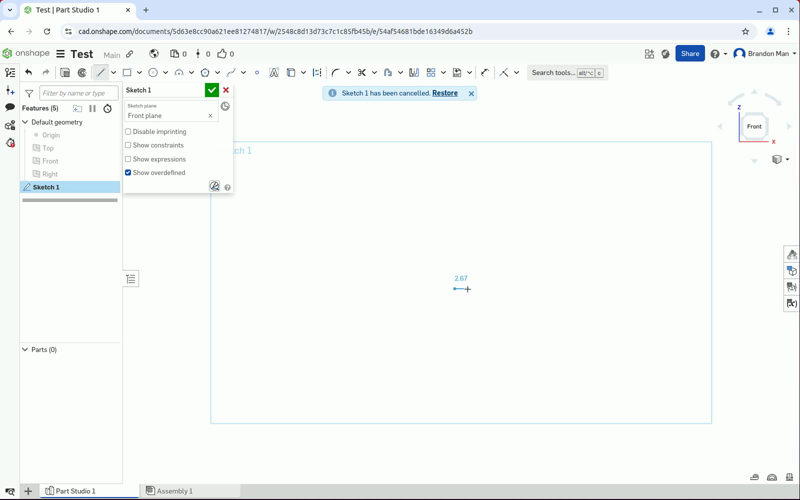
key_up(shift)
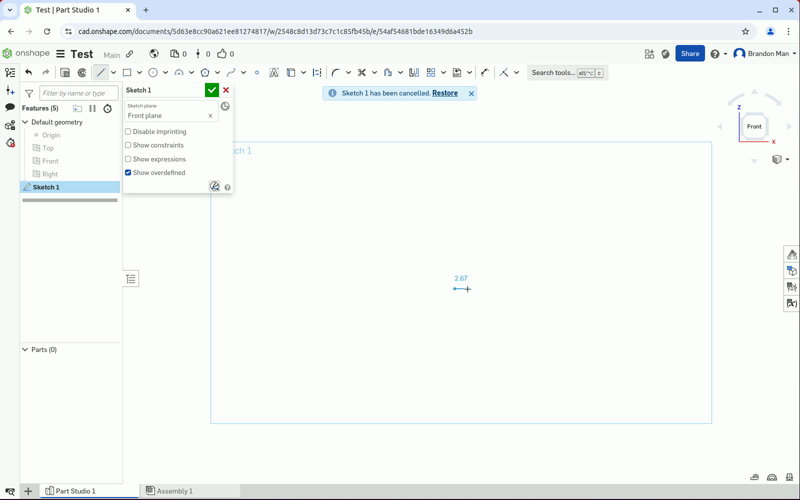
key_down(shift)
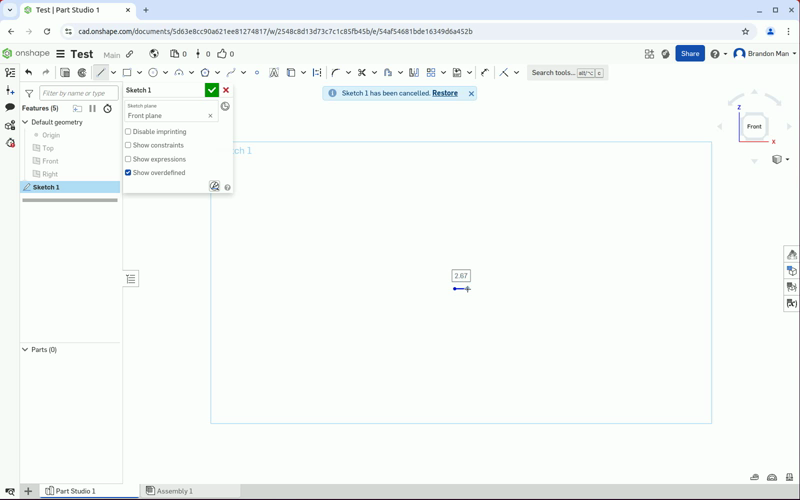
mouse_move(497, 288)
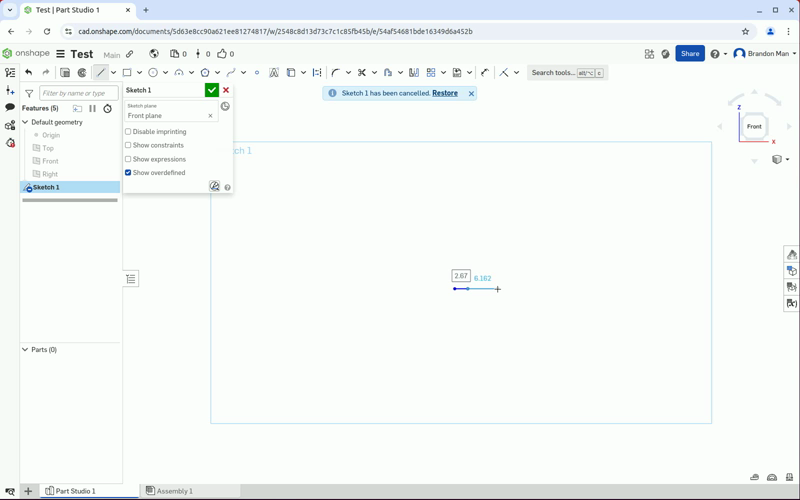
mouse_move(467, 276)
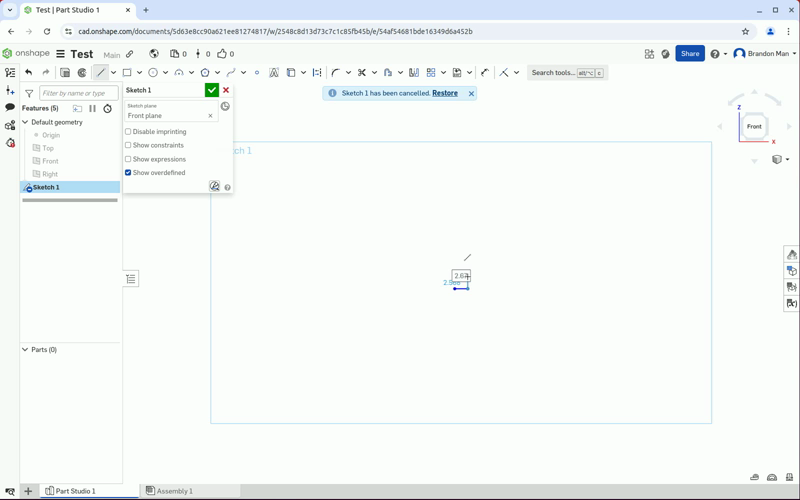
click(467, 276)
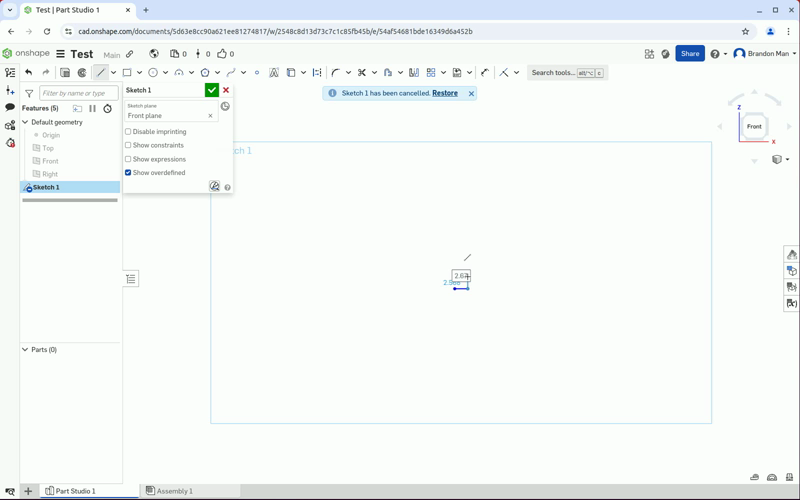
key_up(shift)
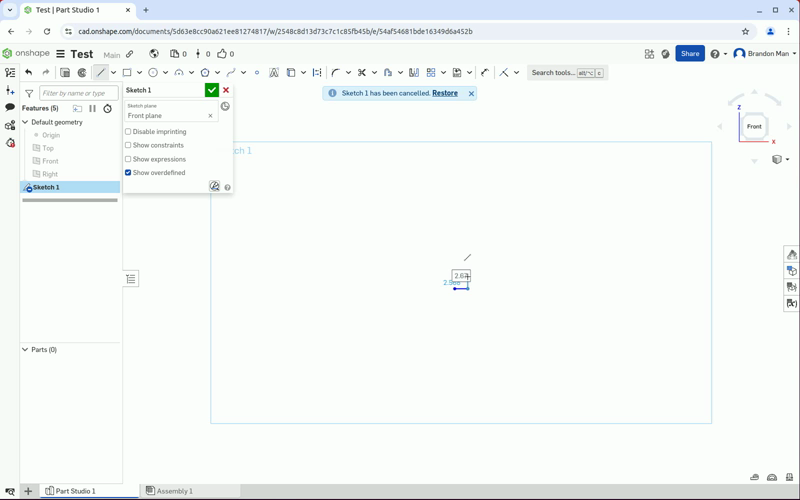
key_down(shift)
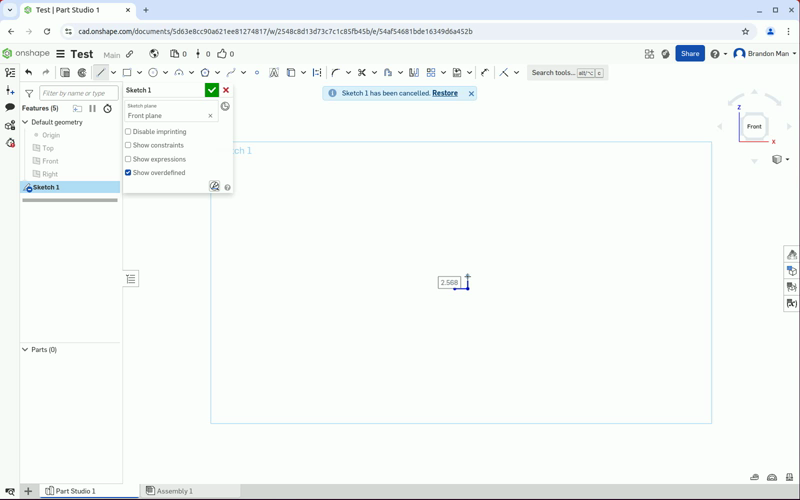
mouse_move(497, 276)
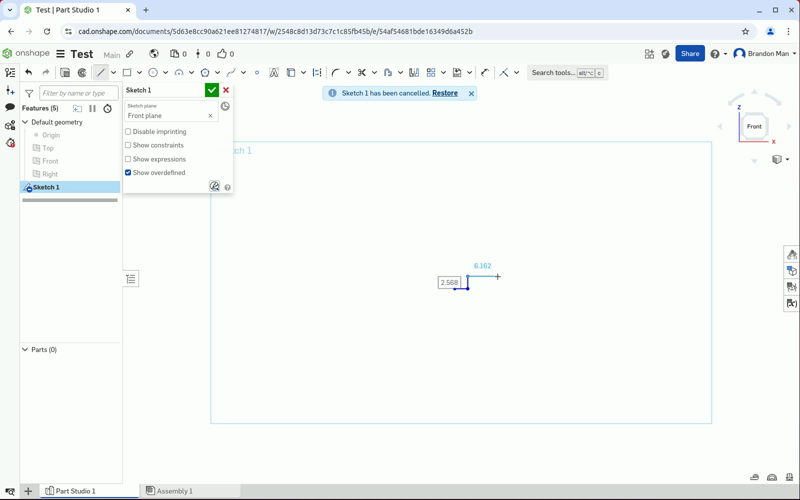
mouse_move(454, 276)
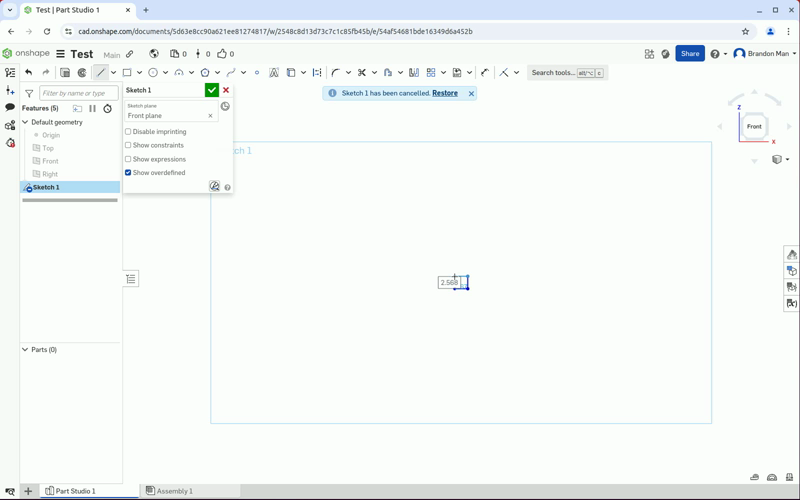
click(454, 276)
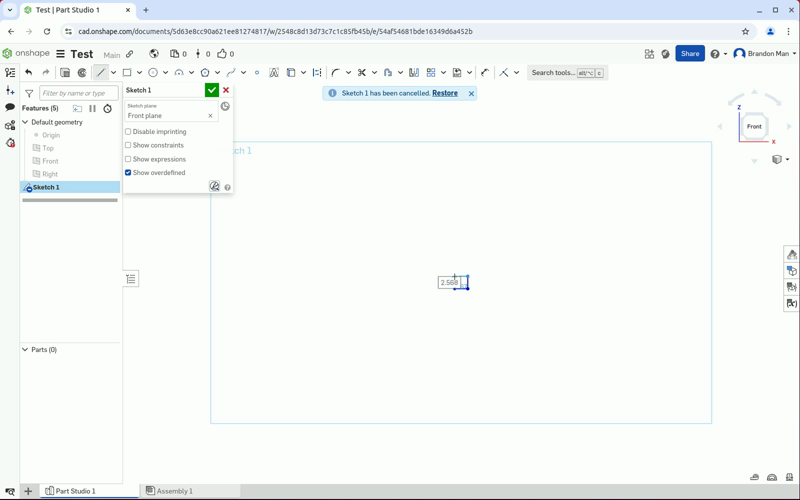
key_up(shift)
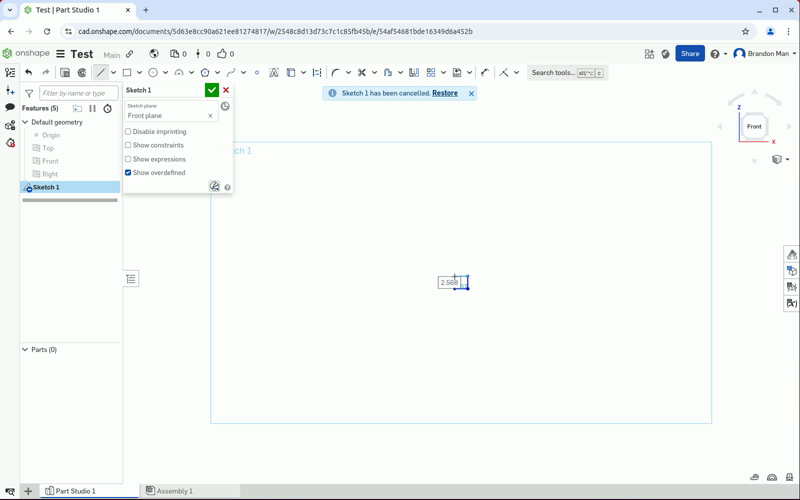
mouse_move(484, 276)
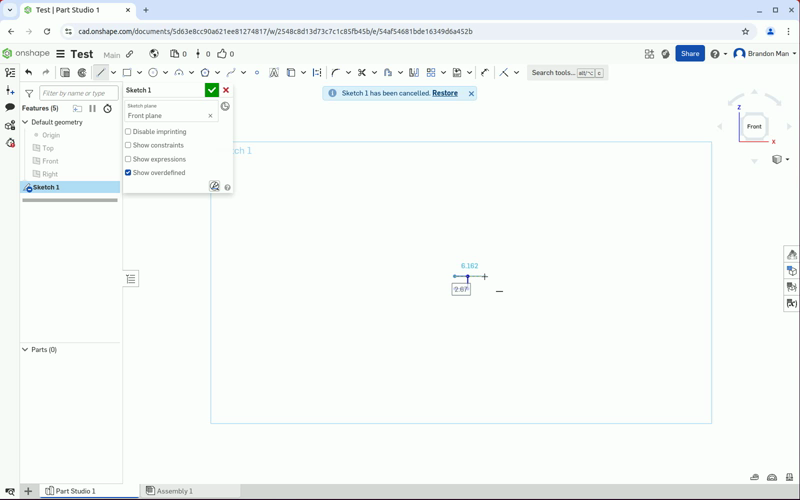
key_down(shift)
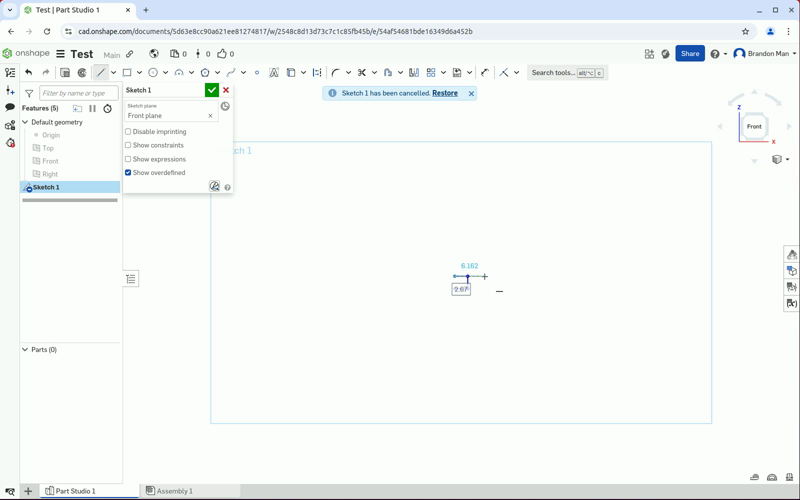
mouse_move(454, 288)
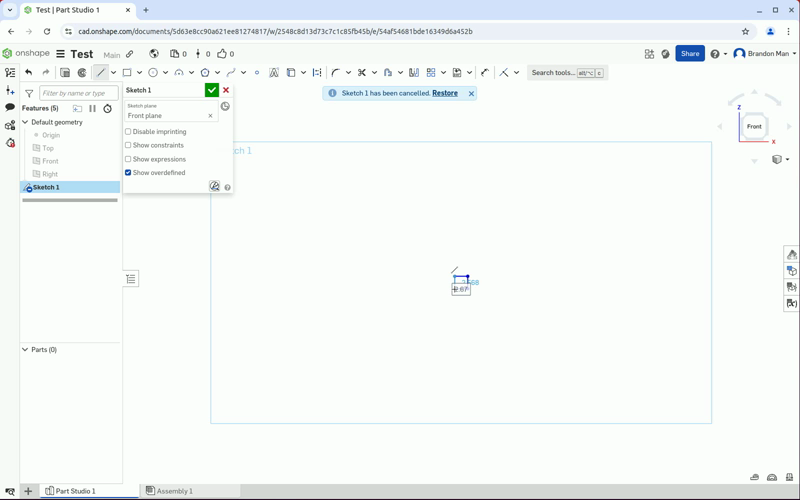
key_up(shift)
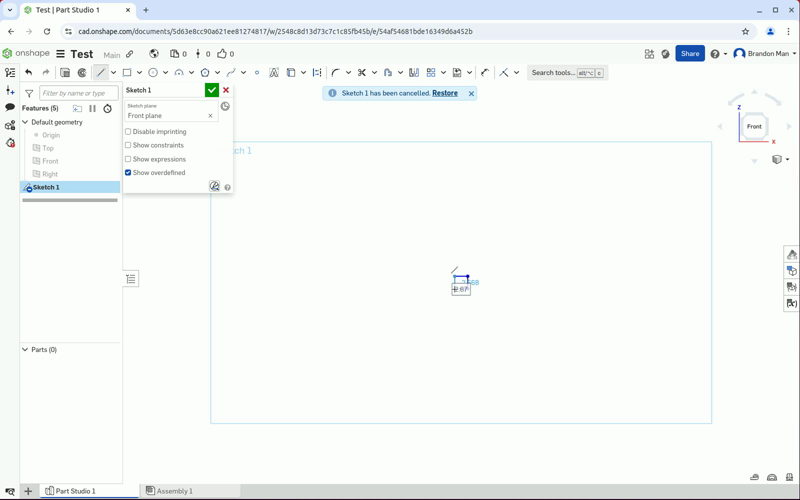
click(454, 288)
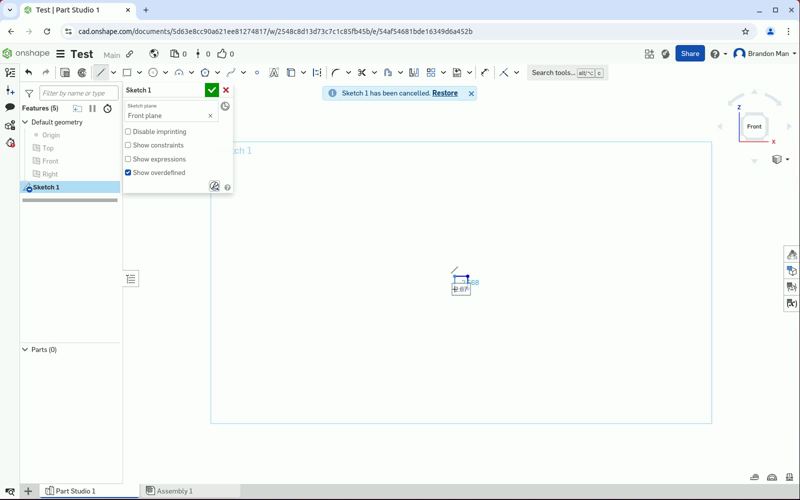
key(esc)
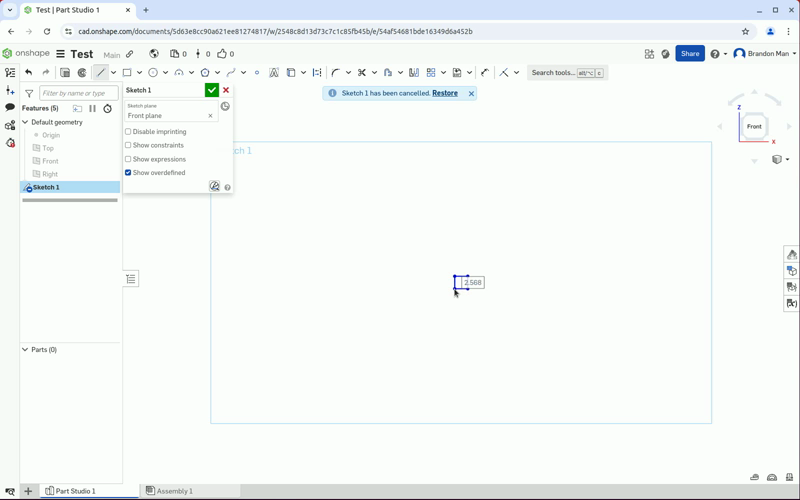
key(c)
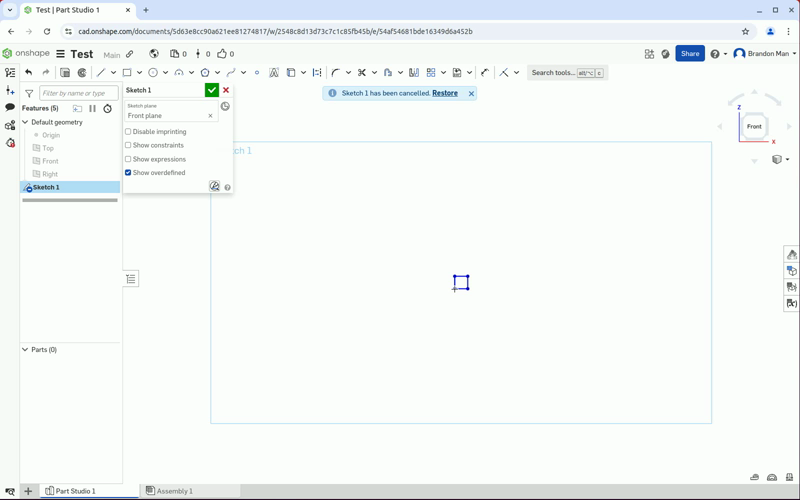
key_down(shift)
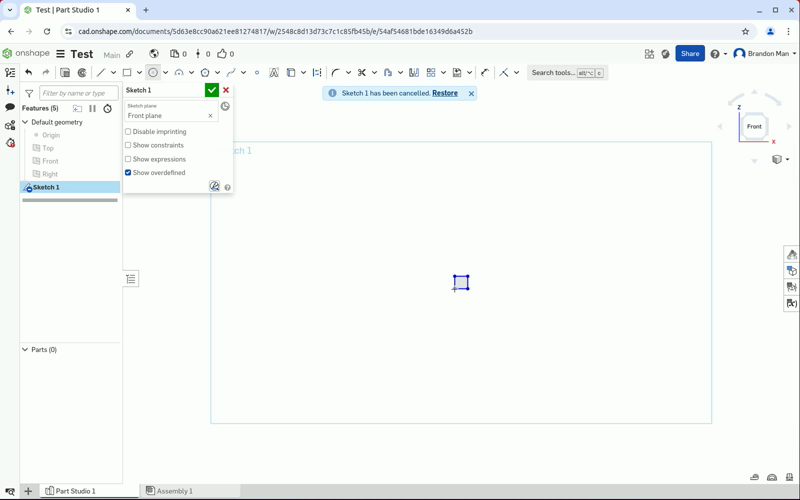
mouse_move(456, 287)
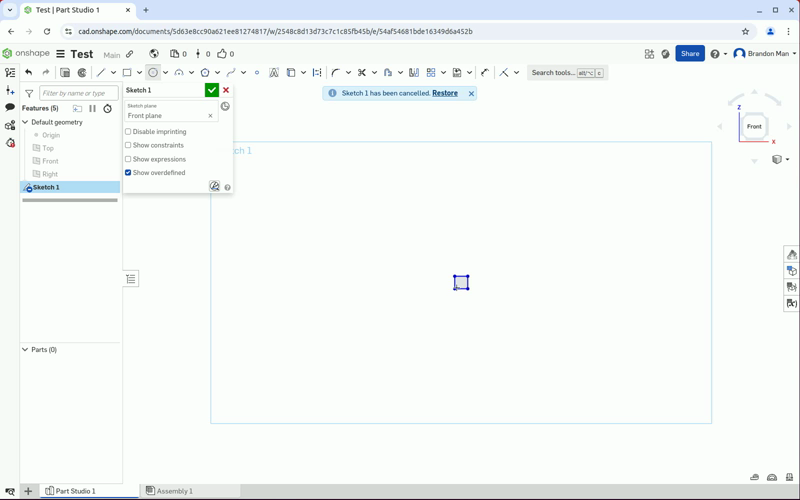
scroll(6)
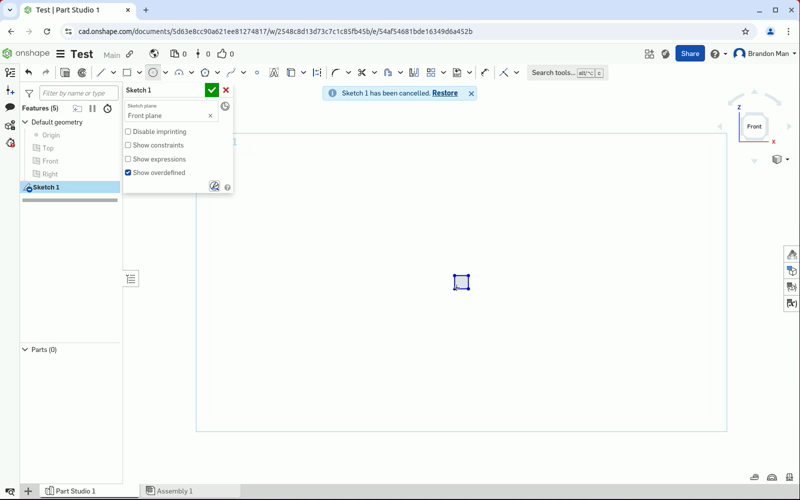
scroll(6)
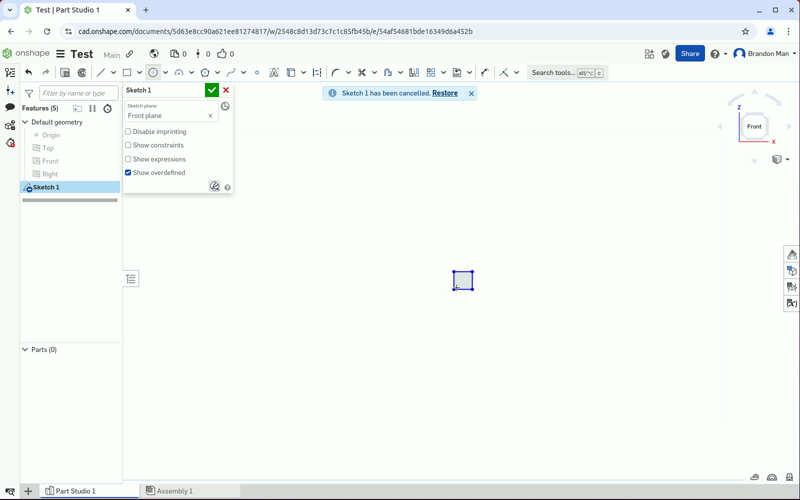
scroll(6)
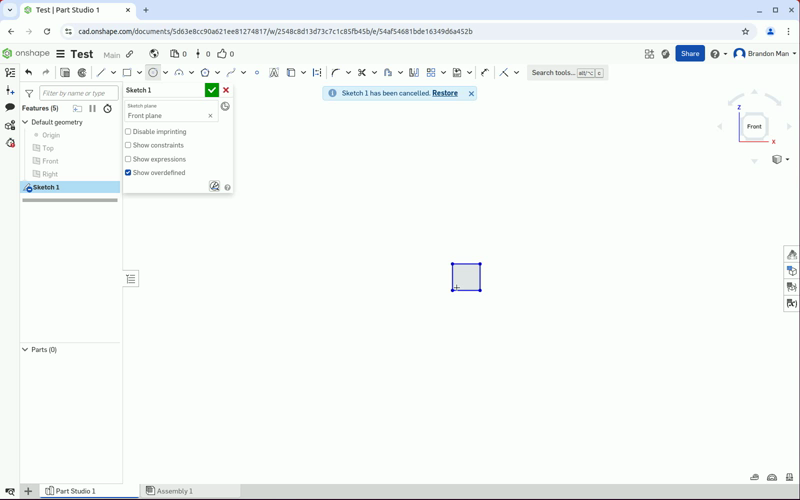
scroll(6)
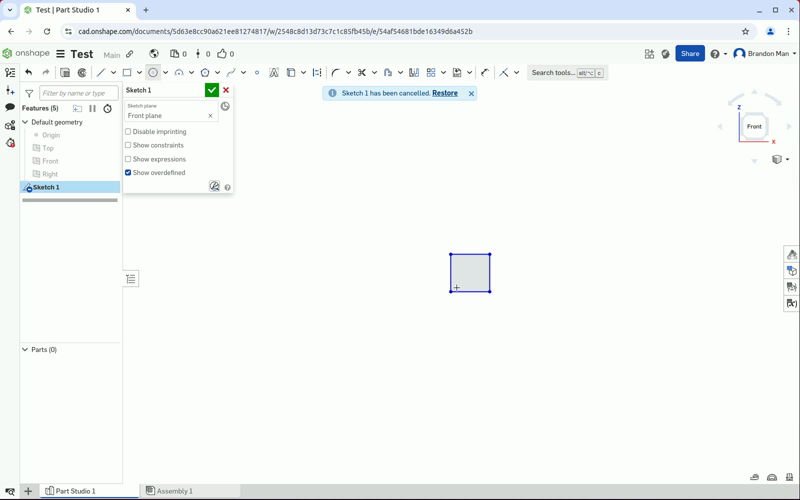
scroll(6)
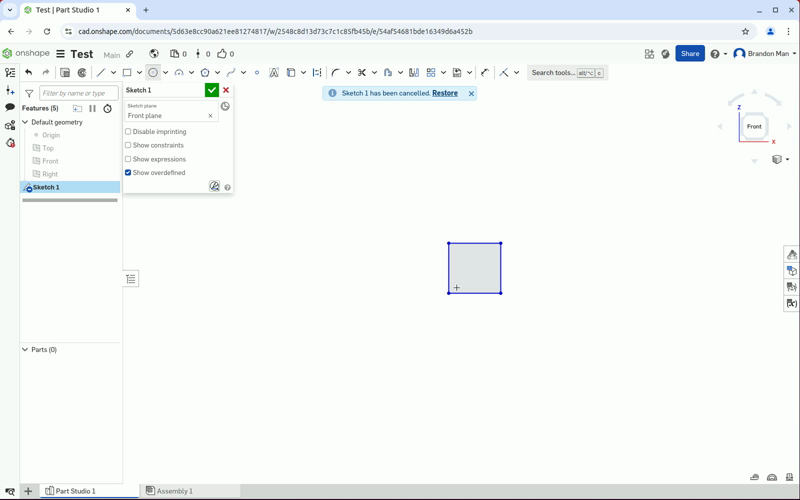
scroll(6)
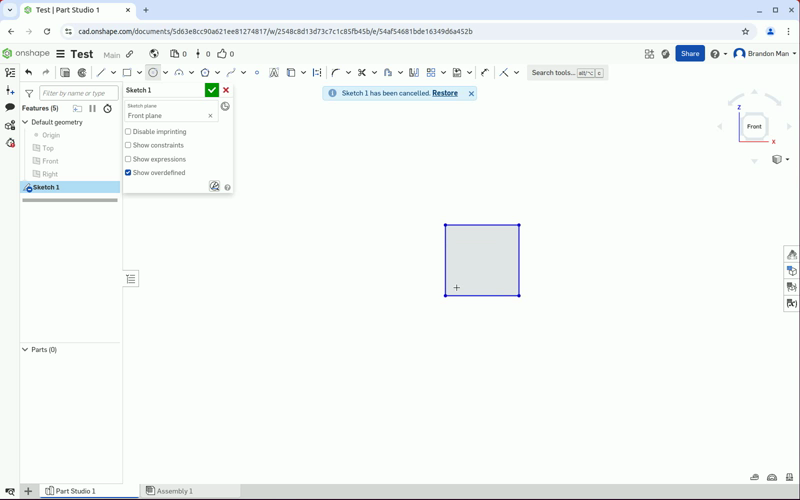
scroll(6)
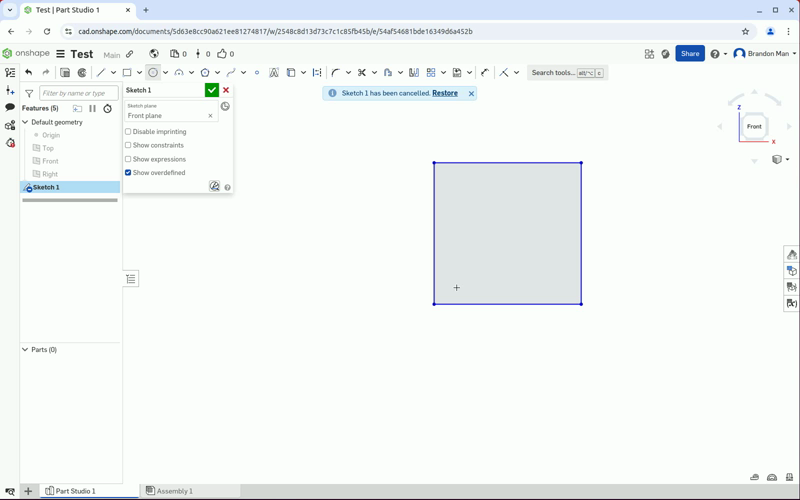
click(456, 287)
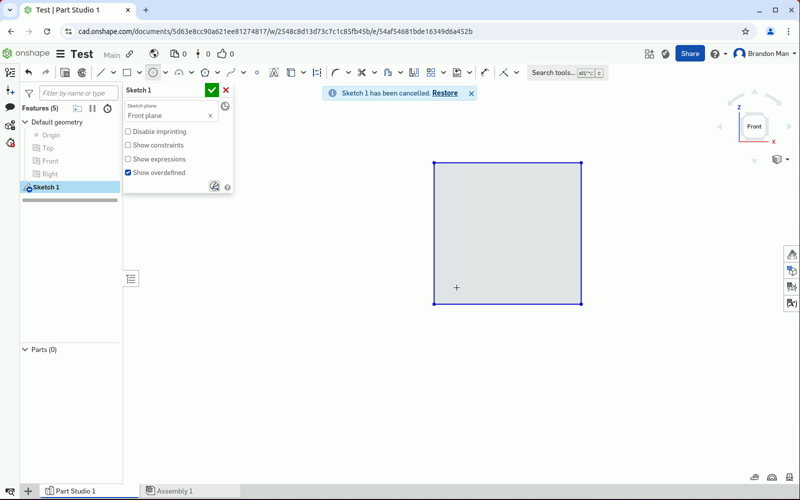
scroll(-6)
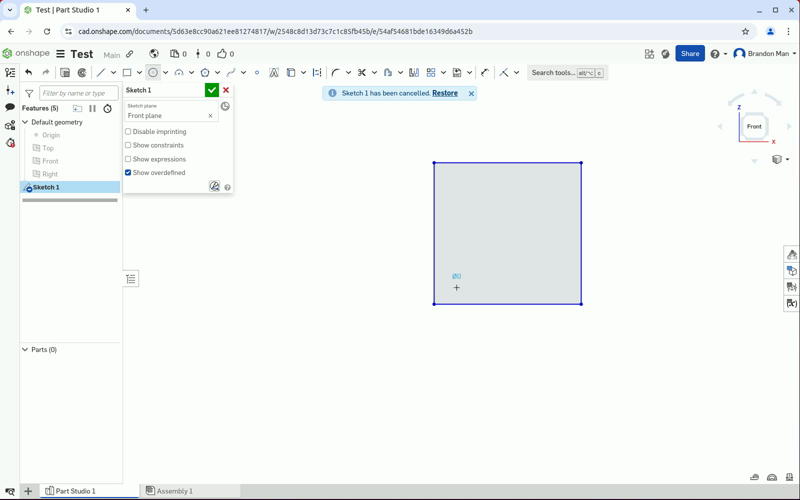
scroll(-6)
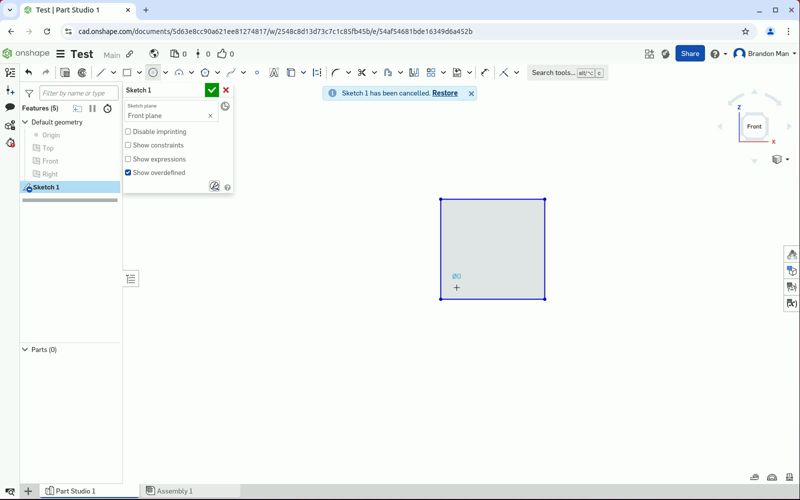
scroll(-6)
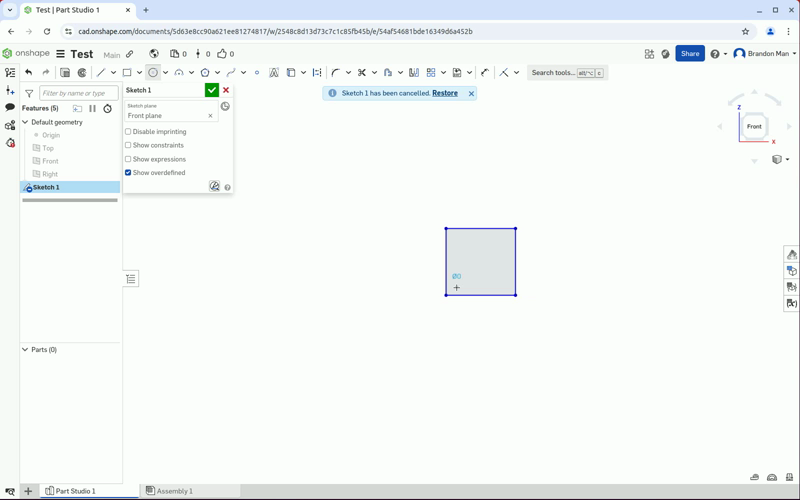
scroll(-6)
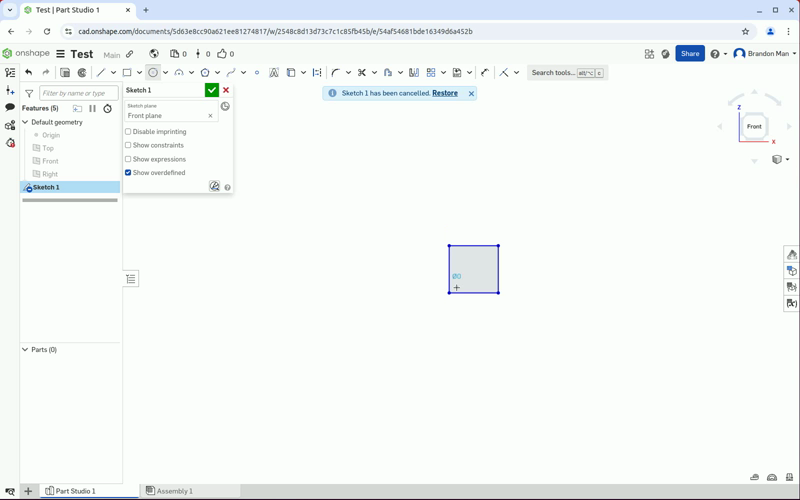
scroll(-6)
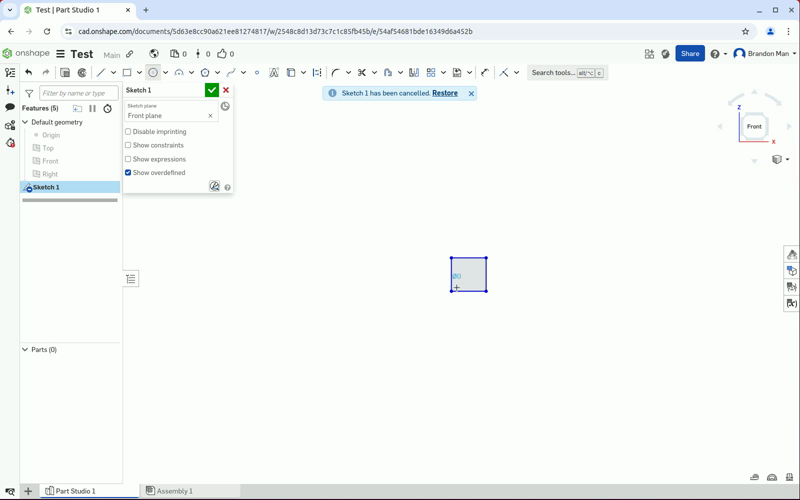
scroll(-6)
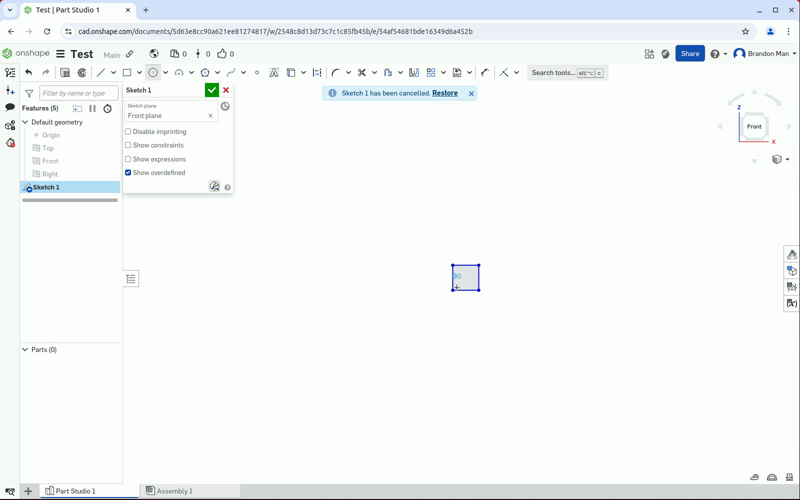
scroll(-6)
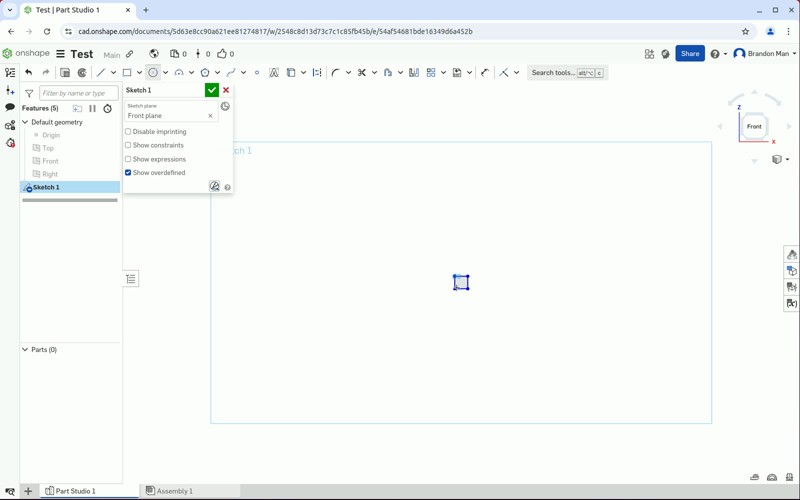
key_up(shift)
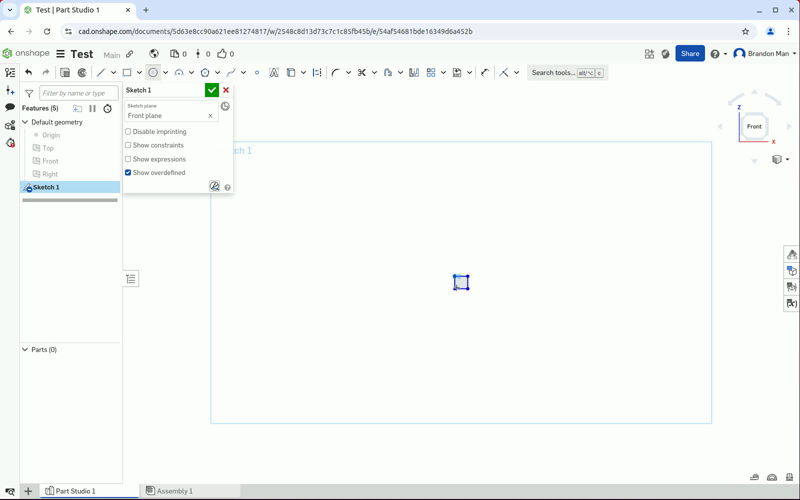
mouse_move(456, 287)
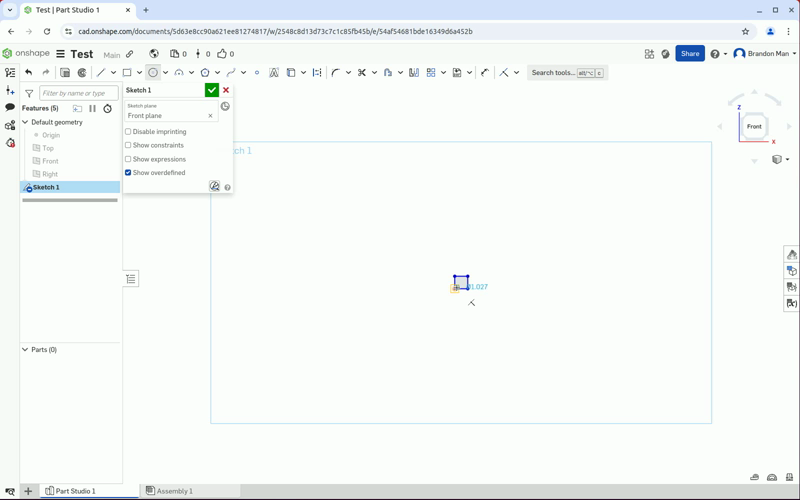
scroll(6)
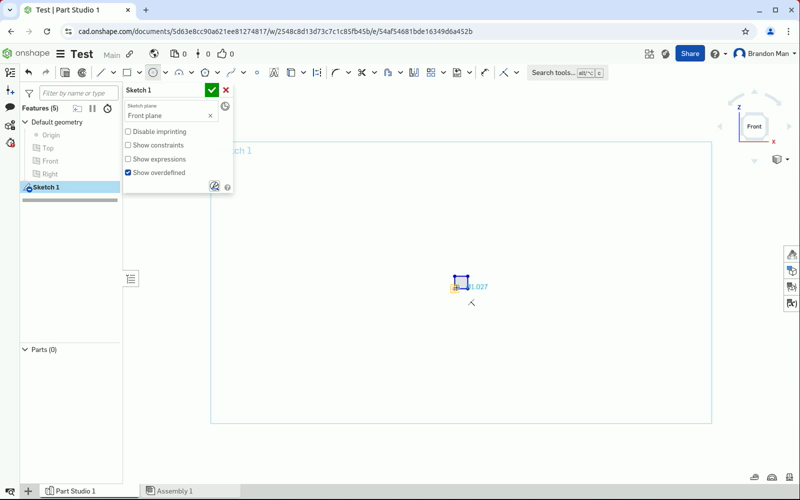
scroll(6)
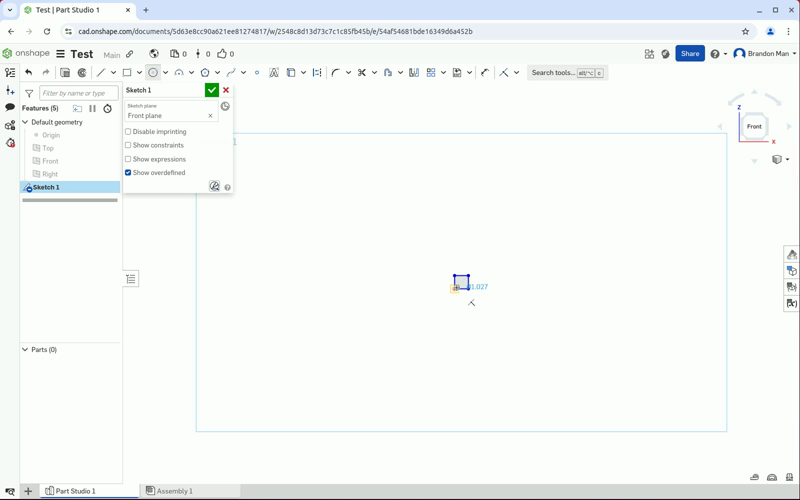
scroll(6)
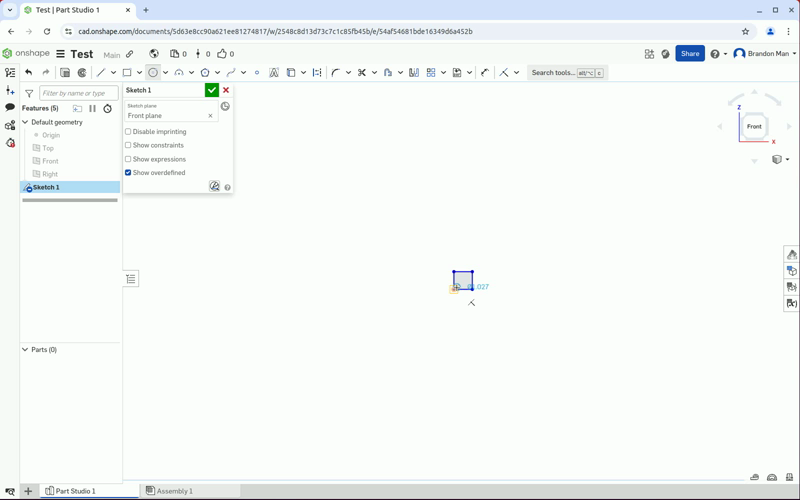
scroll(6)
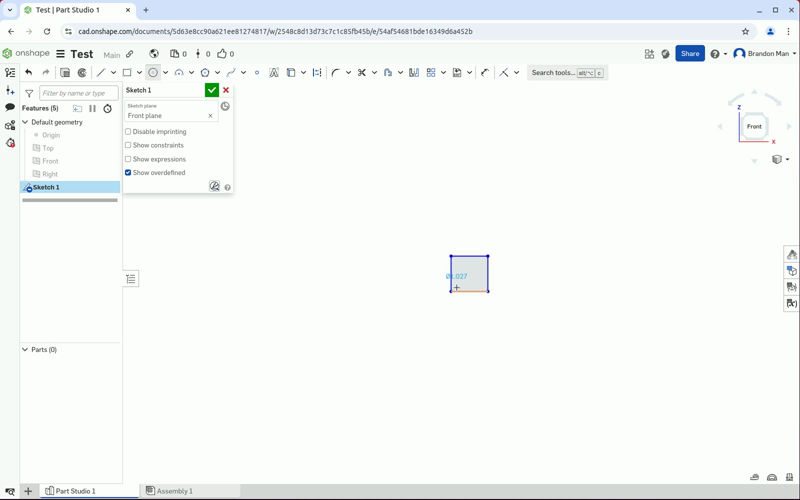
scroll(6)
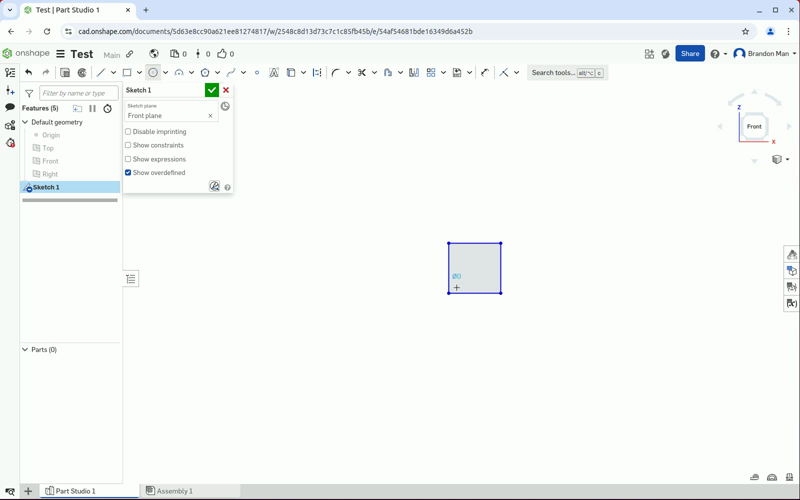
scroll(6)
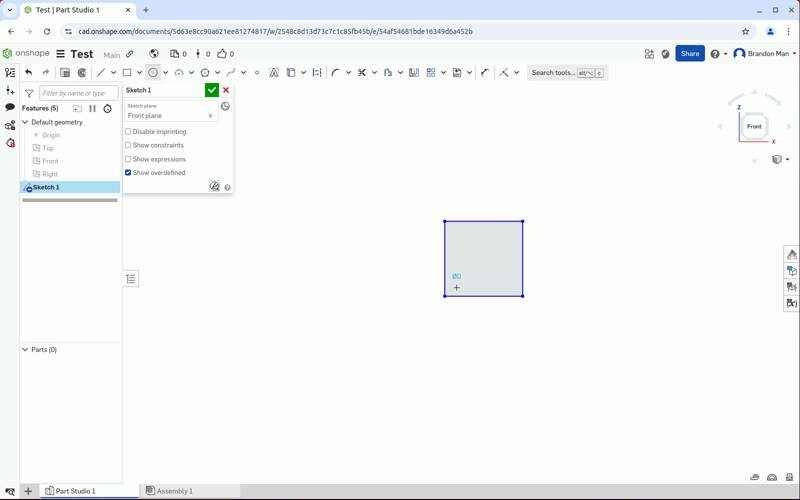
scroll(6)
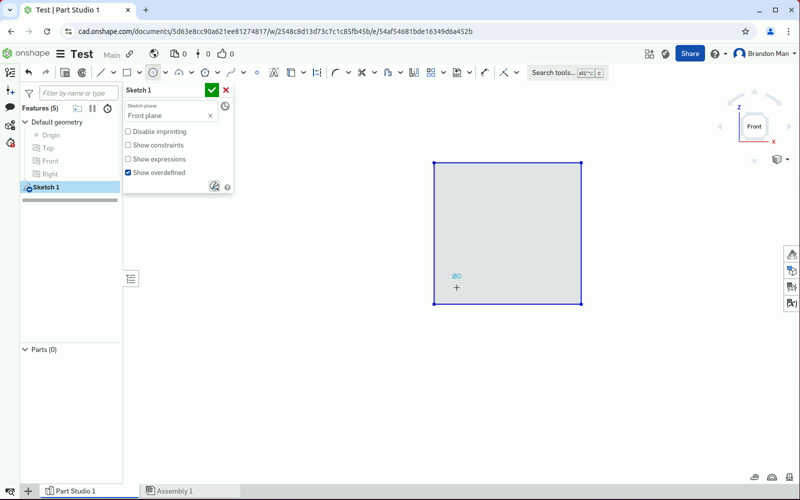
click(456, 287)
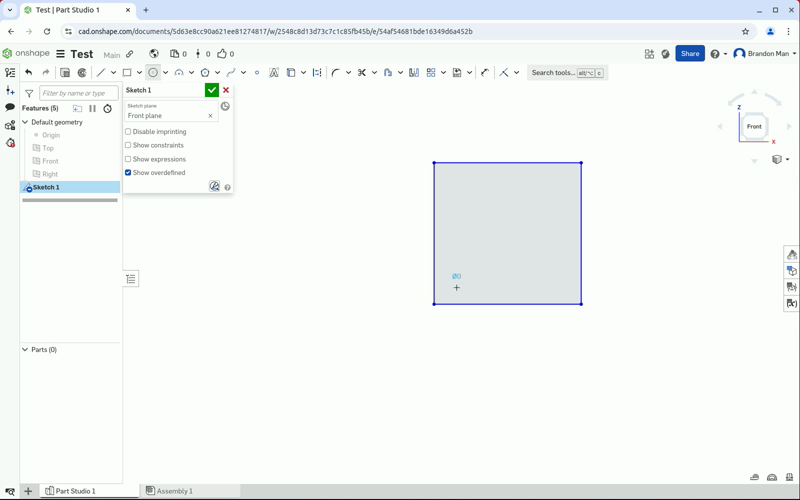
scroll(-6)
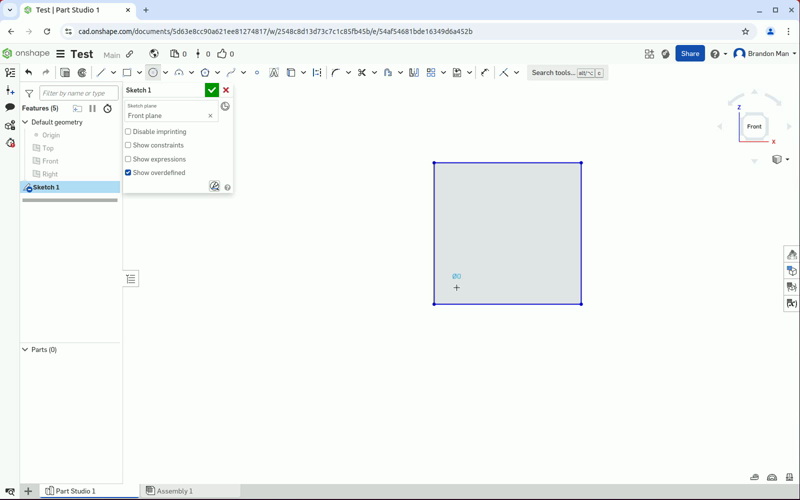
scroll(-6)
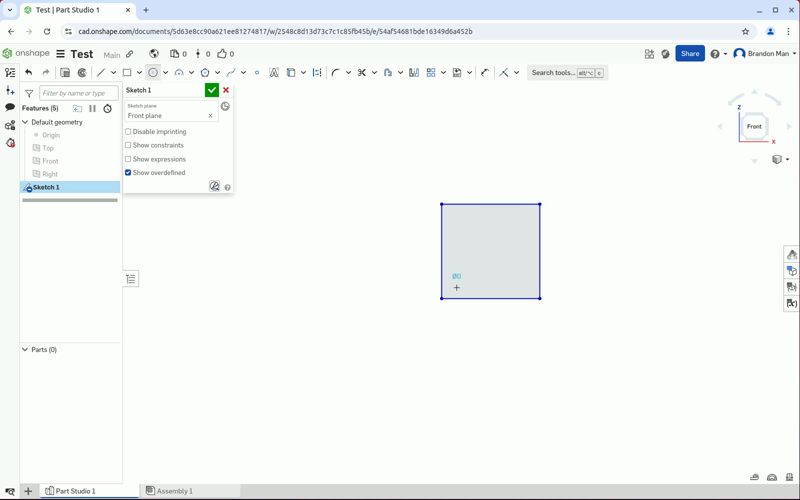
scroll(-6)
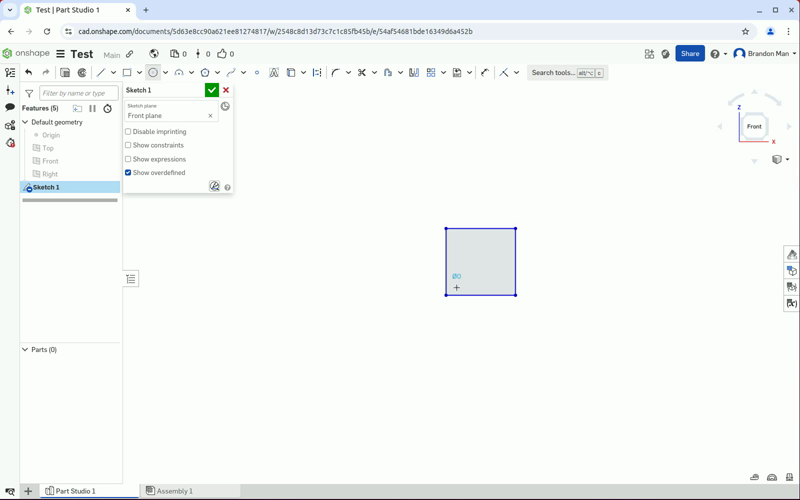
scroll(-6)
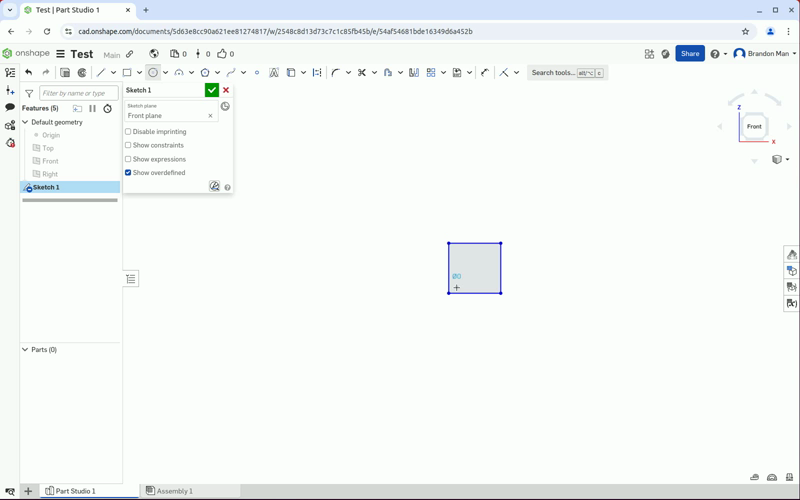
scroll(-6)
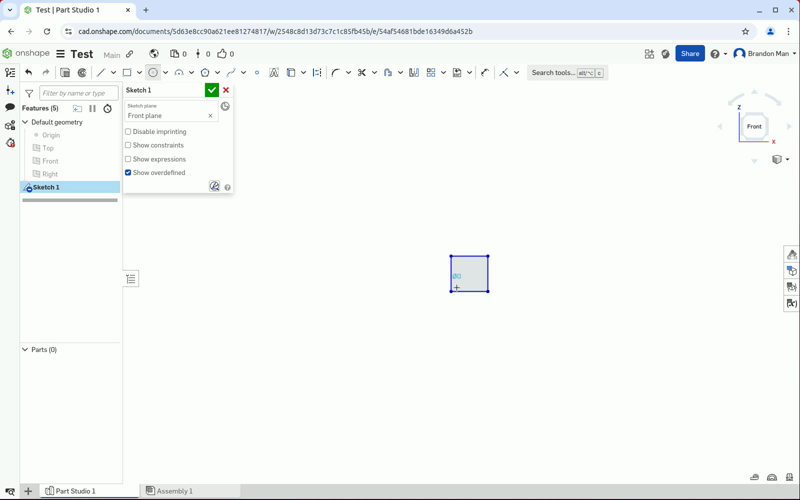
scroll(-6)
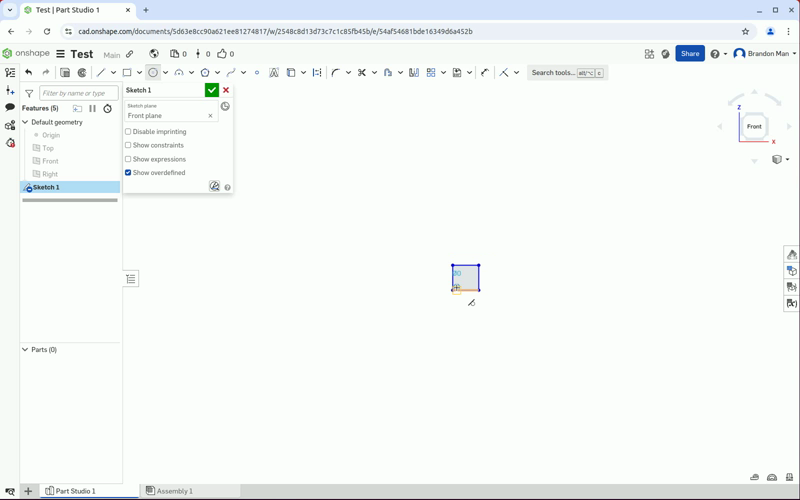
scroll(-6)
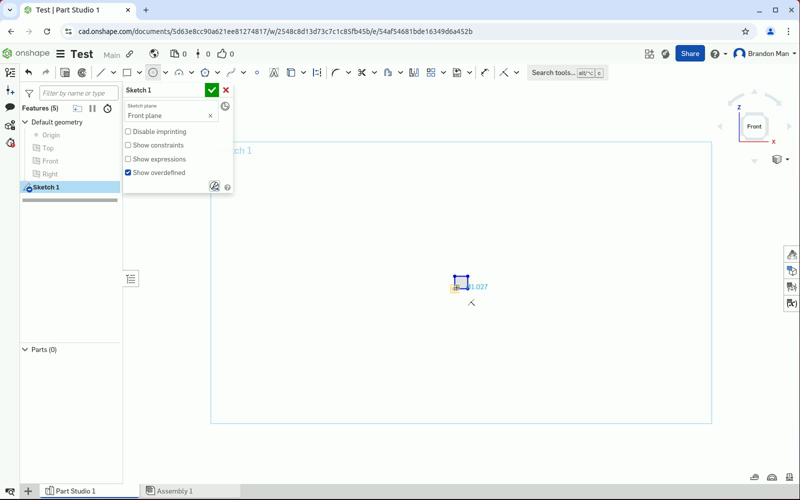
key(esc)
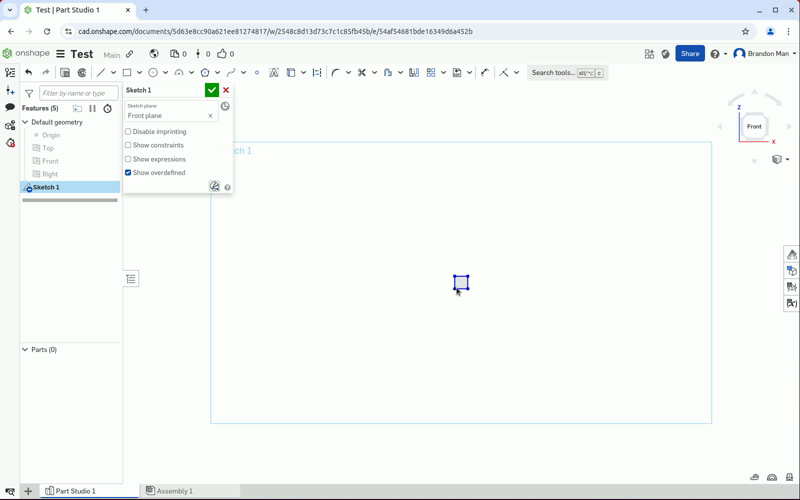
key(c)
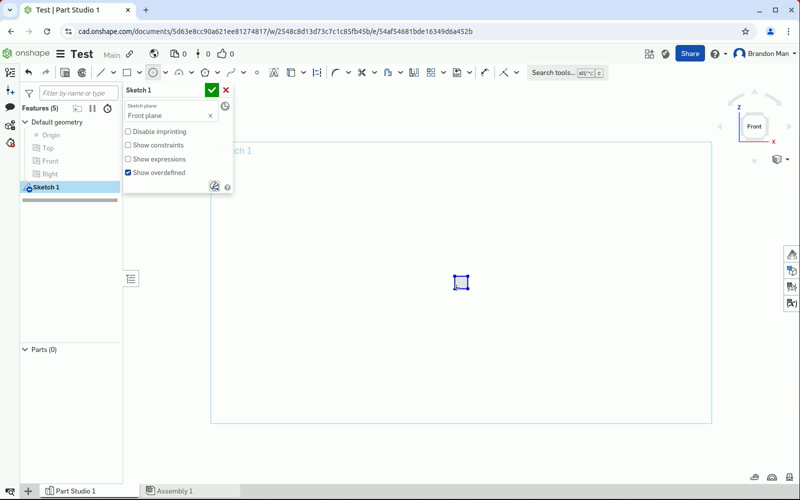
key_down(shift)
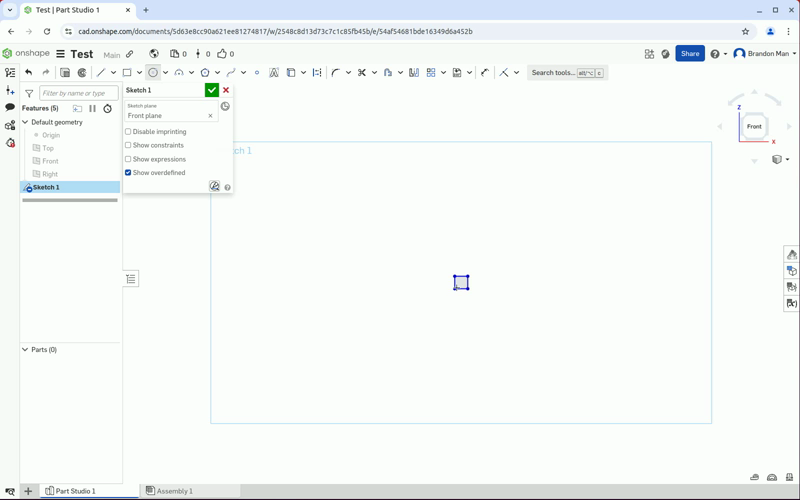
mouse_move(456, 277)
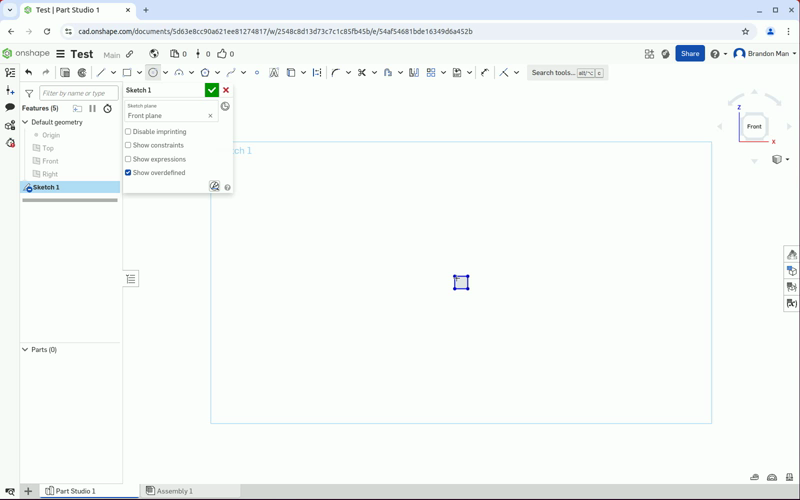
scroll(6)
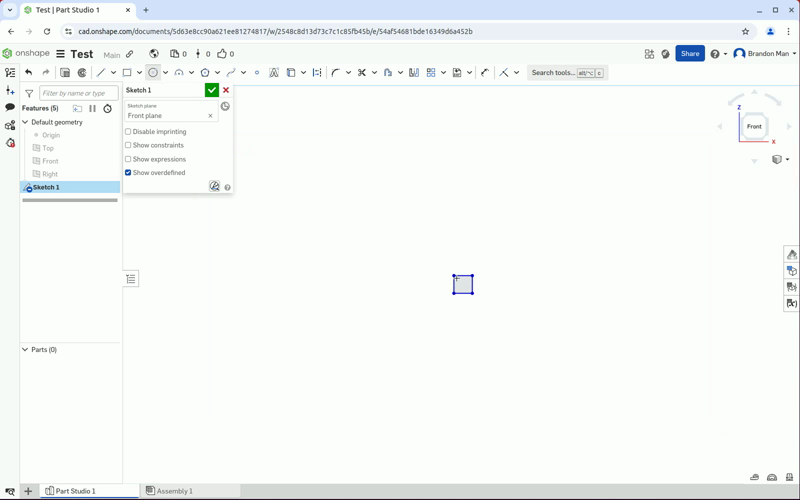
scroll(6)
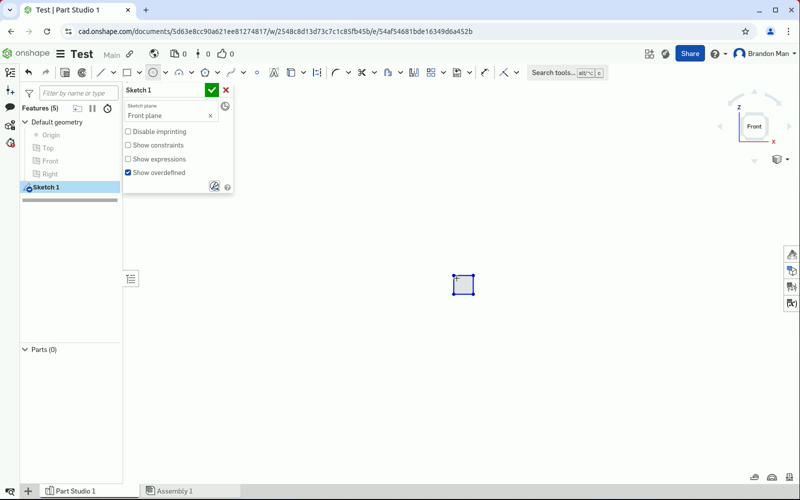
scroll(6)
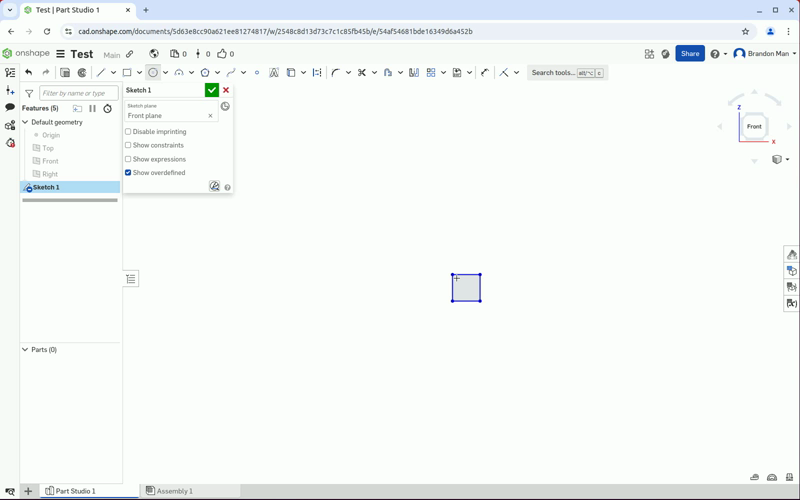
scroll(6)
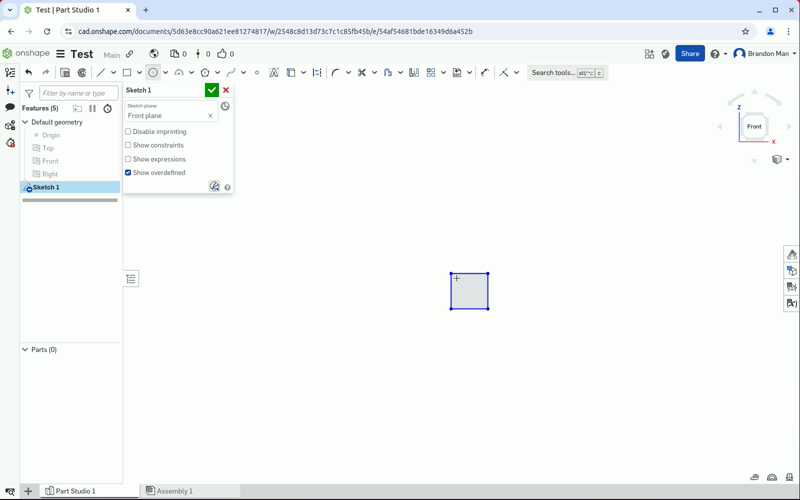
scroll(6)
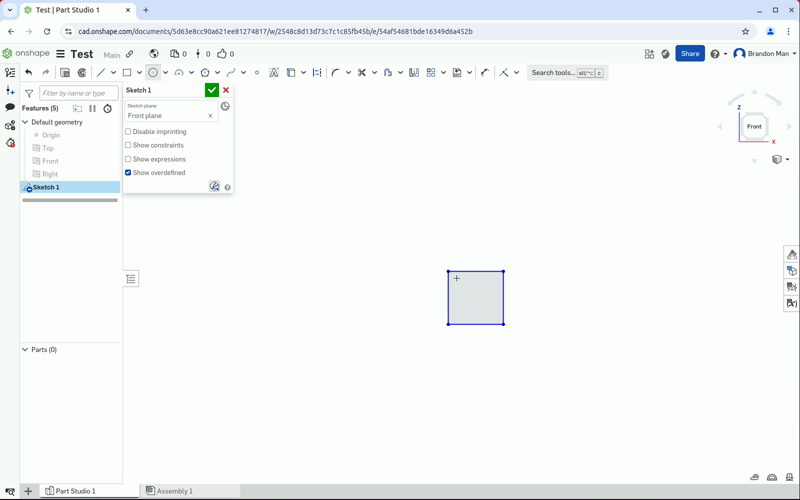
scroll(6)
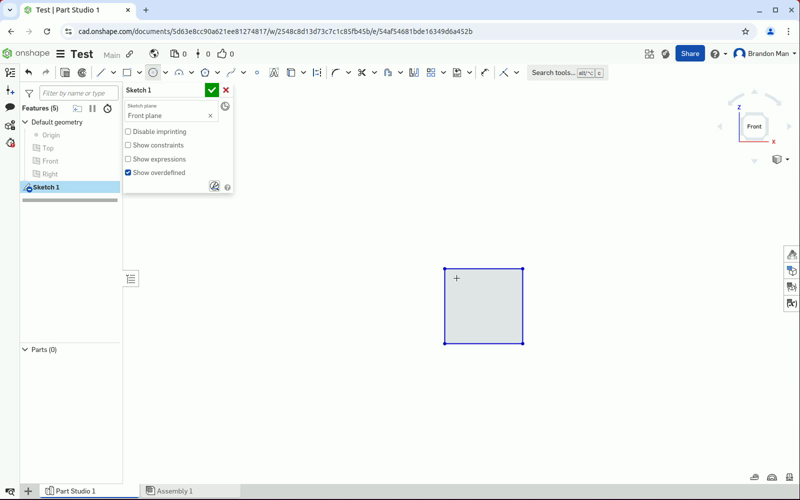
scroll(6)
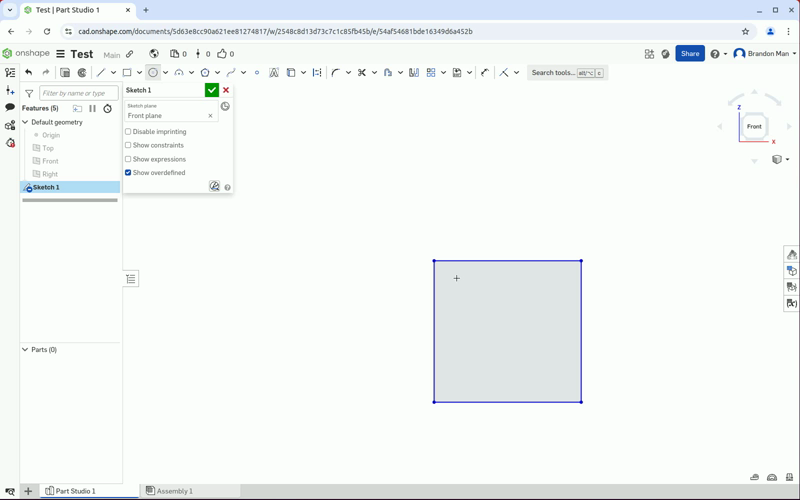
click(456, 277)
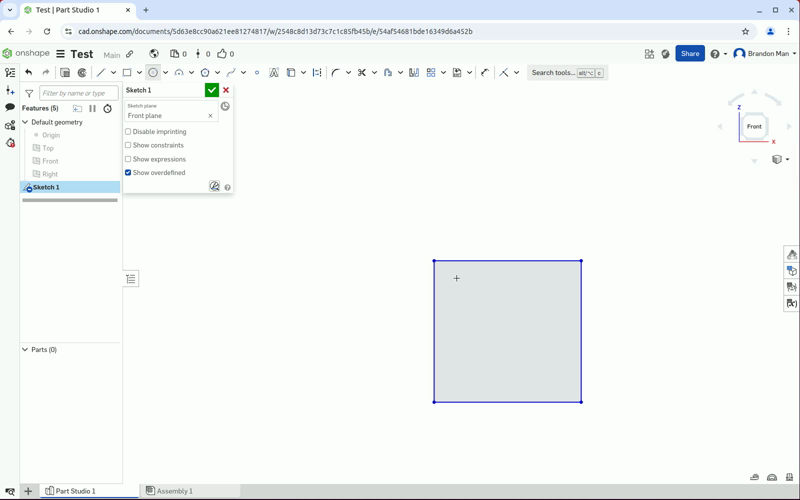
scroll(-6)
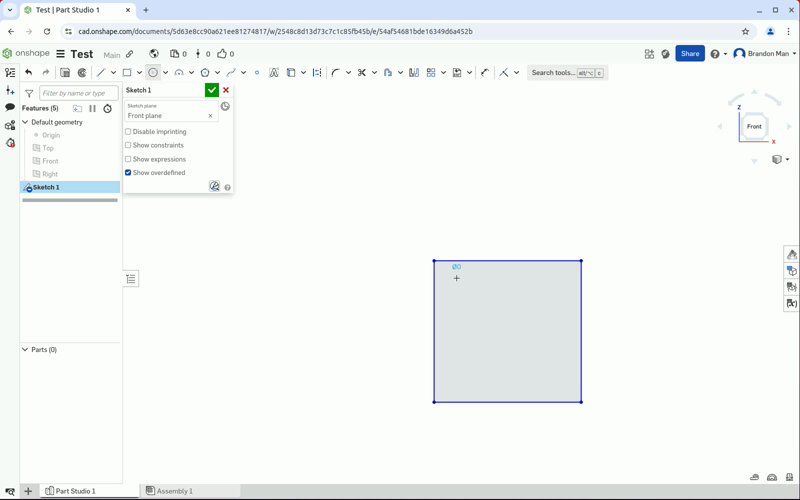
scroll(-6)
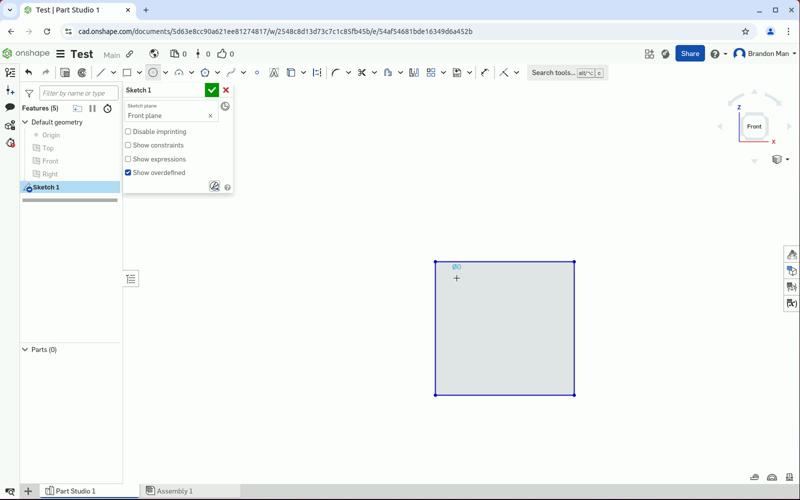
scroll(-6)
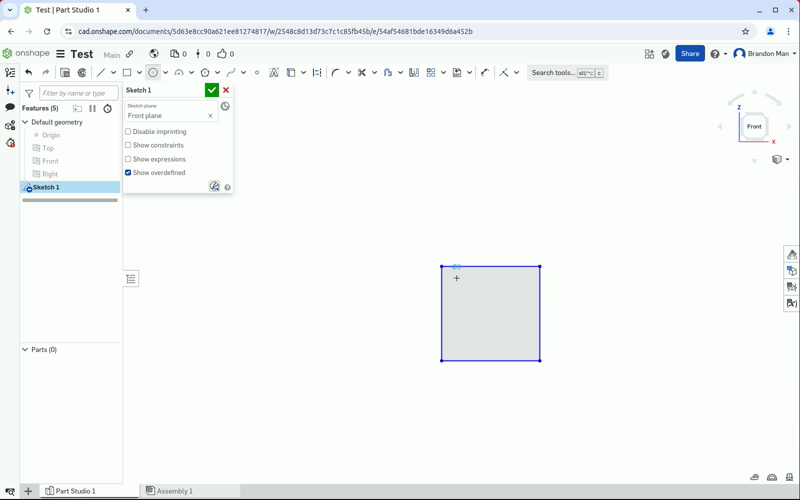
scroll(-6)
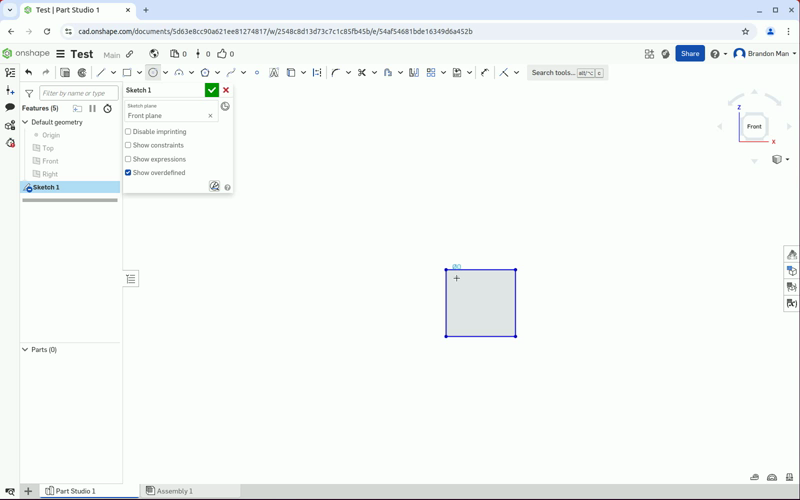
scroll(-6)
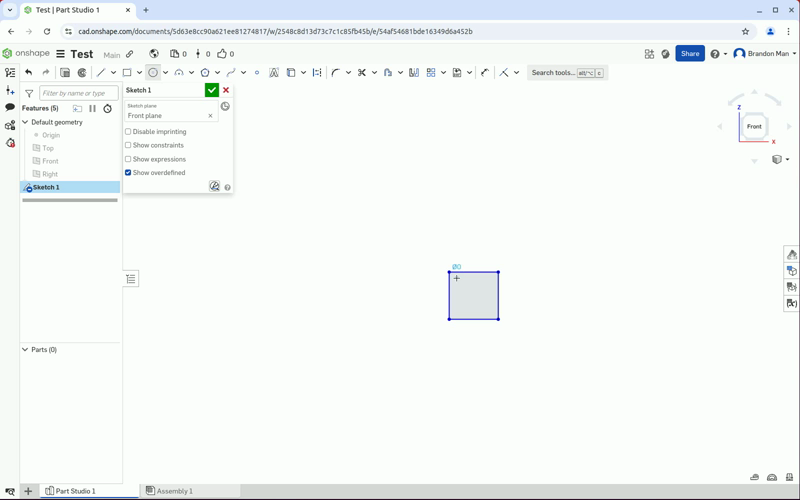
scroll(-6)
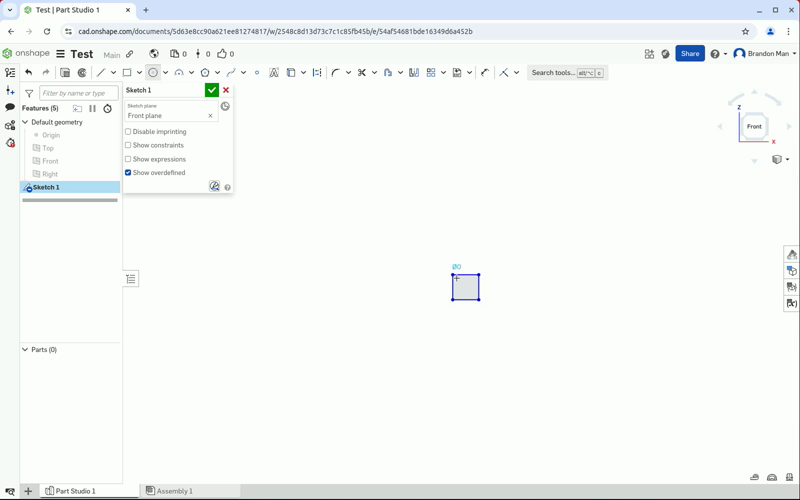
scroll(-6)
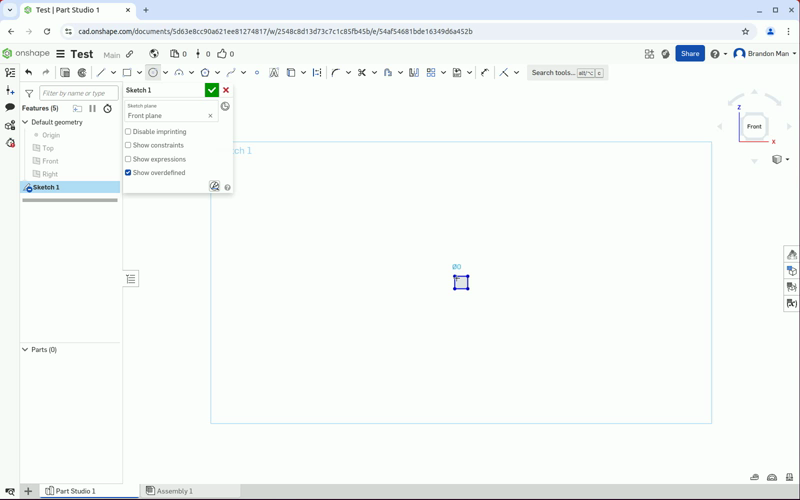
key_up(shift)
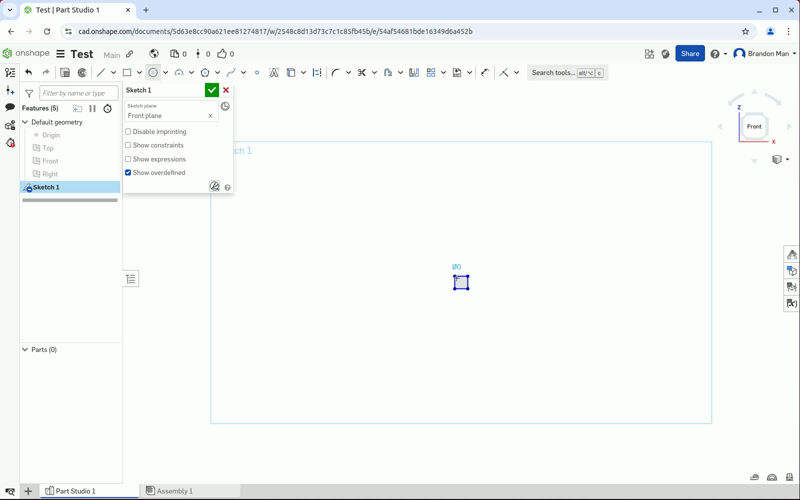
mouse_move(456, 277)
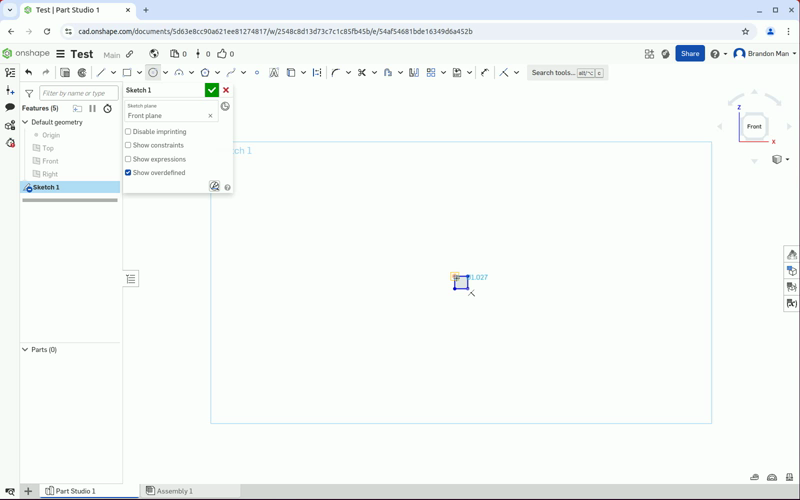
scroll(6)
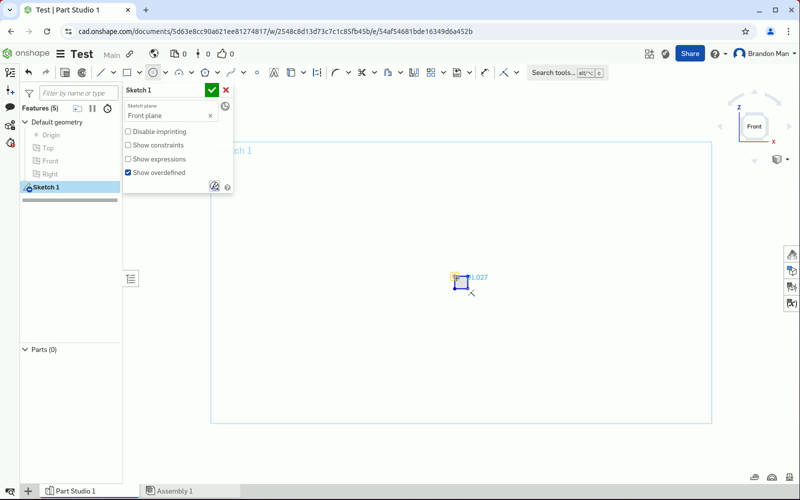
scroll(6)
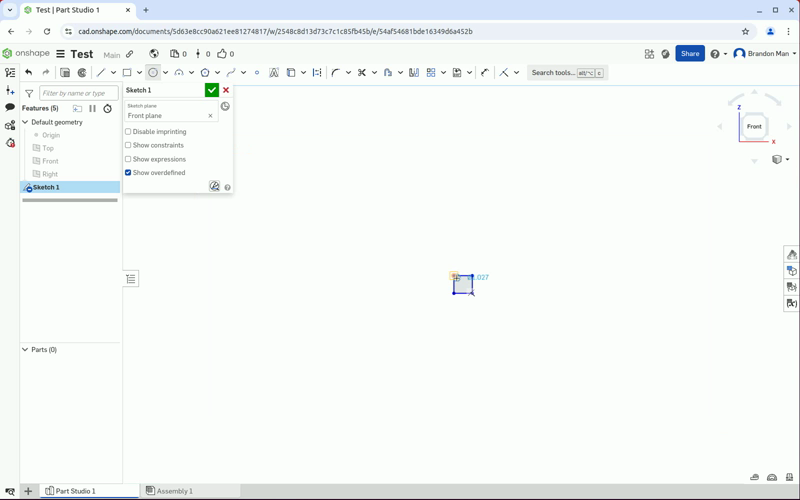
scroll(6)
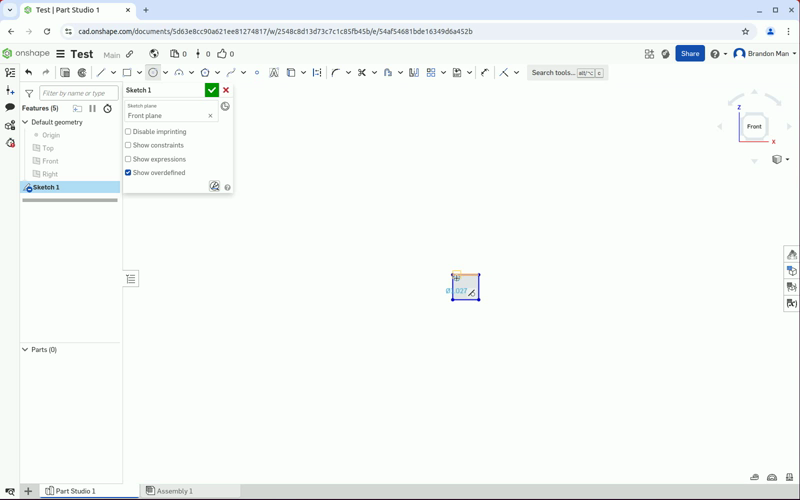
scroll(6)
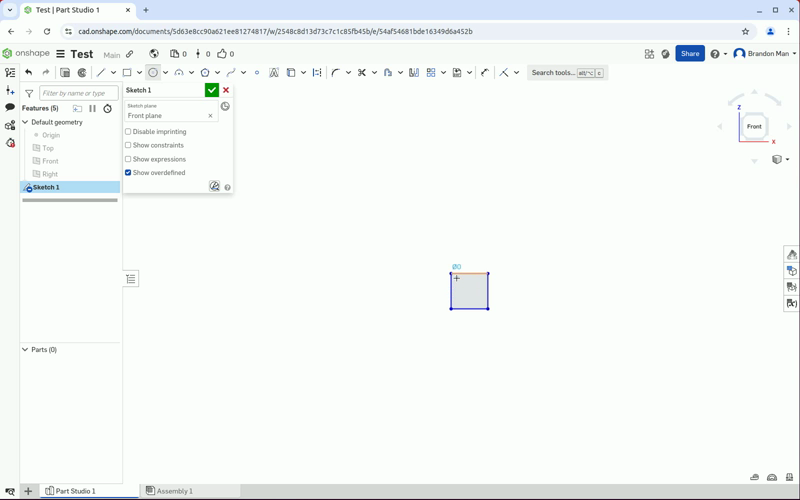
scroll(6)
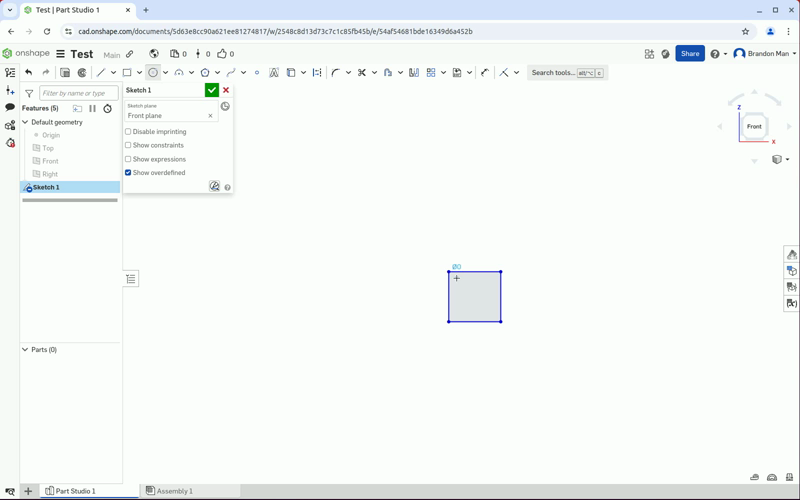
scroll(6)
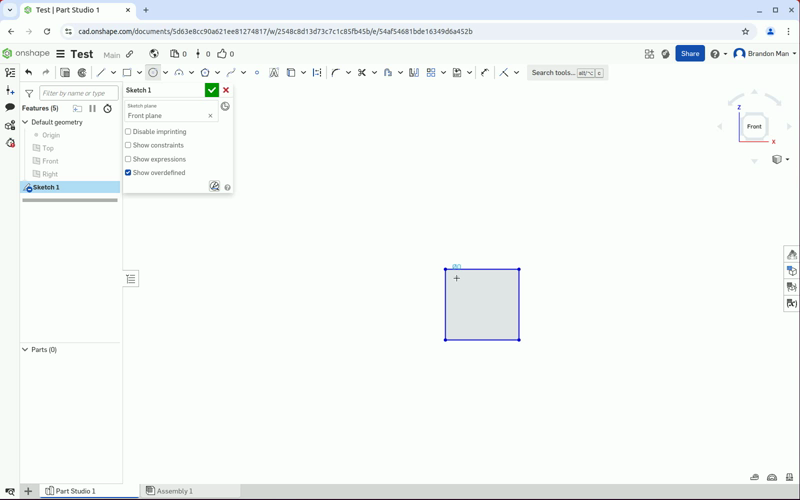
scroll(6)
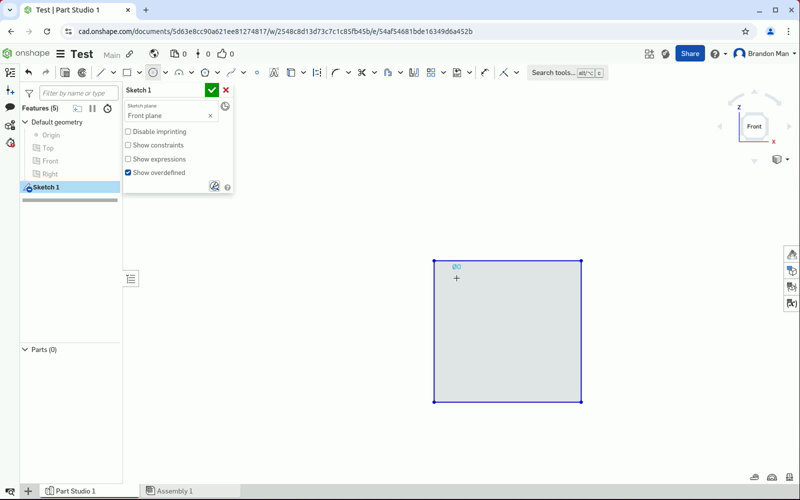
click(456, 277)
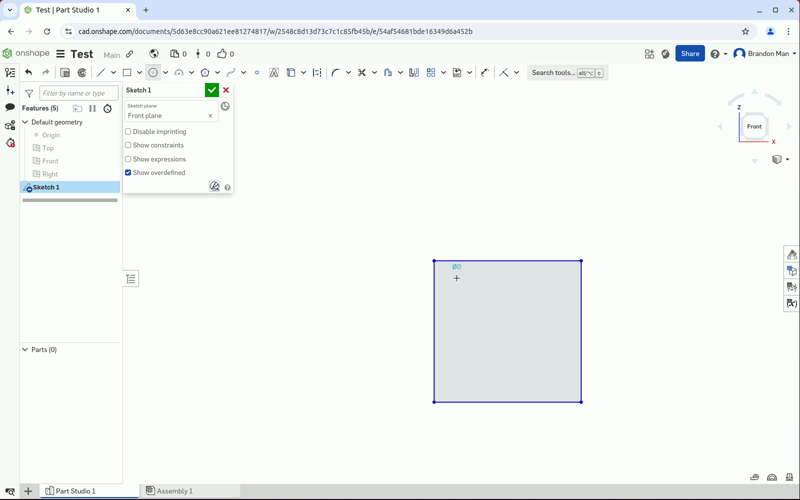
scroll(-6)
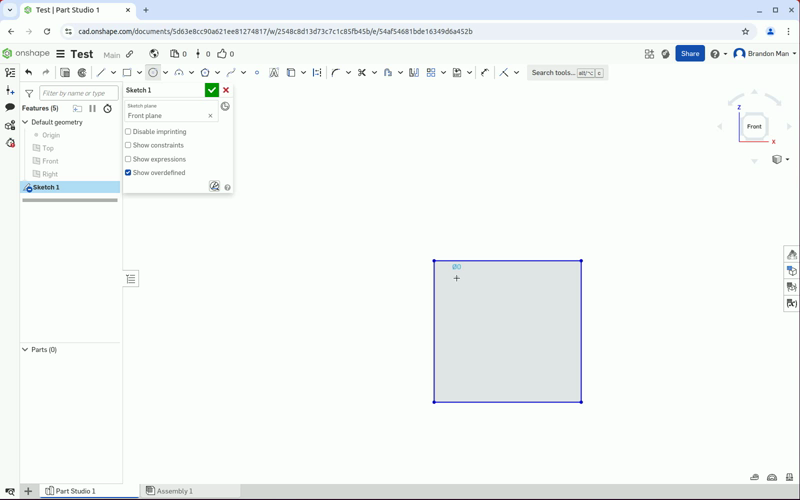
scroll(-6)
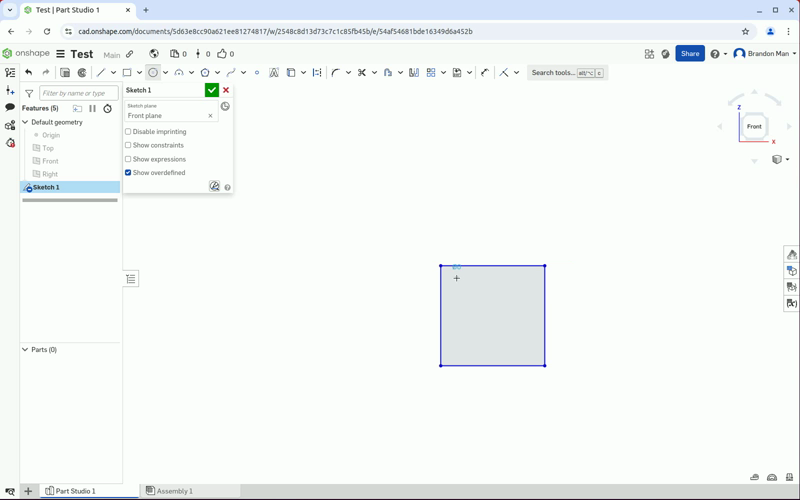
scroll(-6)
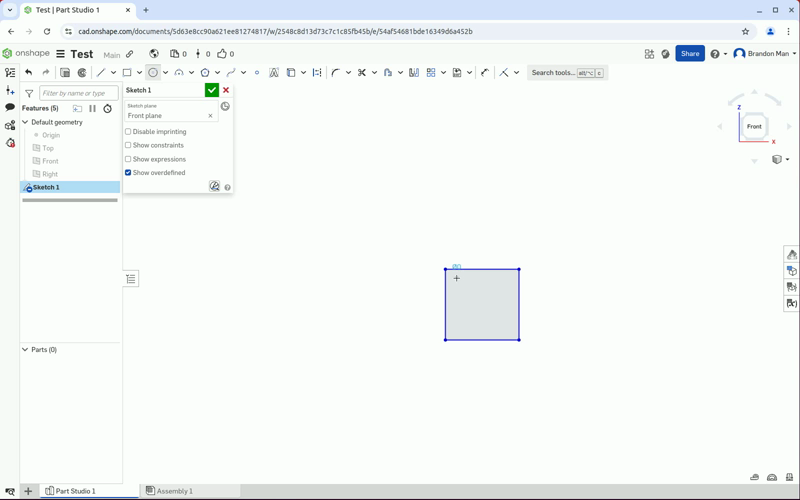
scroll(-6)
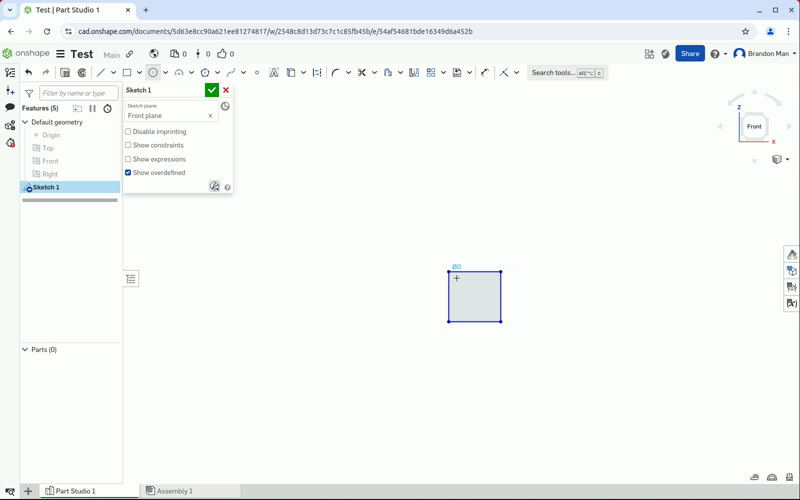
scroll(-6)
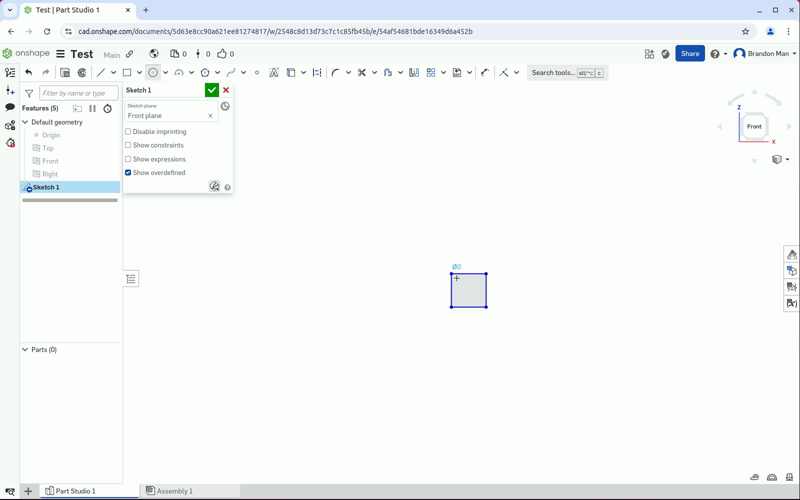
scroll(-6)
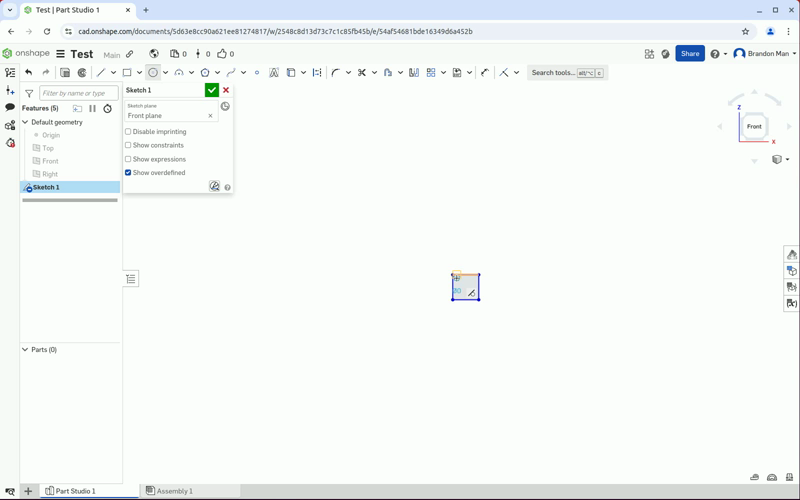
scroll(-6)
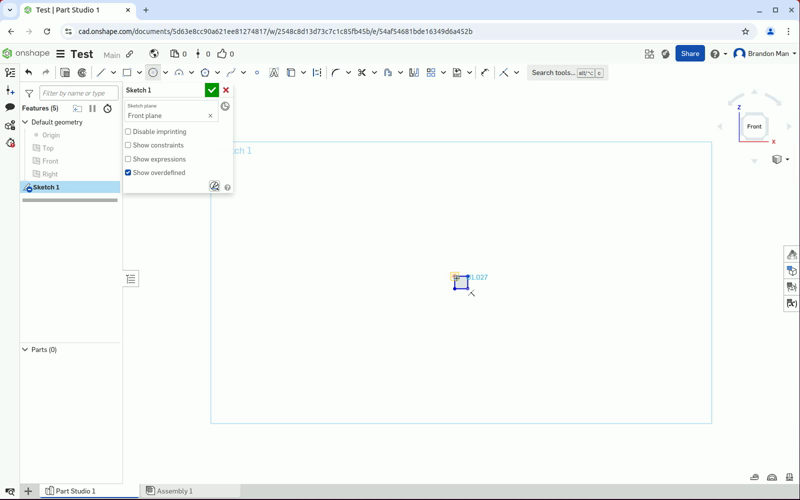
key(esc)
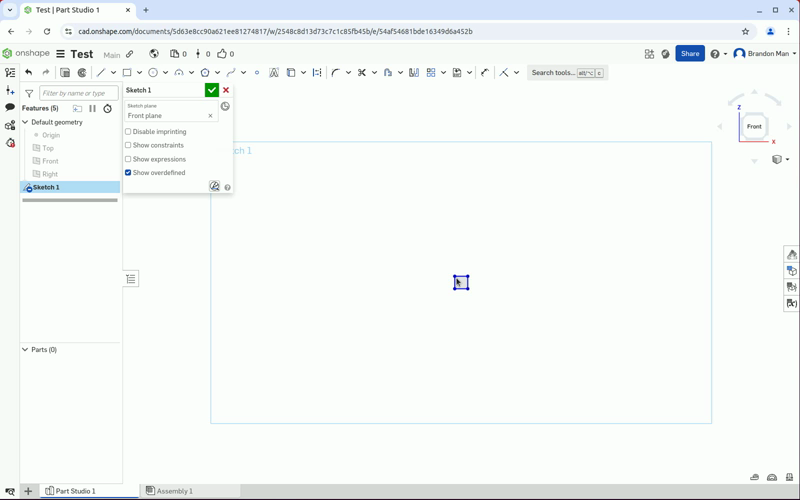
key(c)
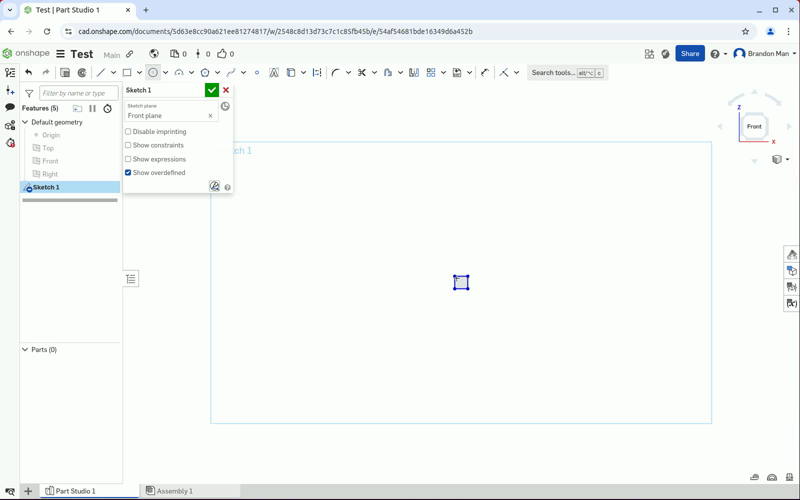
key_down(shift)
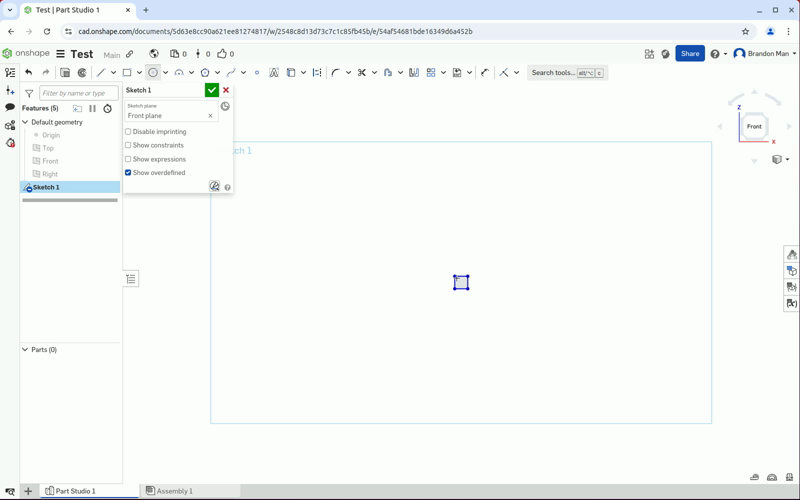
mouse_move(465, 287)
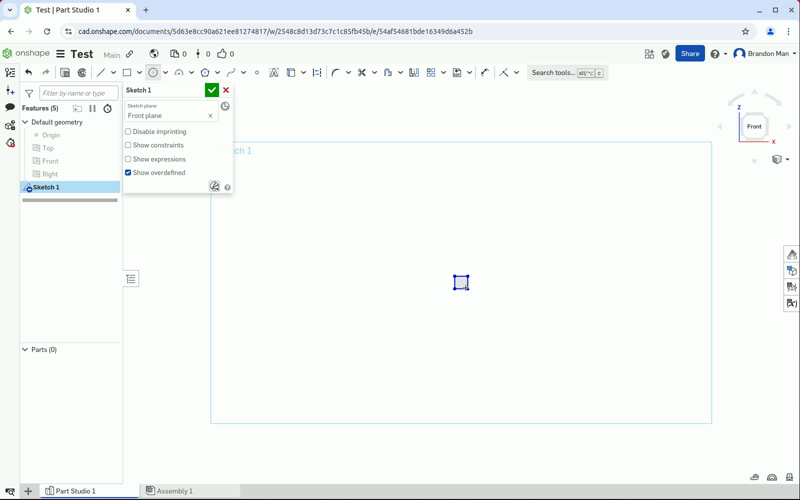
scroll(6)
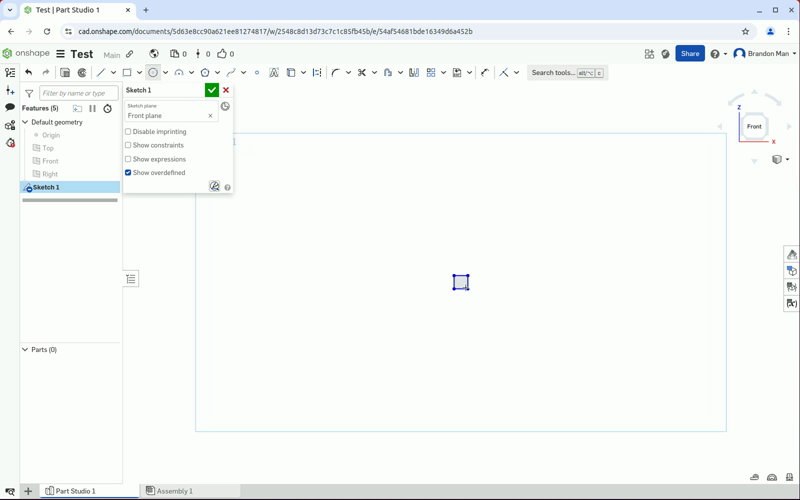
scroll(6)
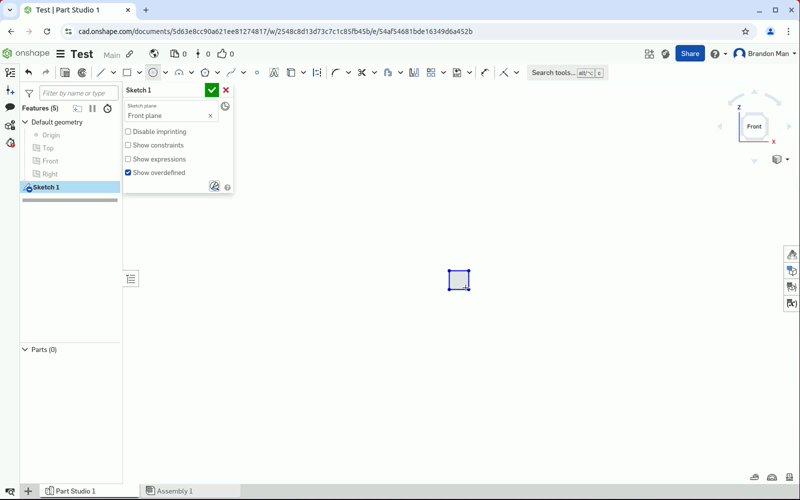
scroll(6)
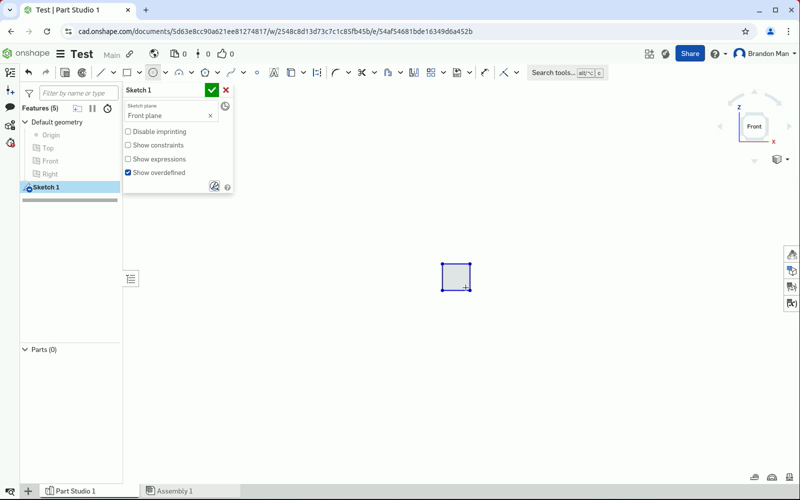
scroll(6)
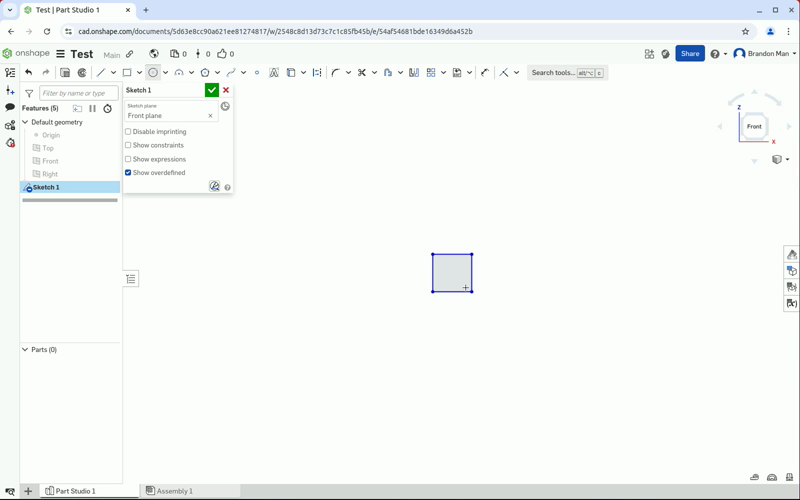
scroll(6)
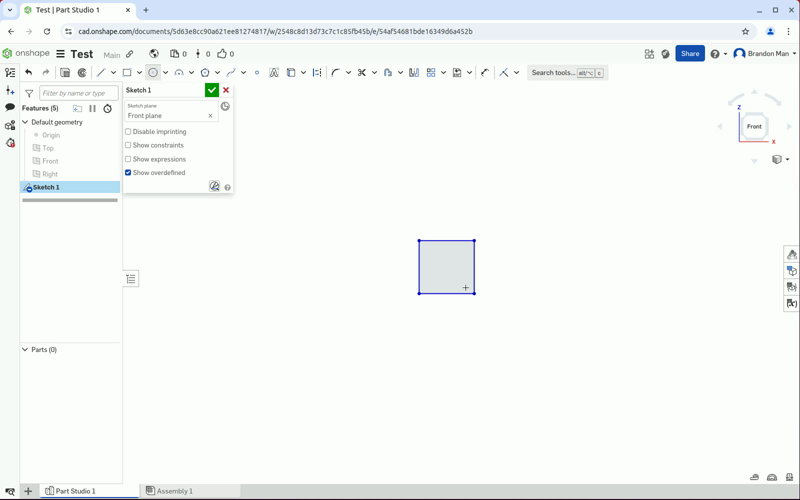
scroll(6)
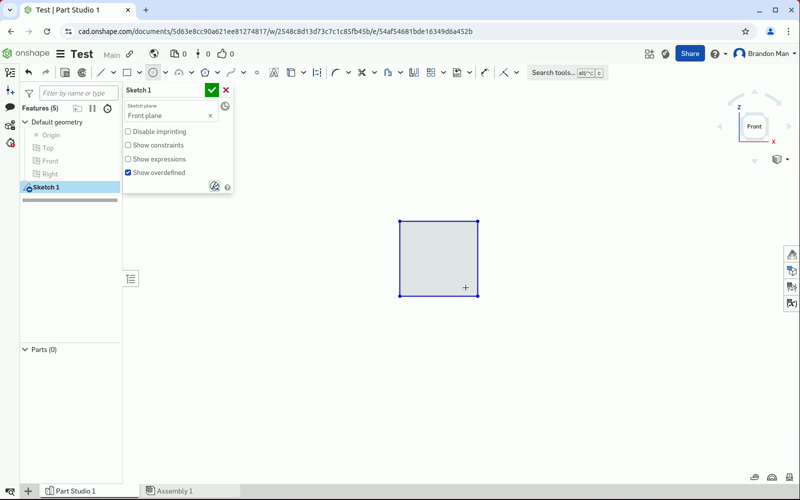
scroll(6)
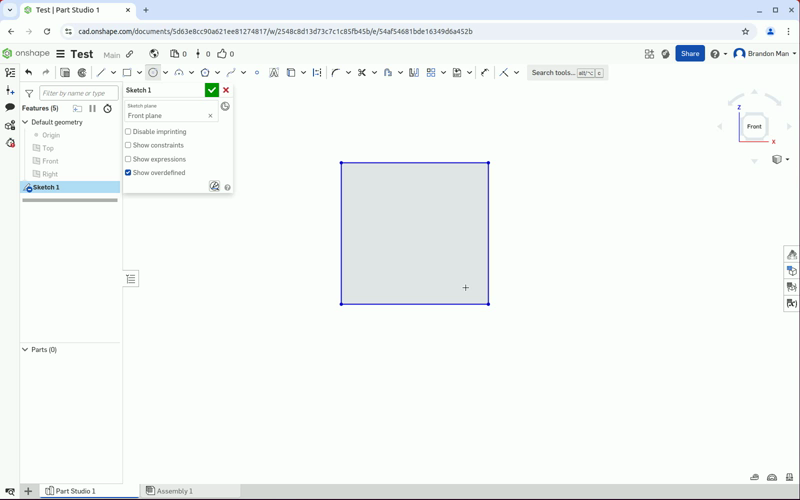
click(465, 287)
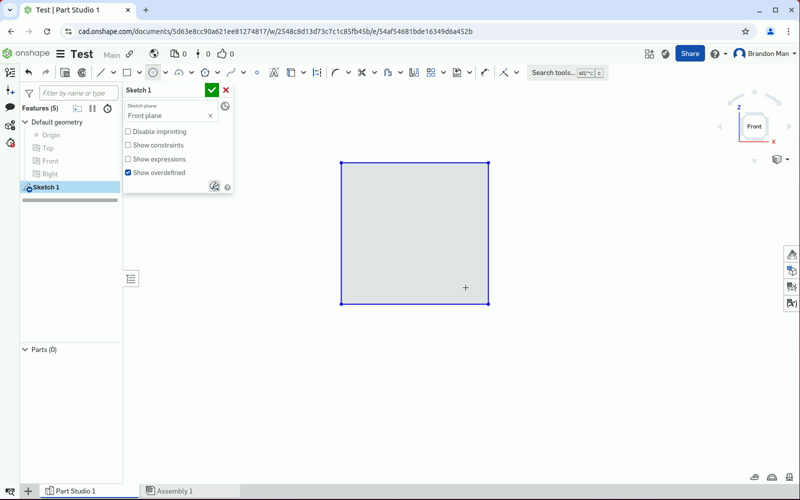
scroll(-6)
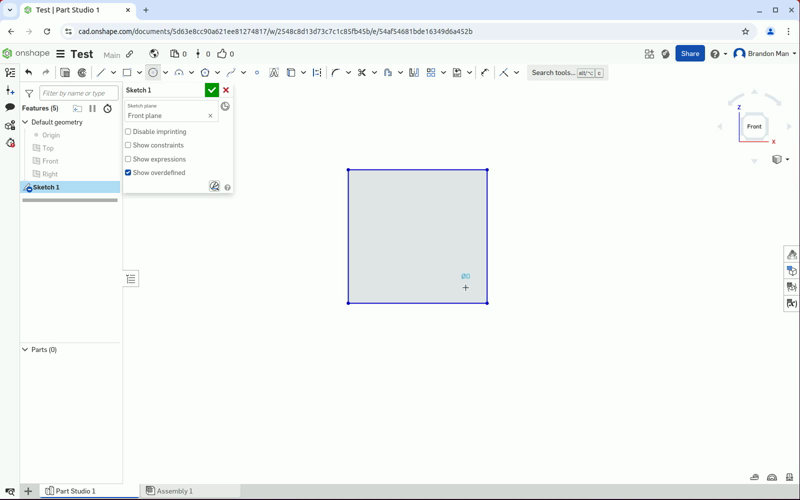
scroll(-6)
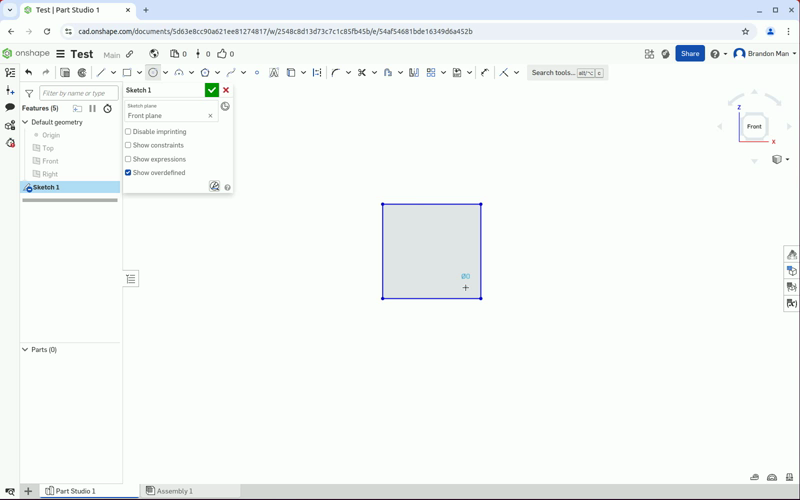
scroll(-6)
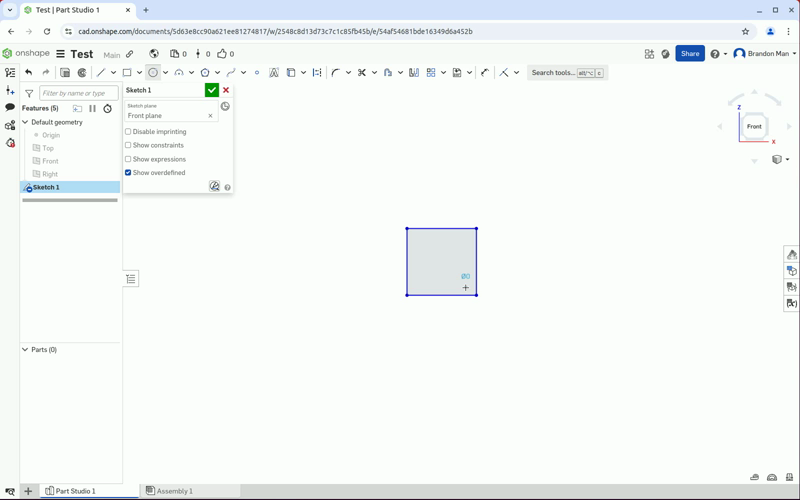
scroll(-6)
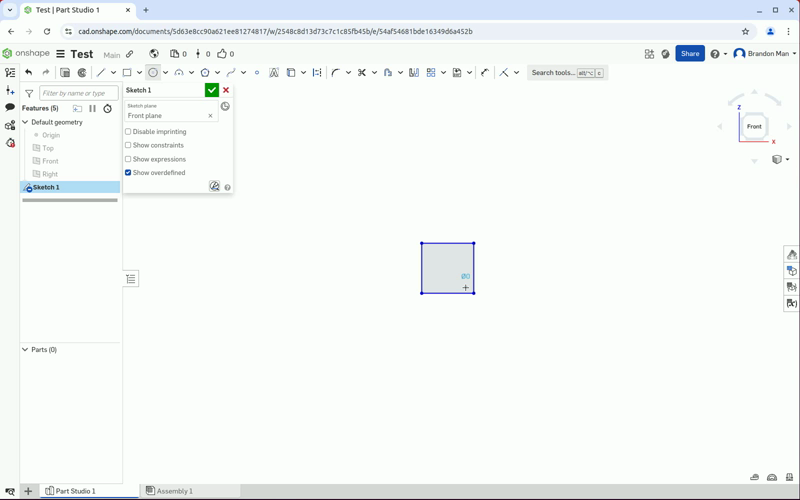
scroll(-6)
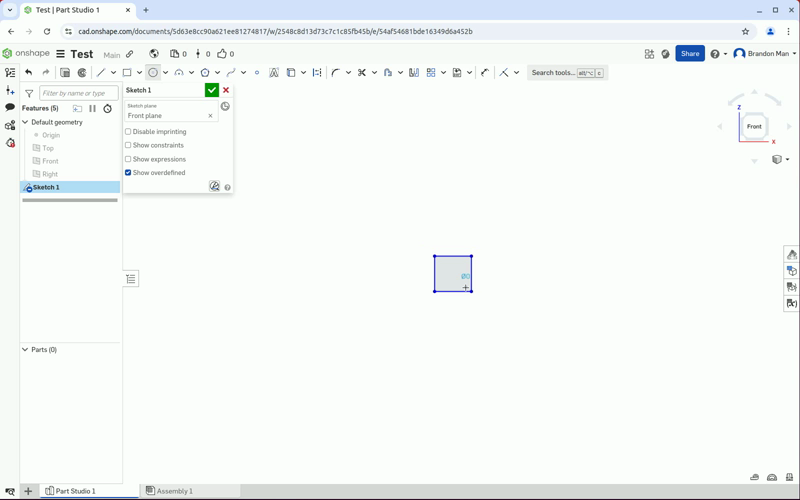
scroll(-6)
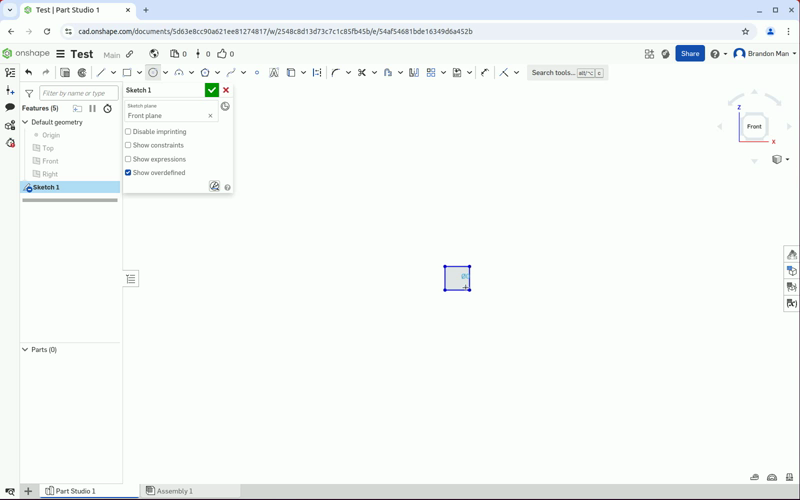
scroll(-6)
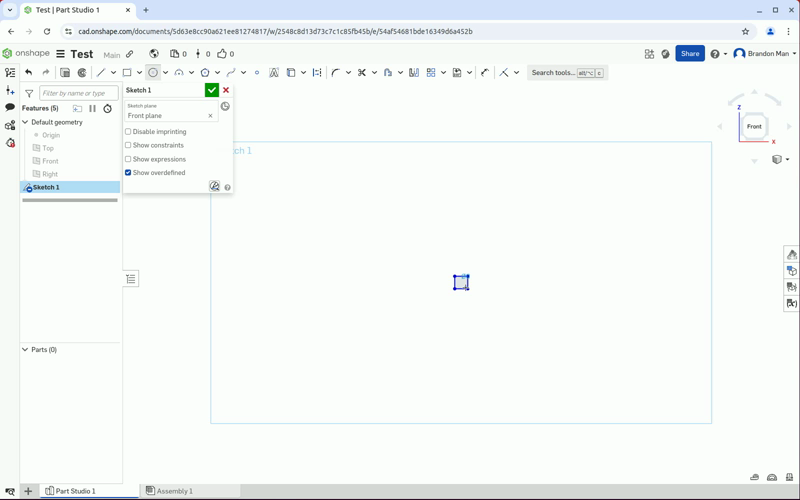
key_up(shift)
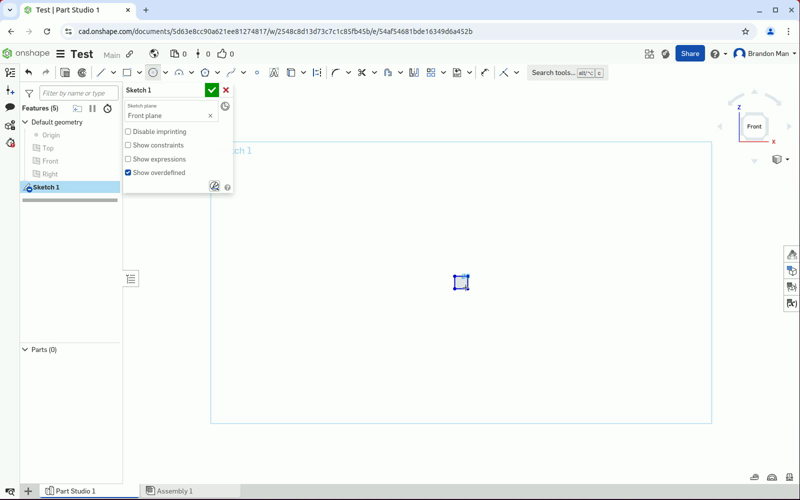
mouse_move(466, 287)
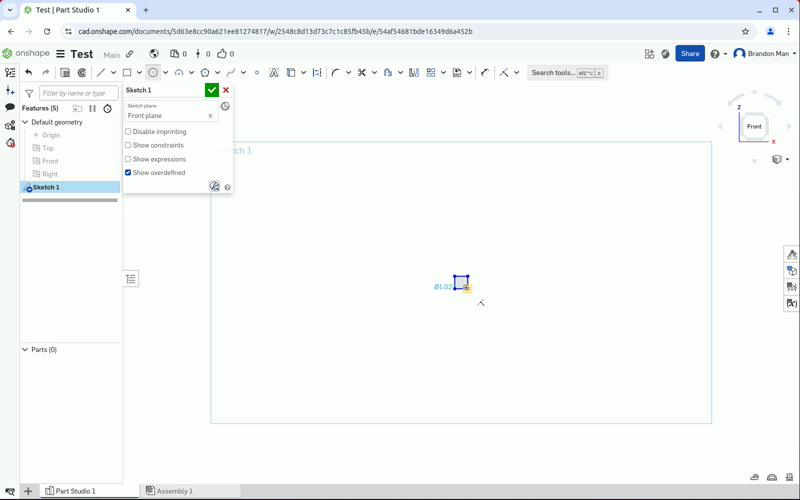
scroll(6)
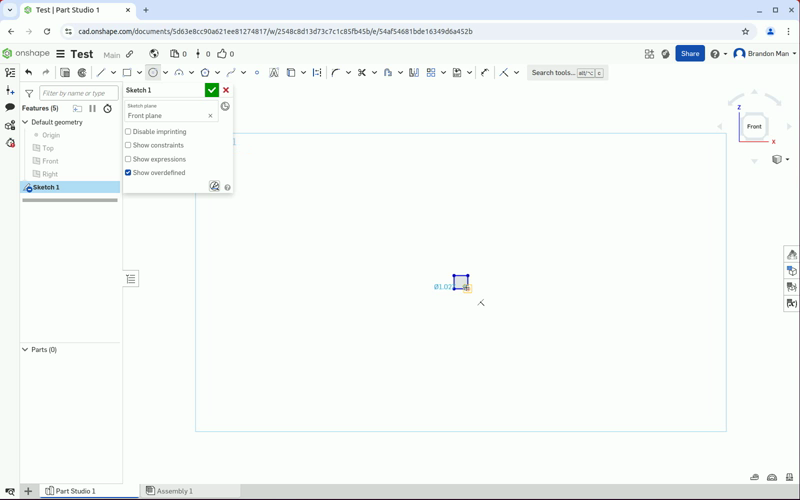
scroll(6)
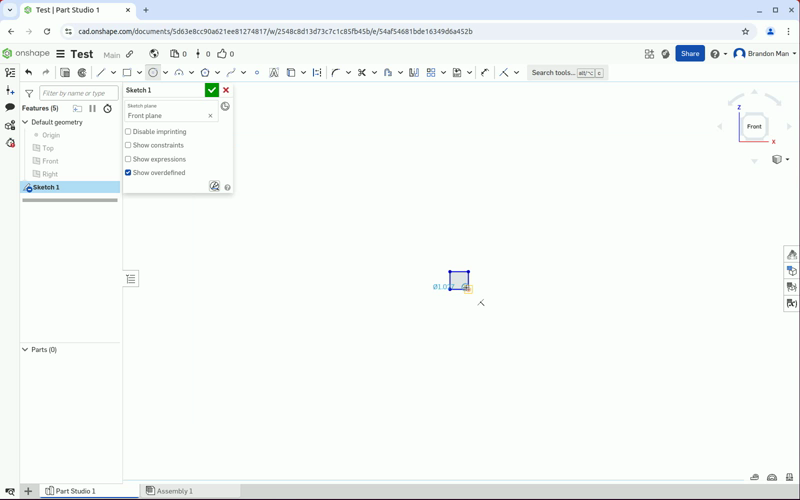
scroll(6)
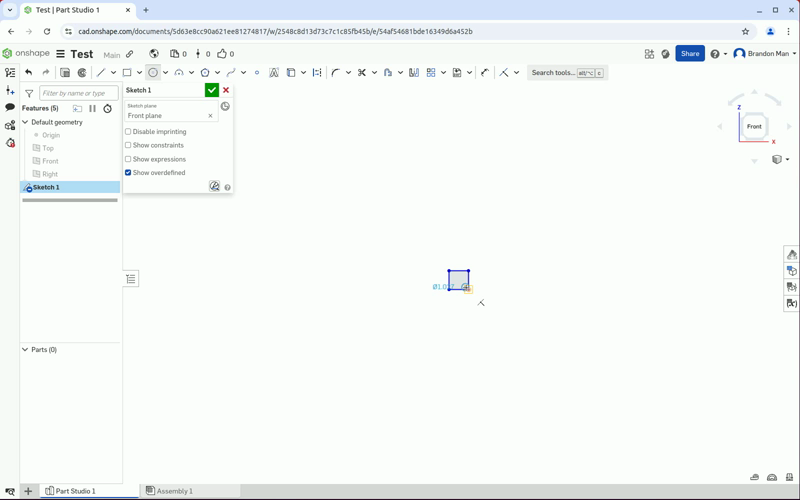
scroll(6)
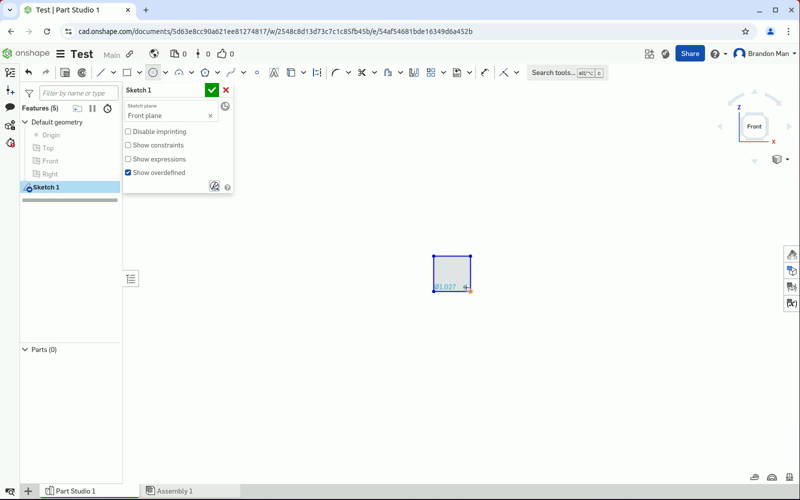
scroll(6)
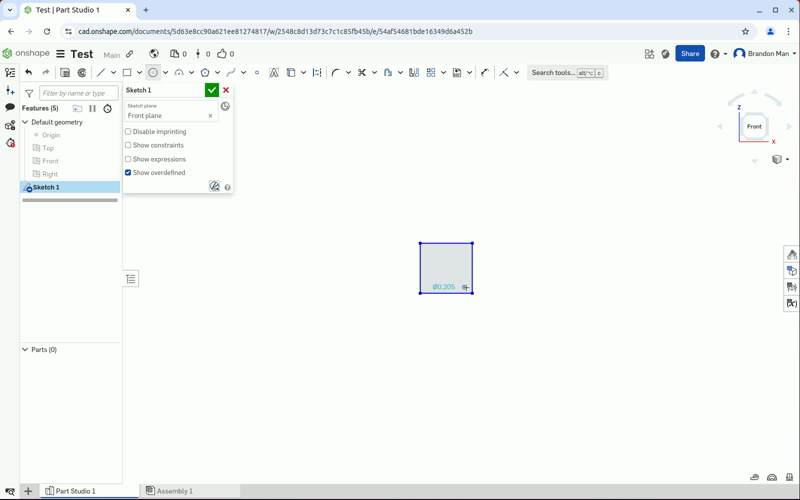
scroll(6)
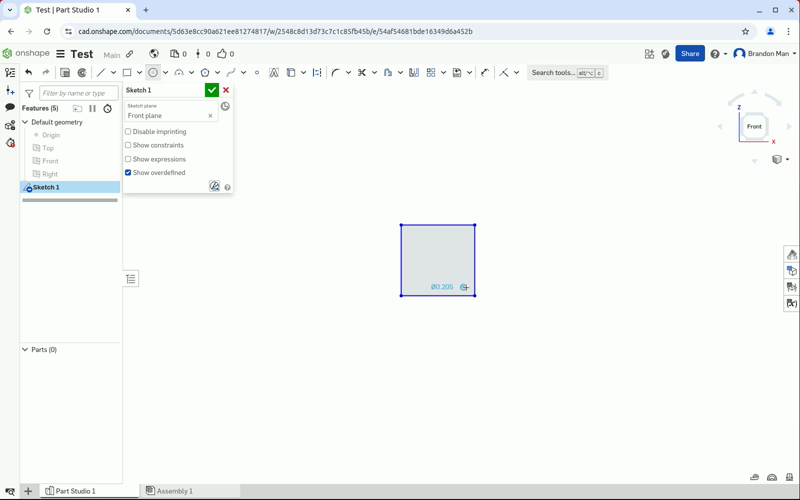
scroll(6)
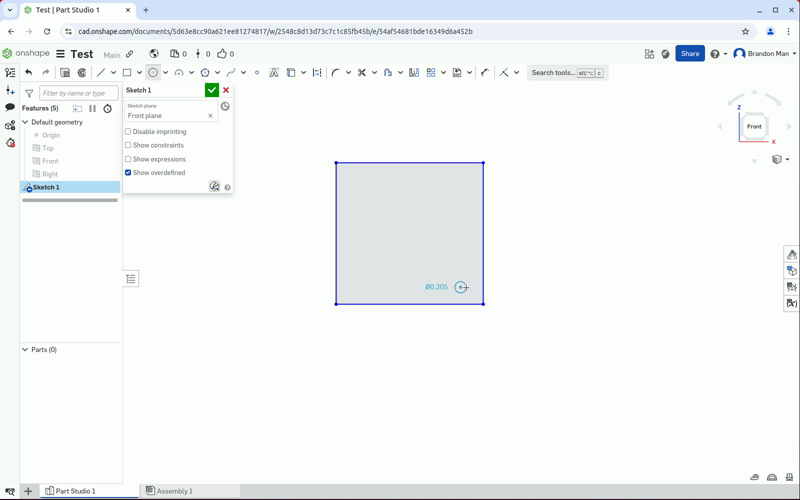
click(466, 287)
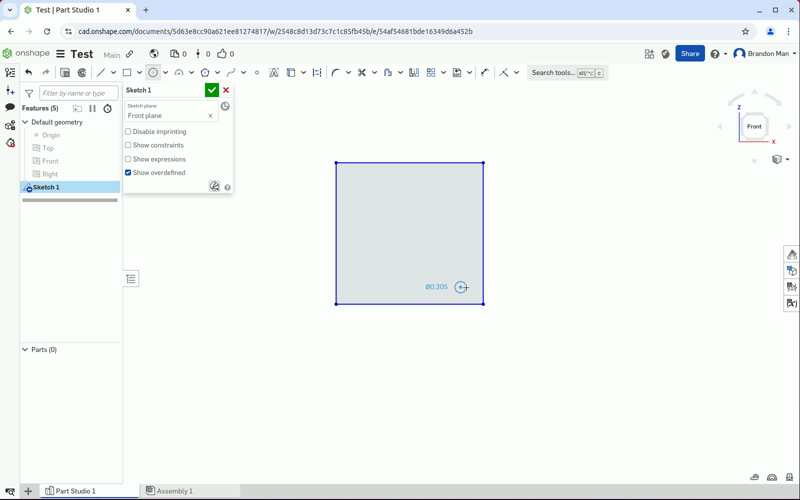
scroll(-6)
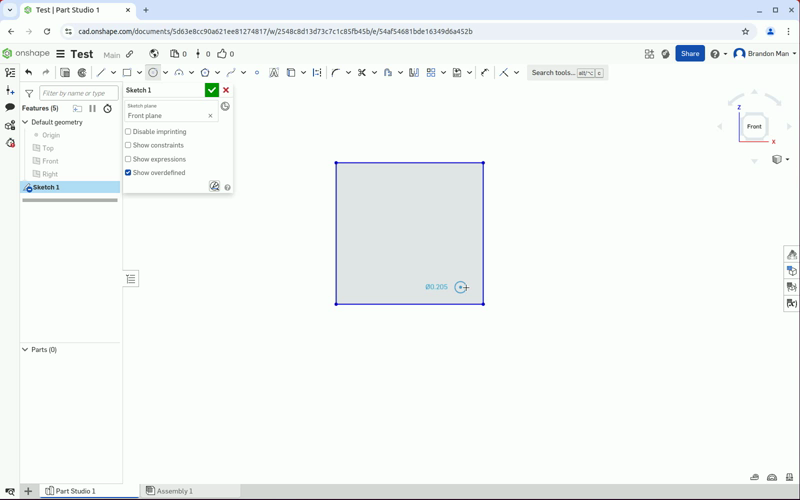
scroll(-6)
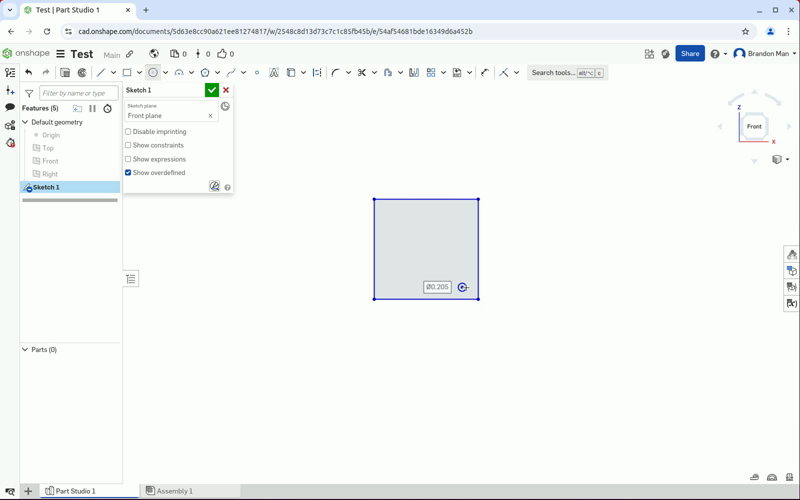
scroll(-6)
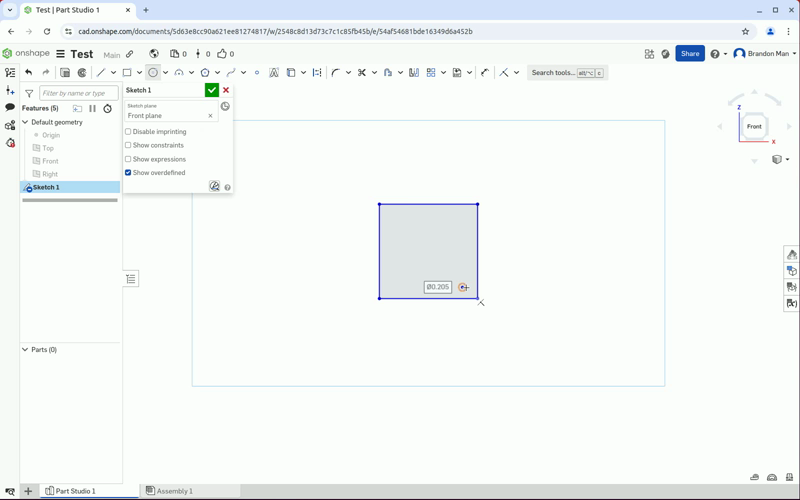
scroll(-6)
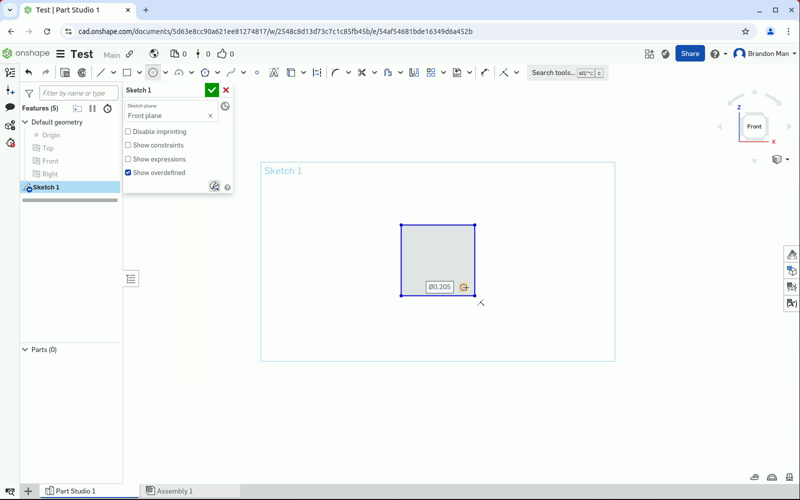
scroll(-6)
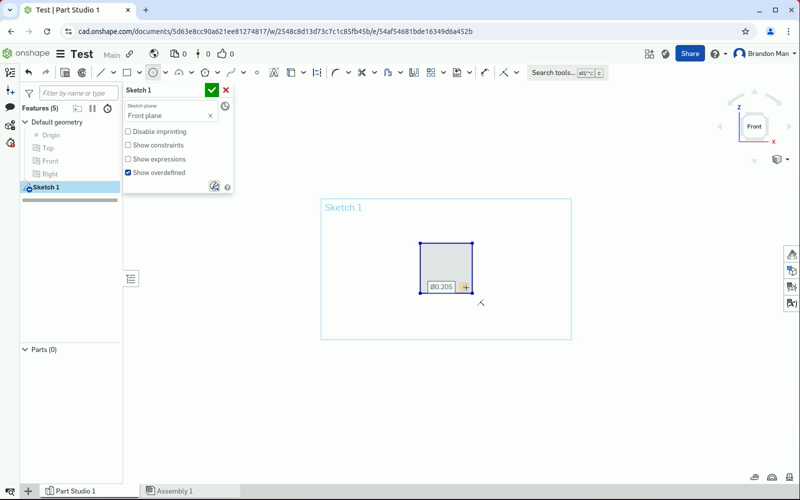
scroll(-6)
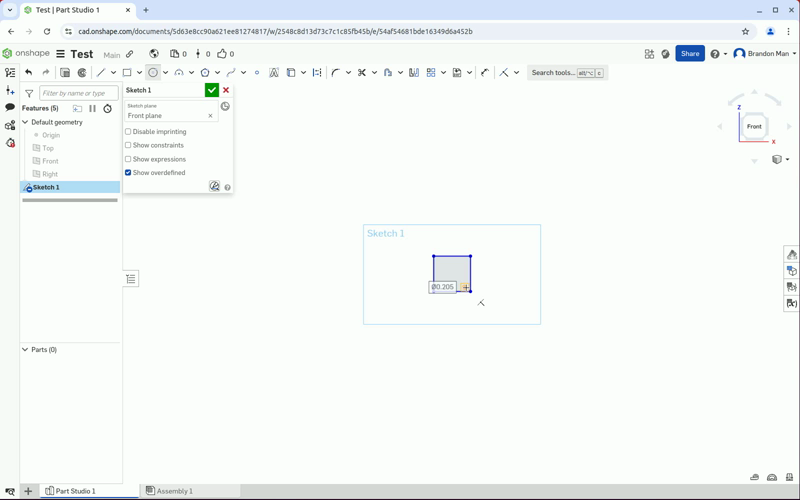
scroll(-6)
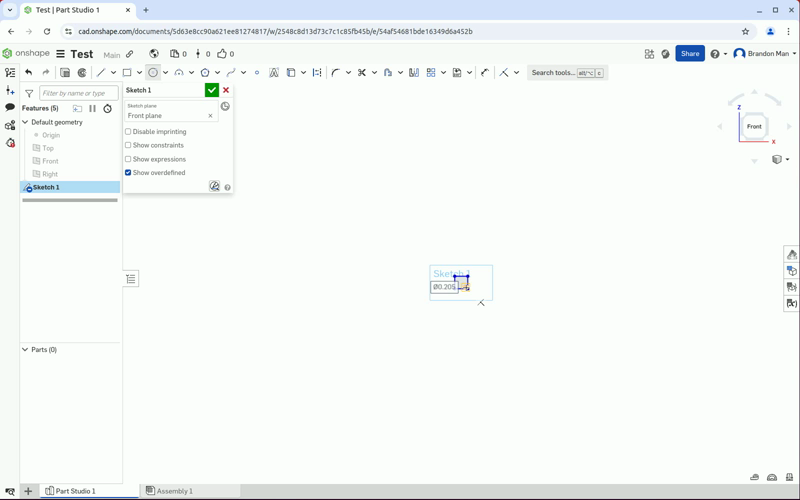
key(esc)
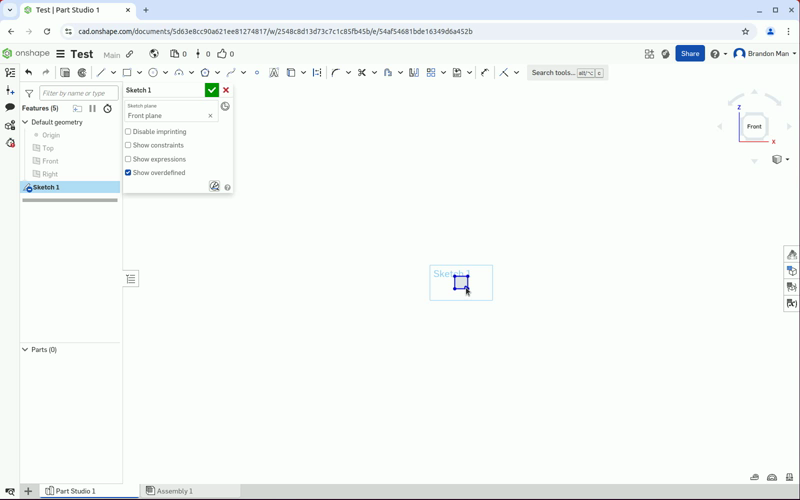
key(c)
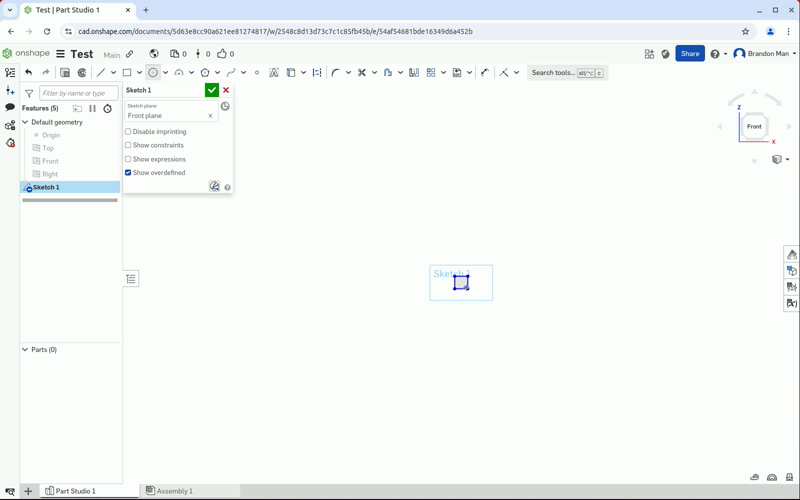
key_down(shift)
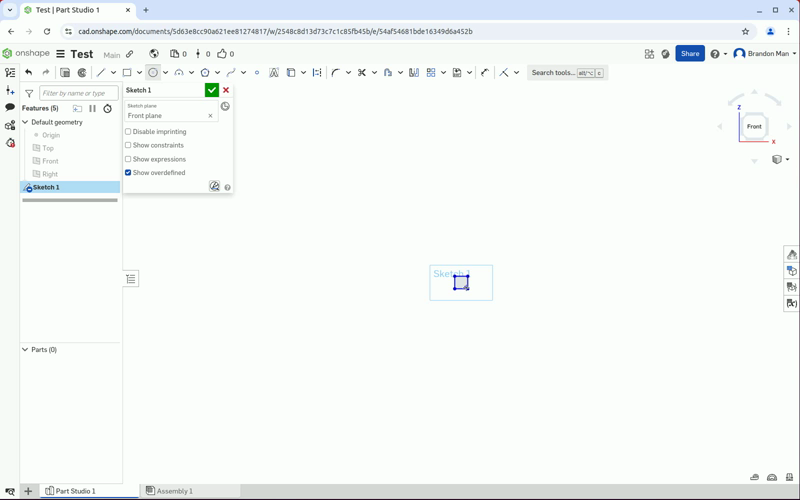
mouse_move(465, 277)
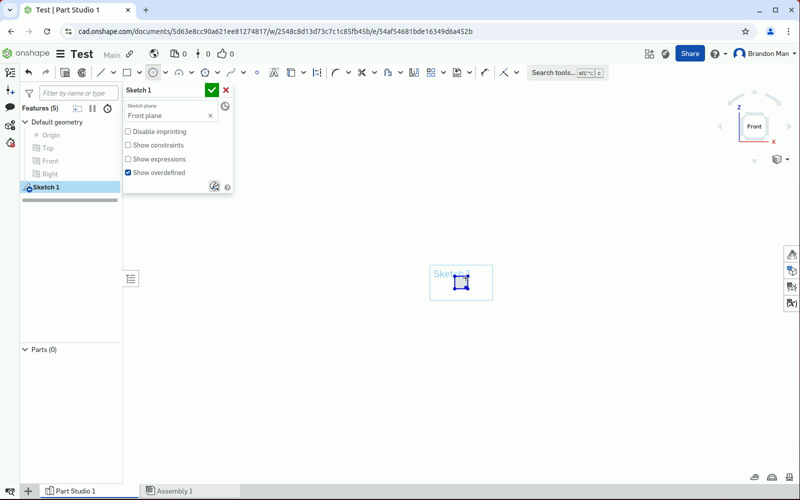
scroll(6)
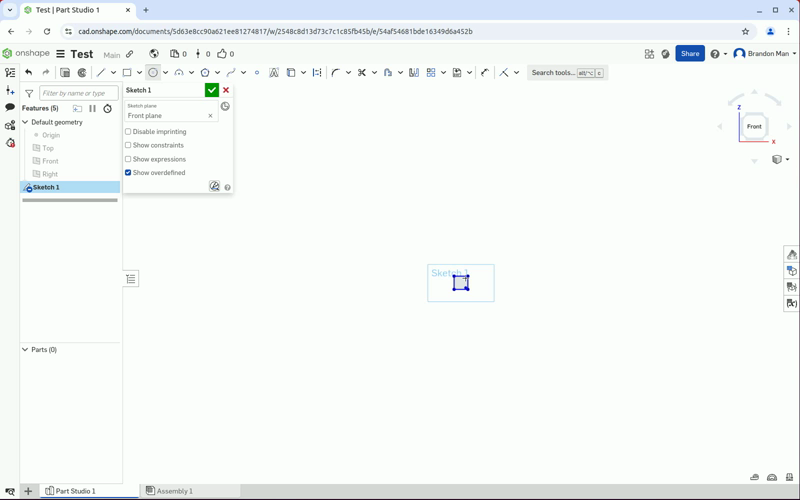
scroll(6)
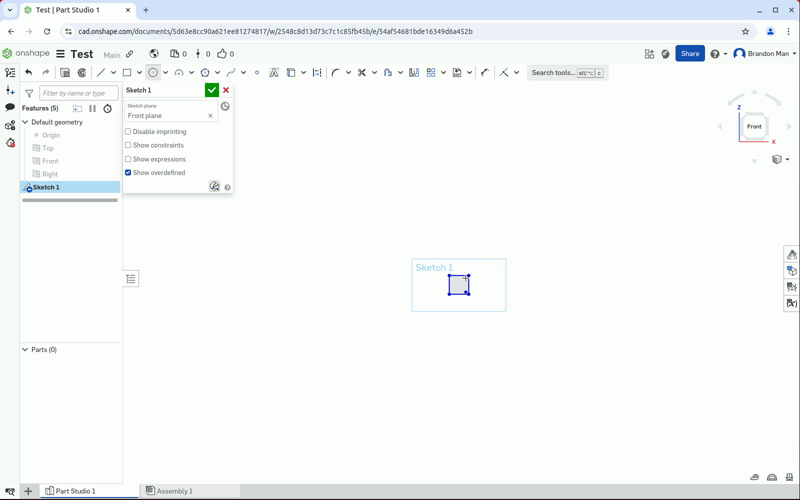
scroll(6)
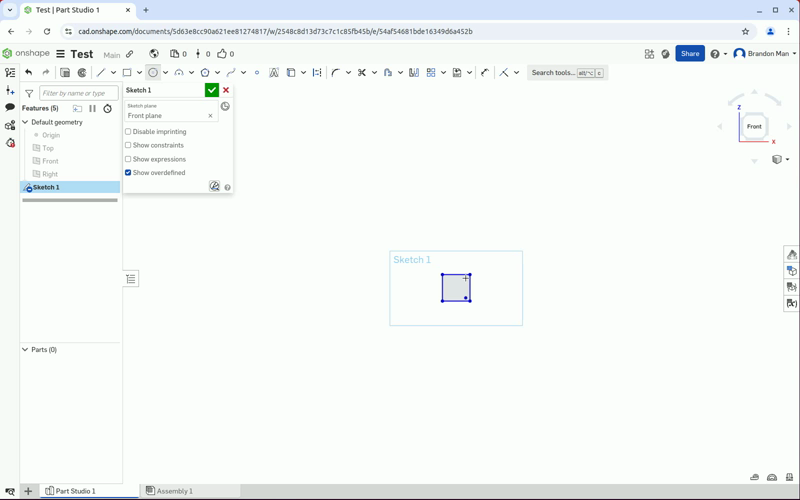
scroll(6)
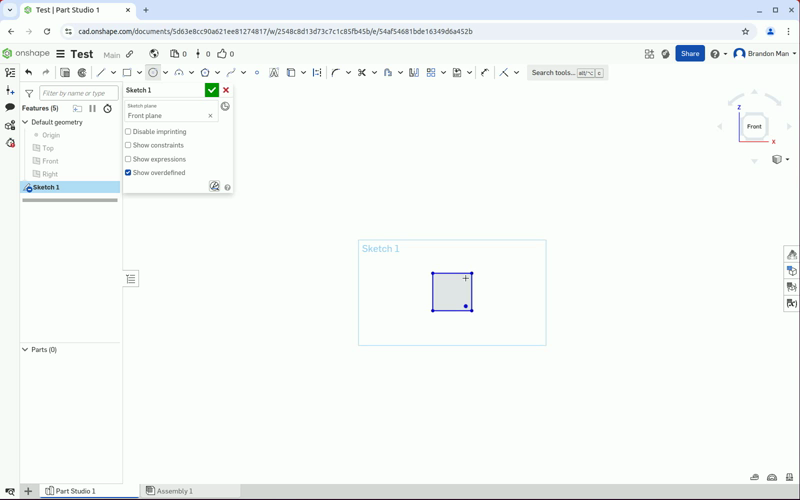
scroll(6)
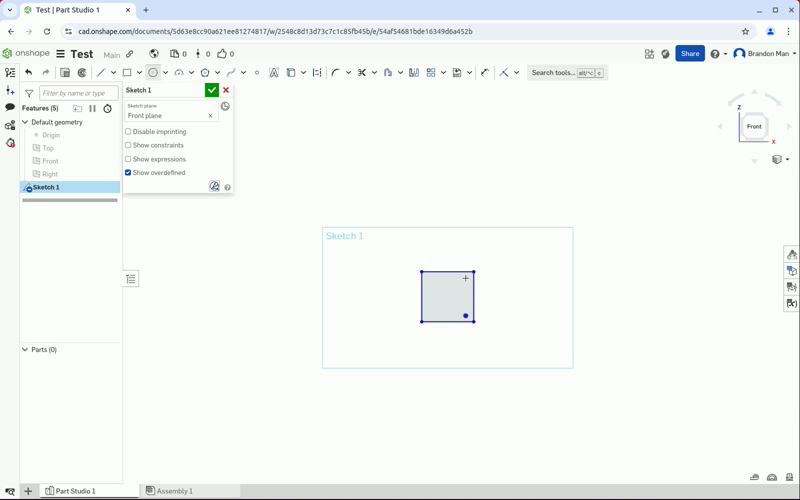
scroll(6)
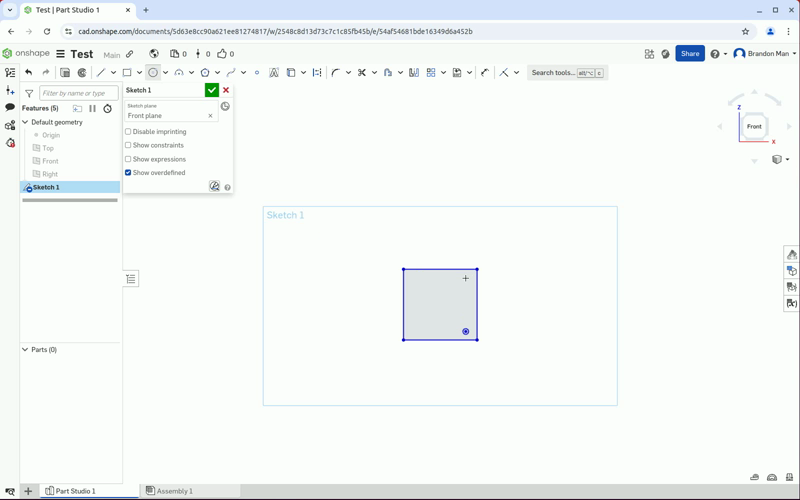
scroll(6)
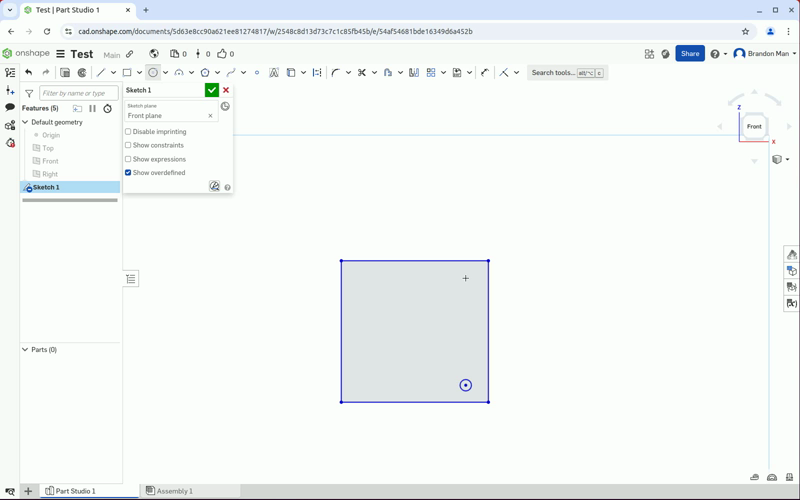
click(465, 277)
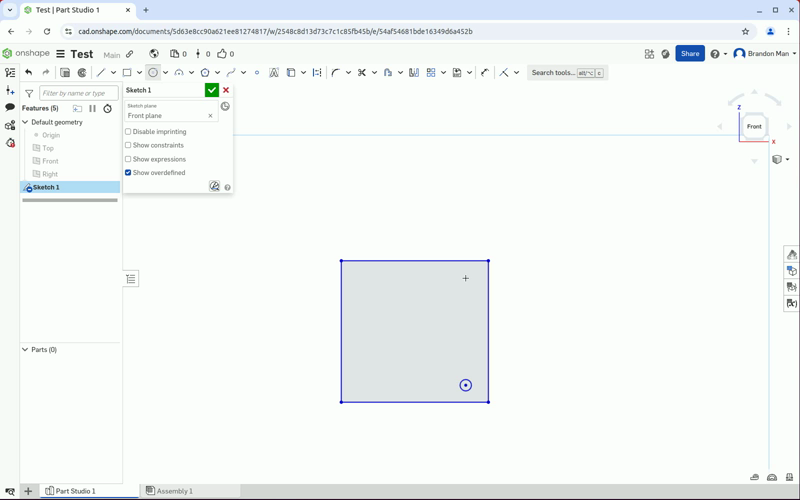
scroll(-6)
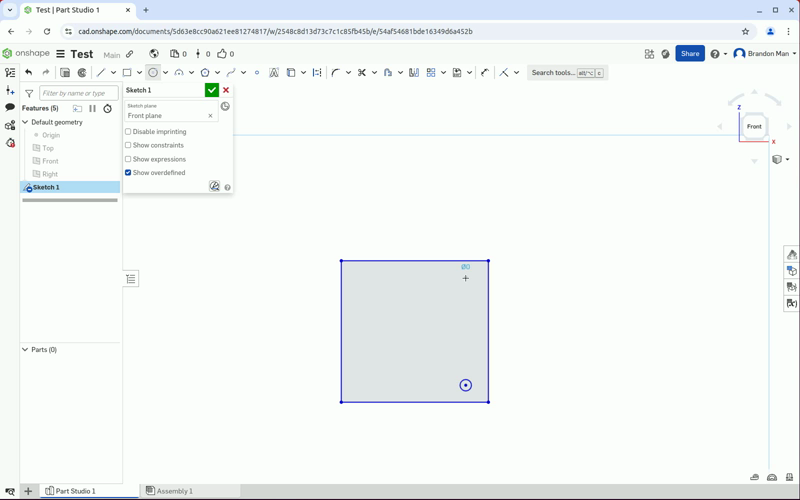
scroll(-6)
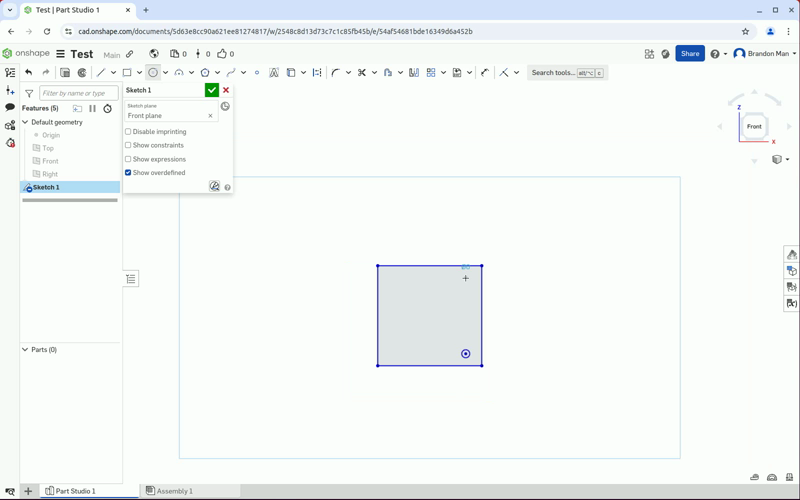
scroll(-6)
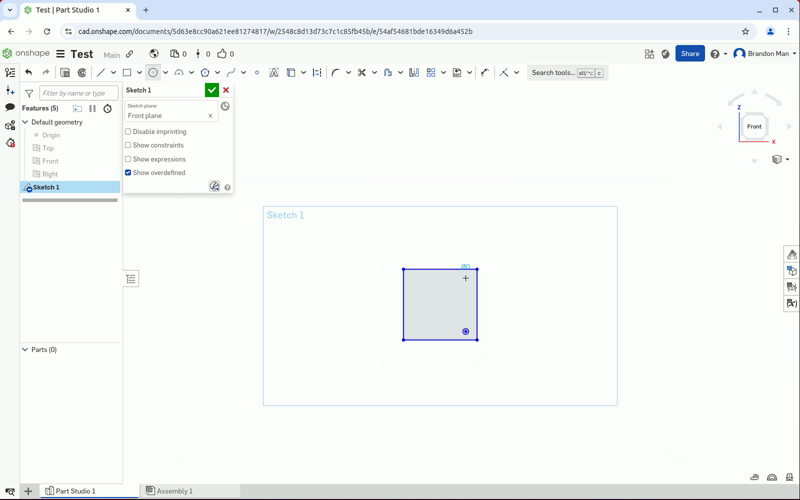
scroll(-6)
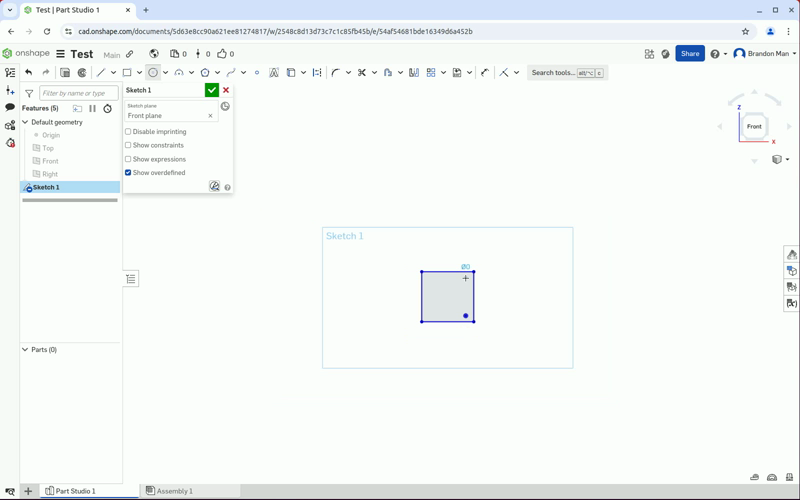
scroll(-6)
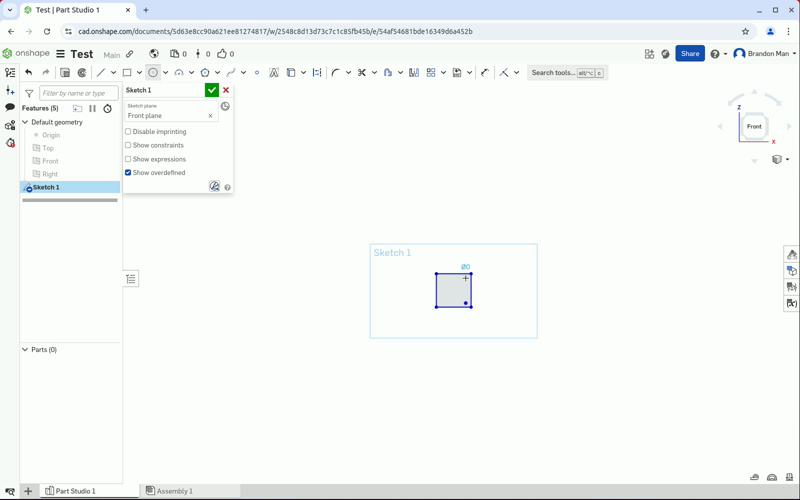
scroll(-6)
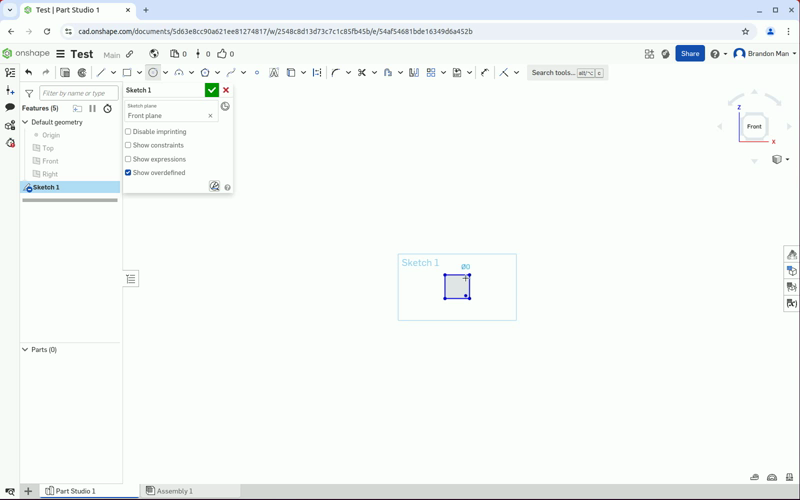
scroll(-6)
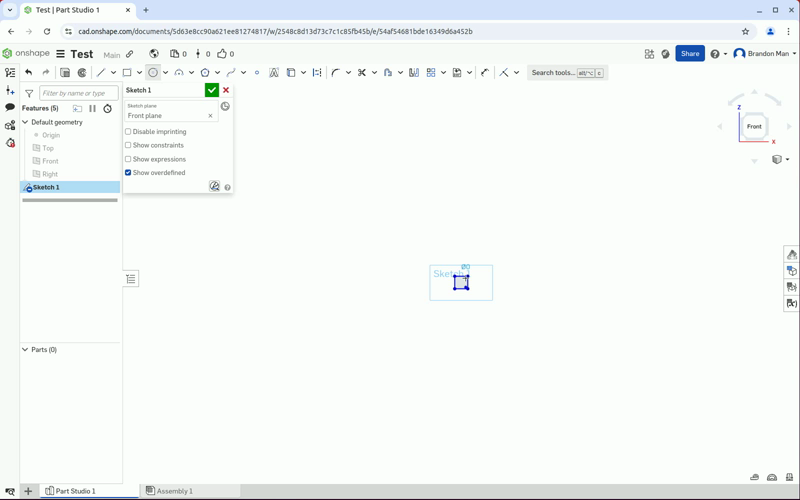
key_up(shift)
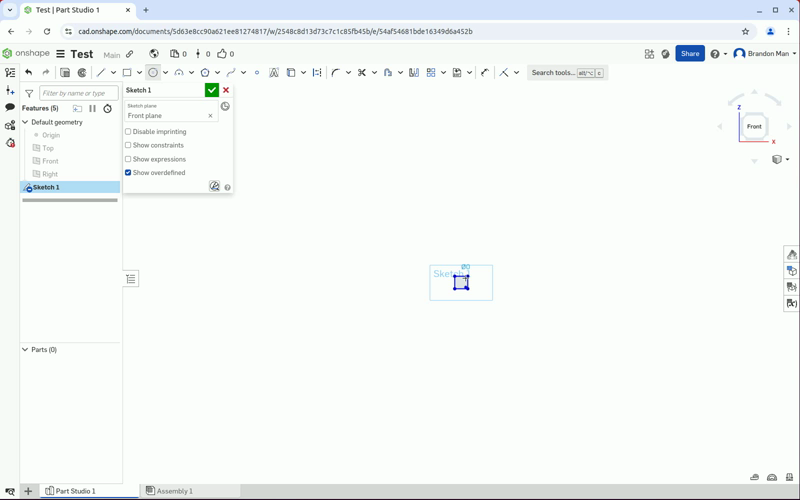
mouse_move(466, 277)
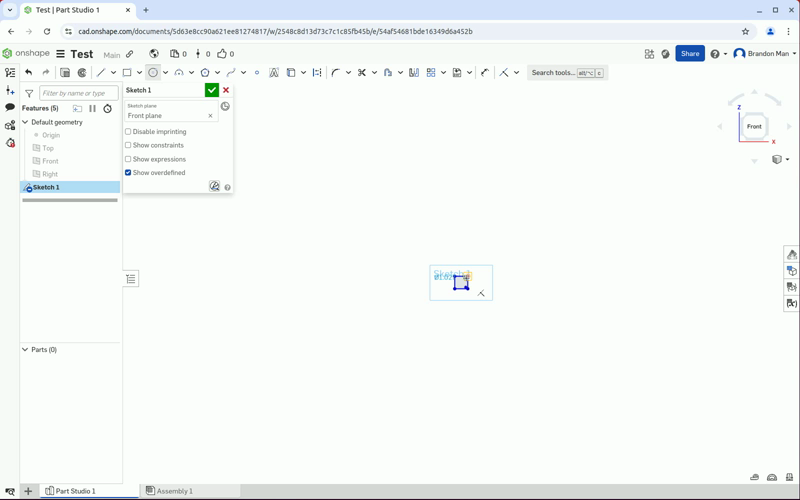
scroll(6)
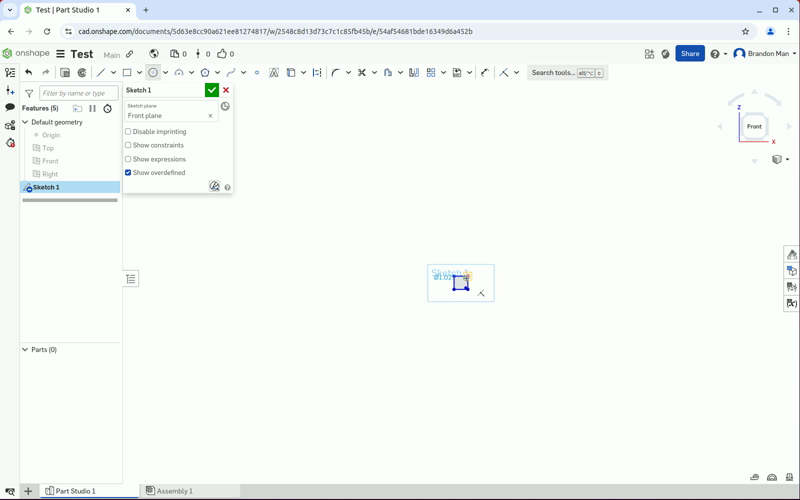
scroll(6)
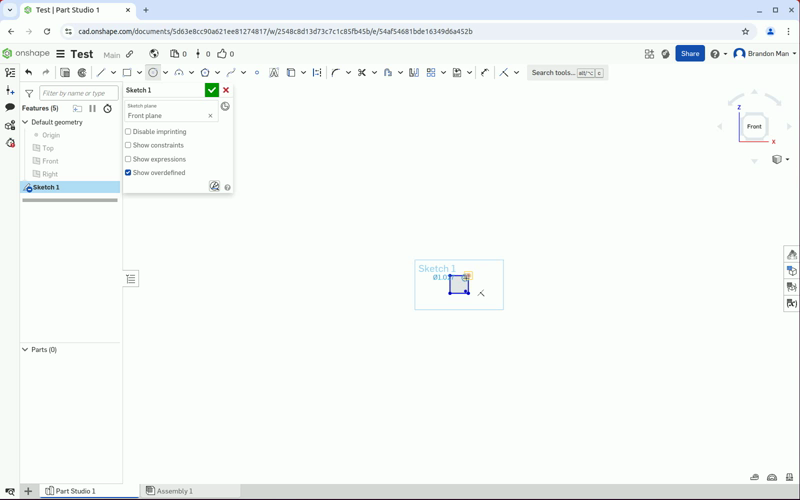
scroll(6)
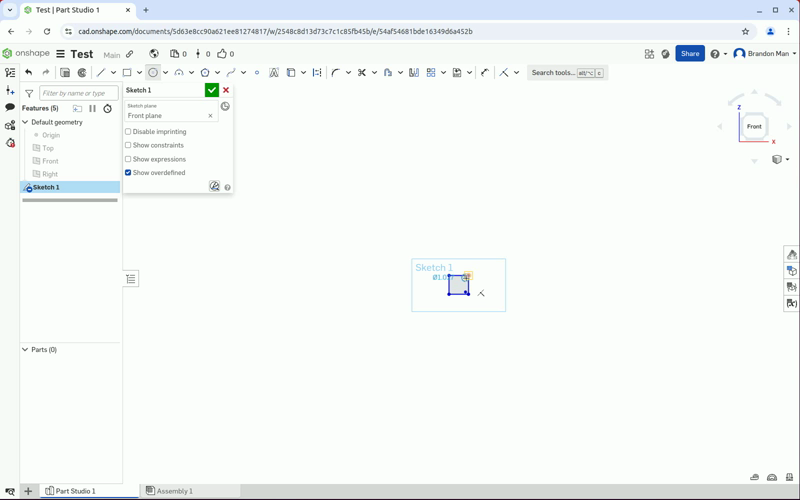
scroll(6)
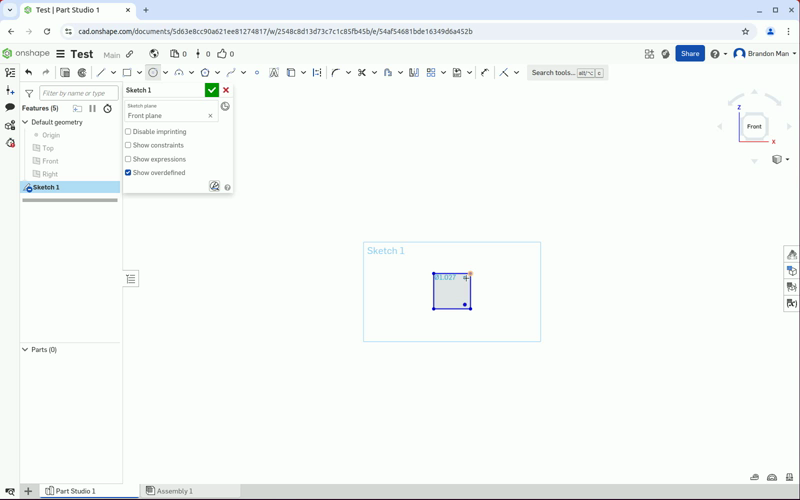
scroll(6)
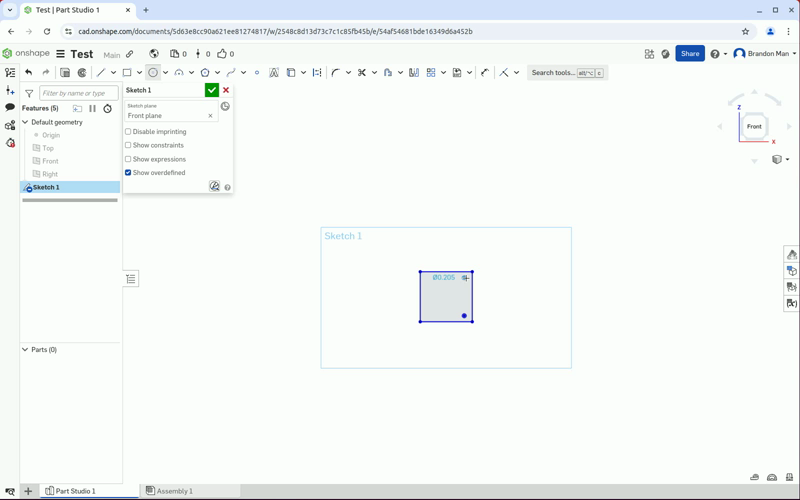
scroll(6)
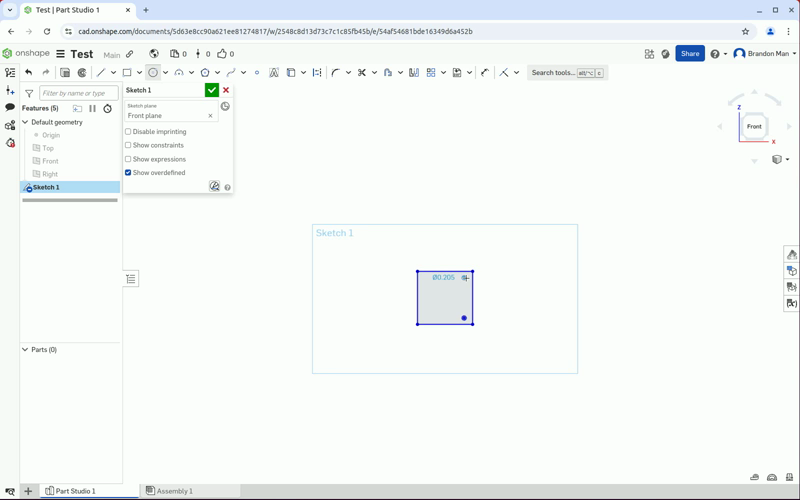
scroll(6)
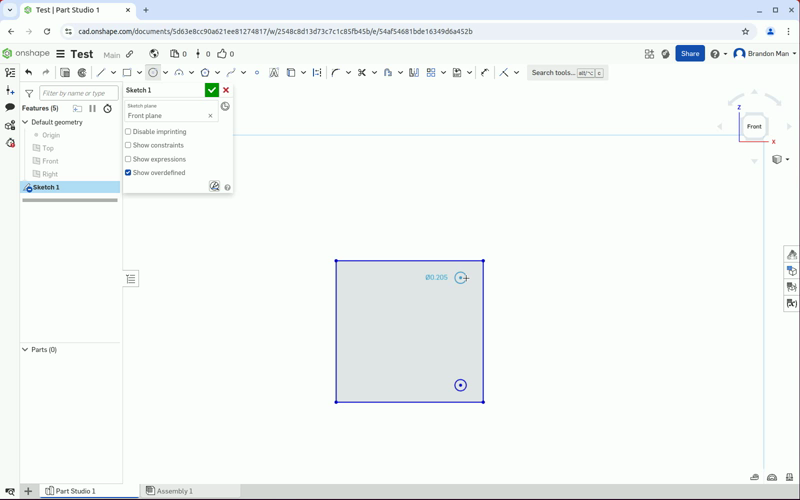
click(466, 277)
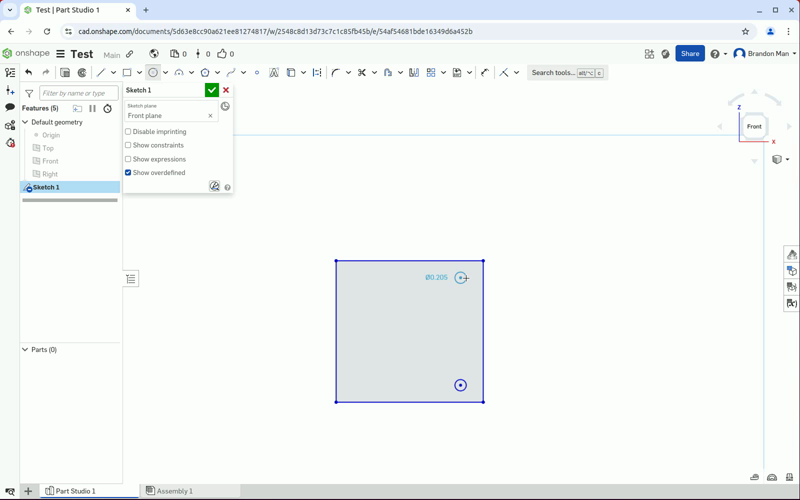
scroll(-6)
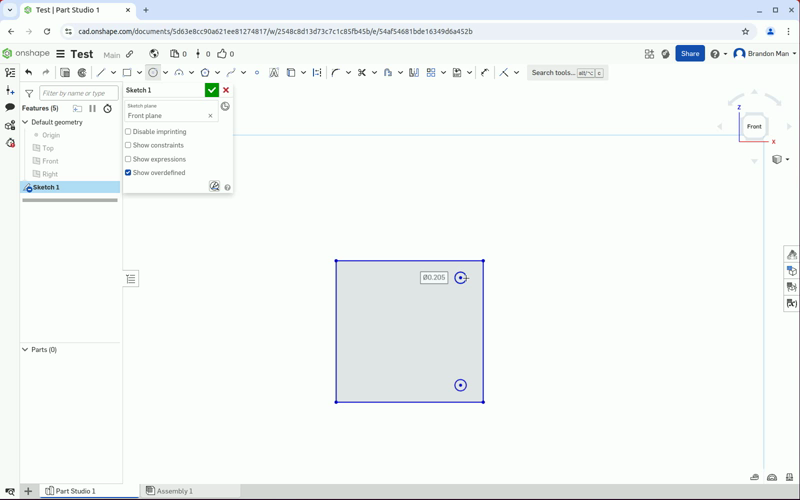
scroll(-6)
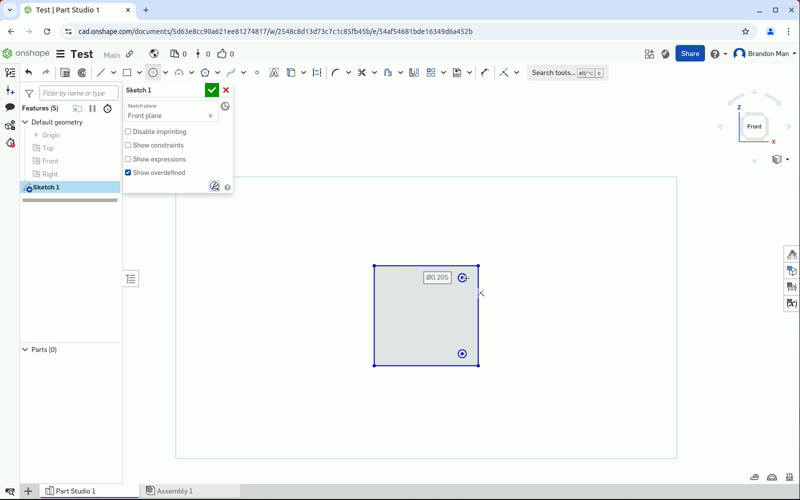
scroll(-6)
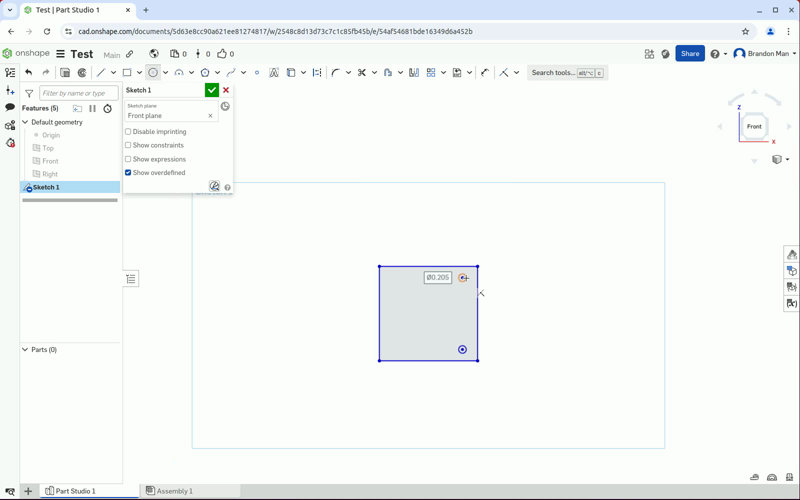
scroll(-6)
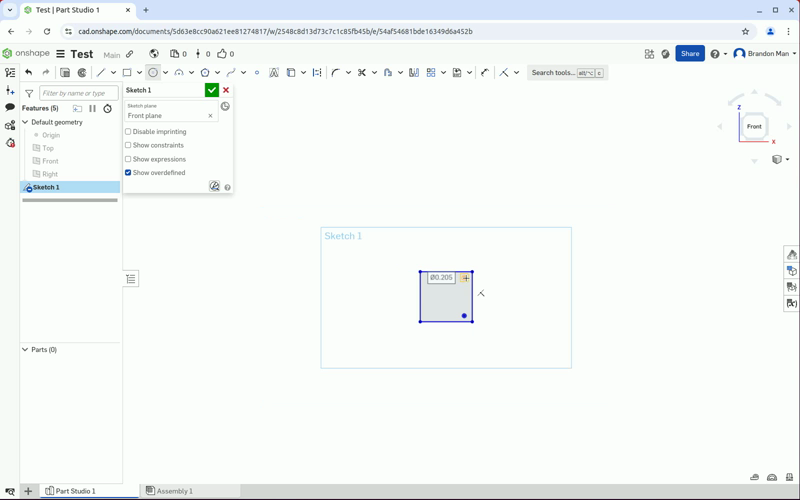
scroll(-6)
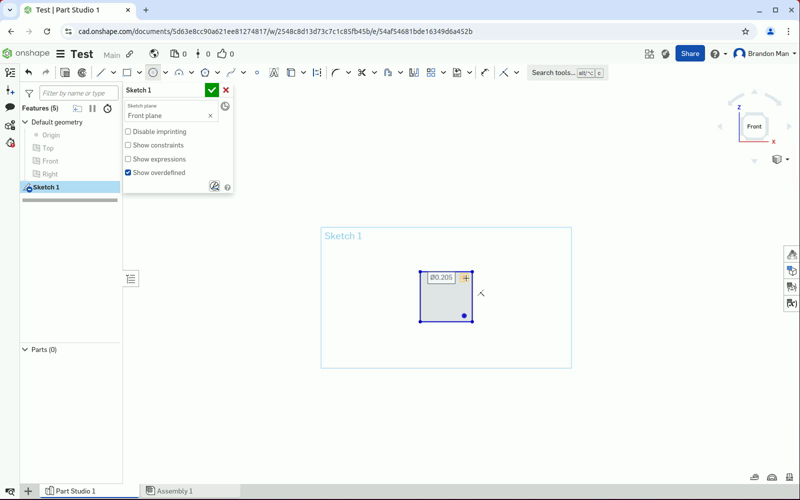
scroll(-6)
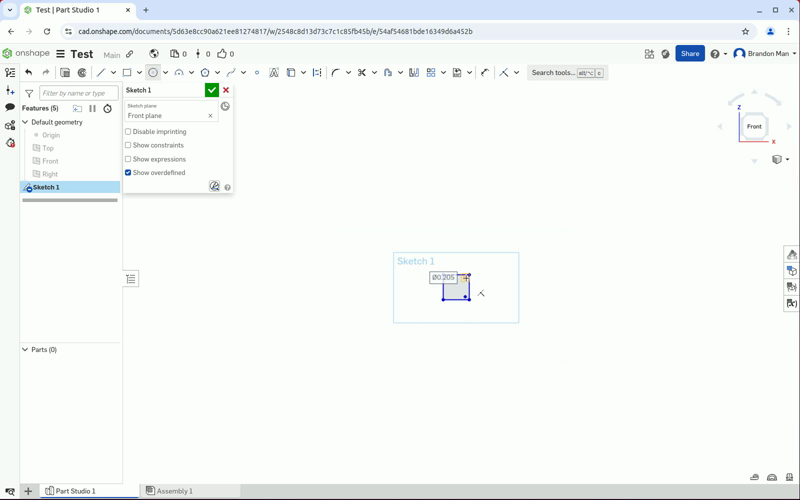
scroll(-6)
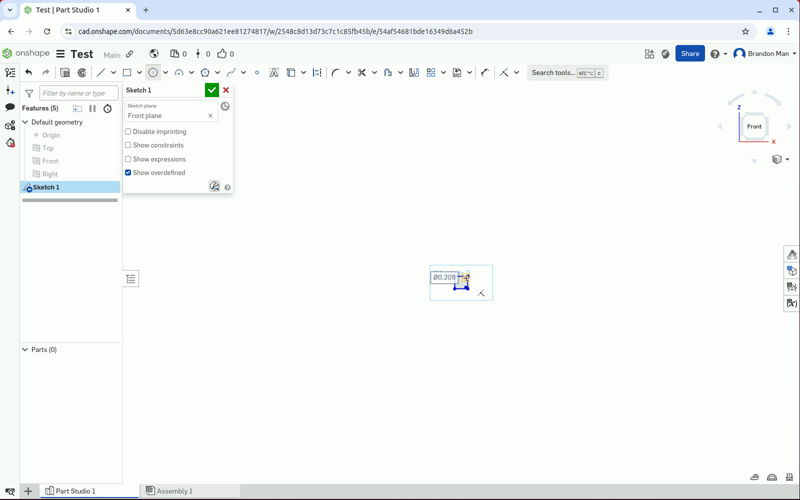
key(esc)
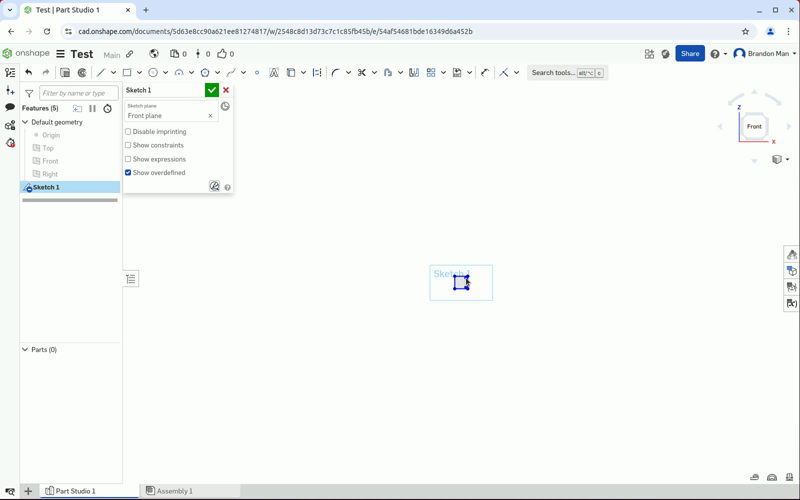
mouse_move(457, 279)
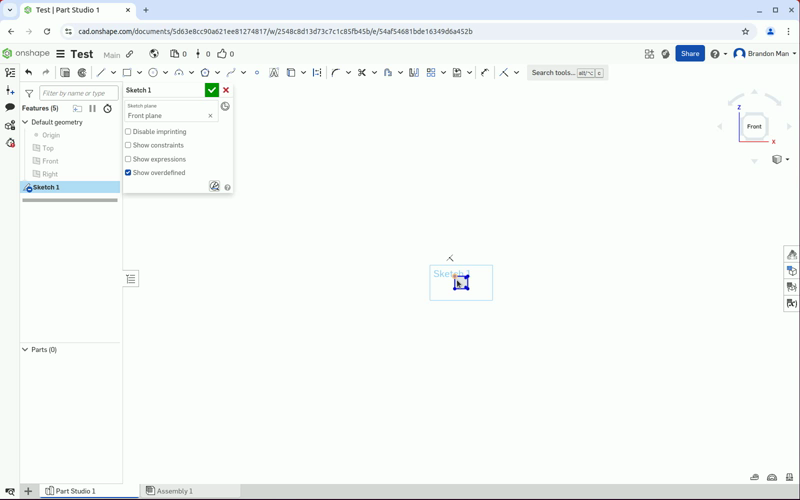
scroll(6)
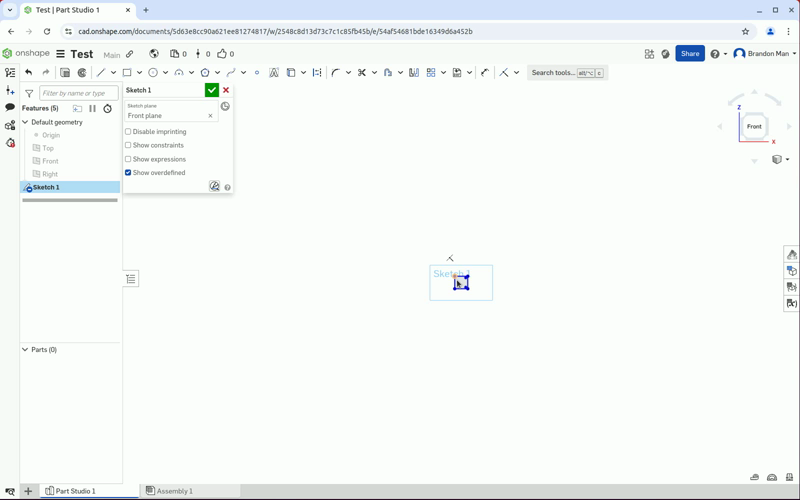
scroll(6)
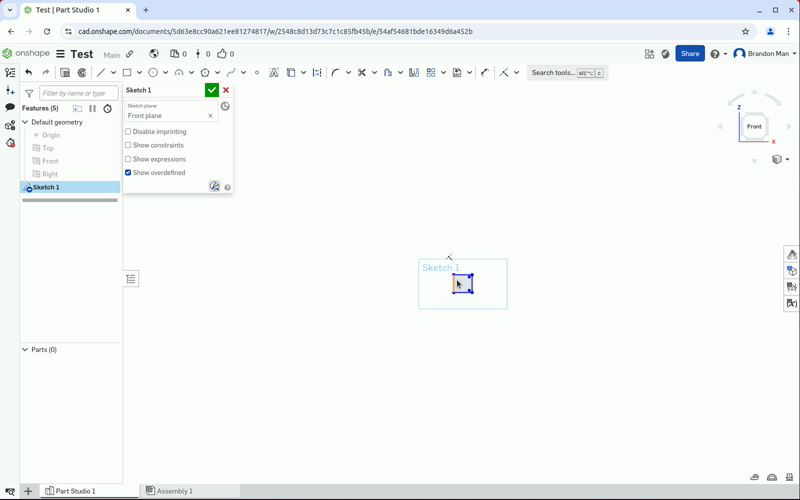
scroll(6)
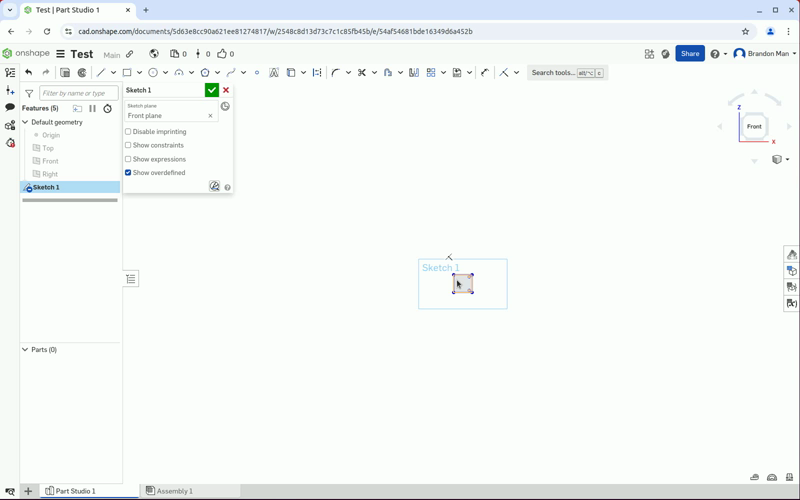
scroll(6)
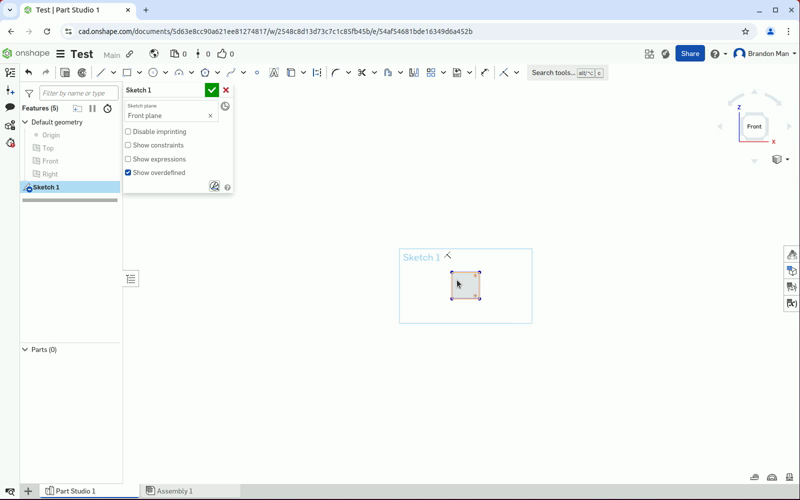
scroll(6)
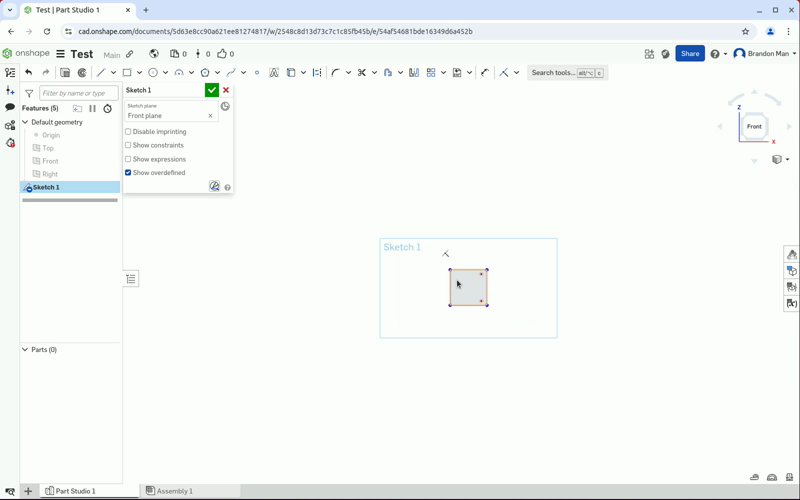
scroll(6)
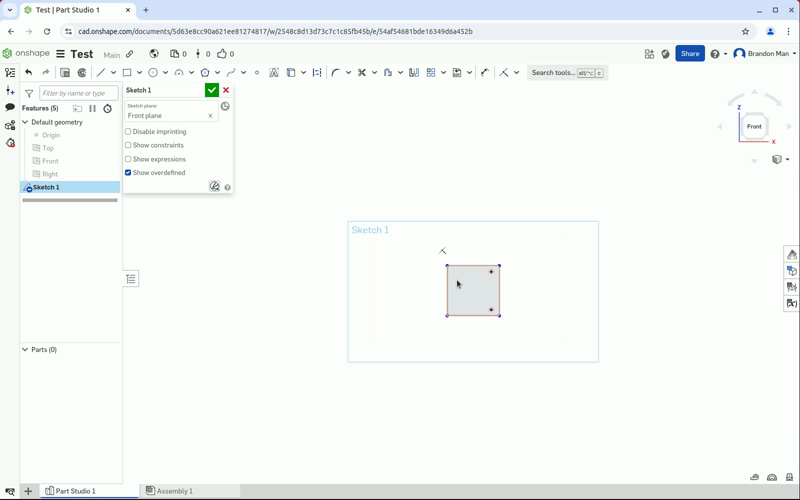
scroll(6)
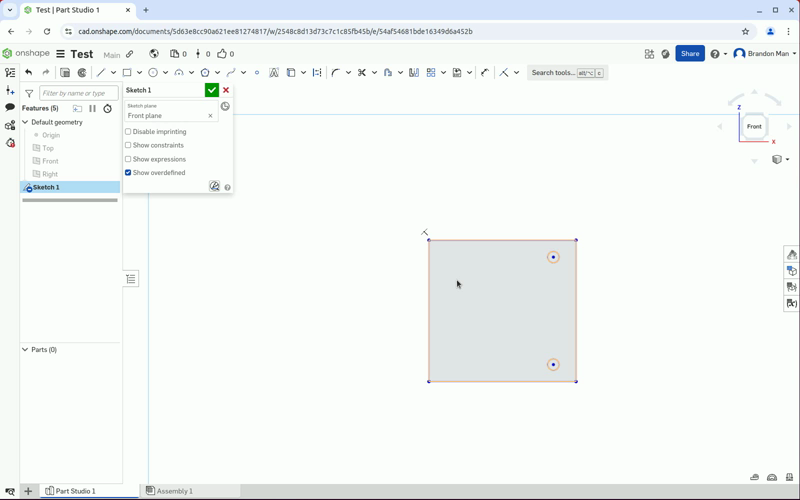
click(457, 279)
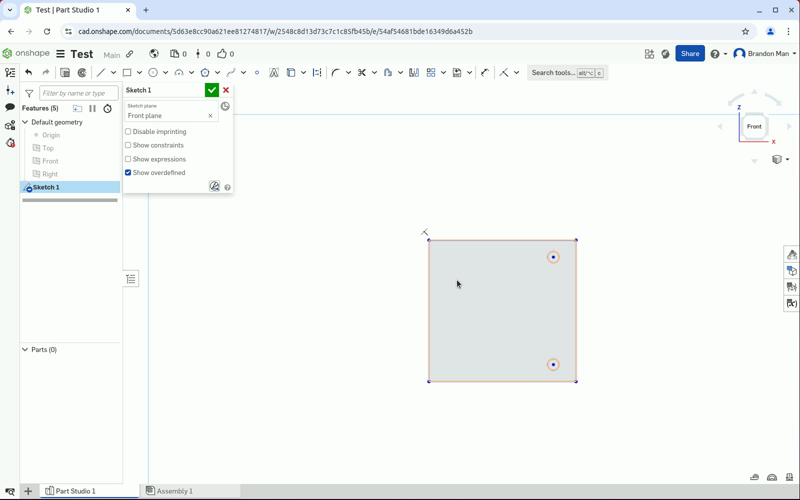
scroll(-6)
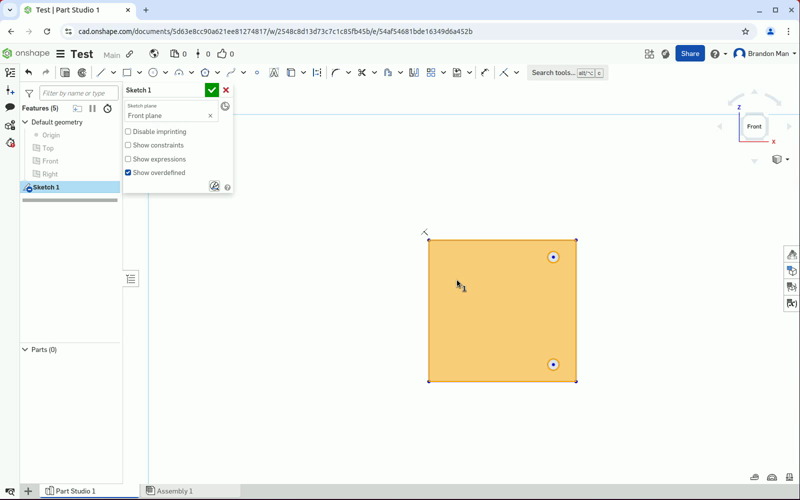
scroll(-6)
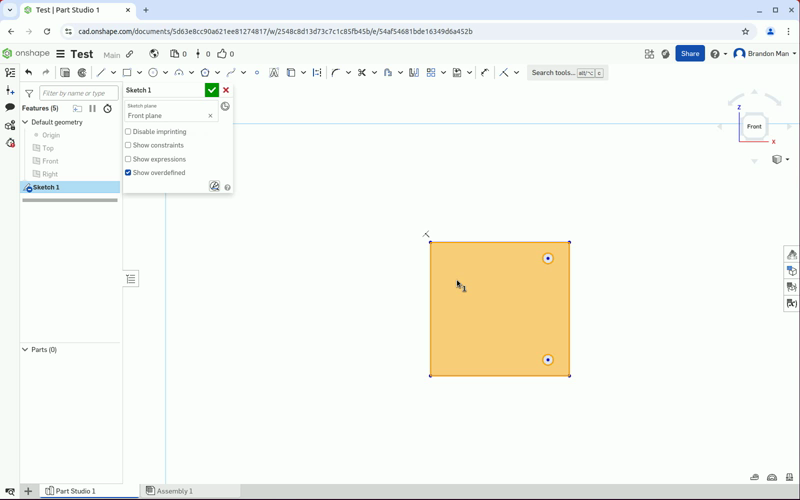
scroll(-6)
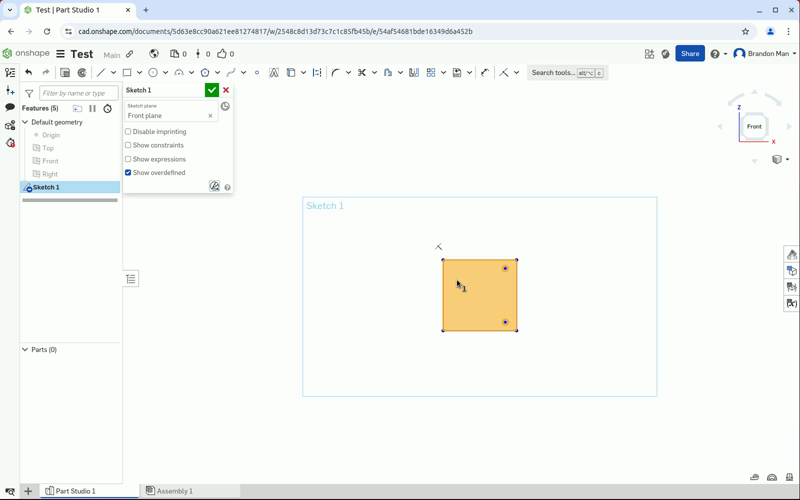
scroll(-6)
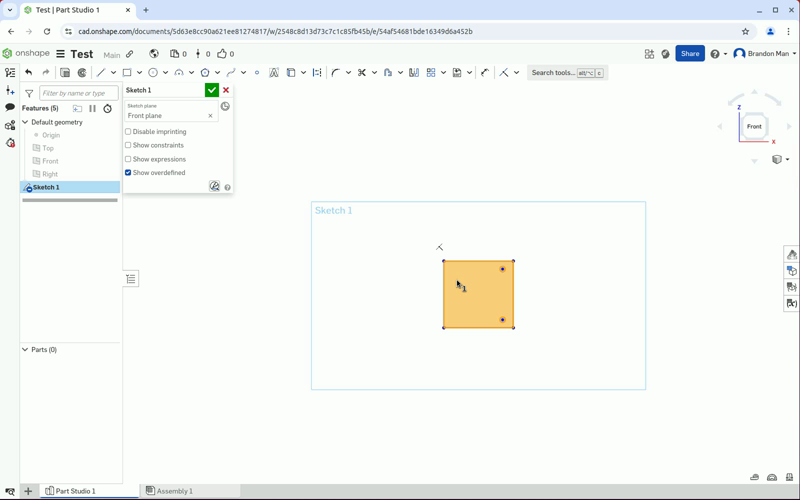
scroll(-6)
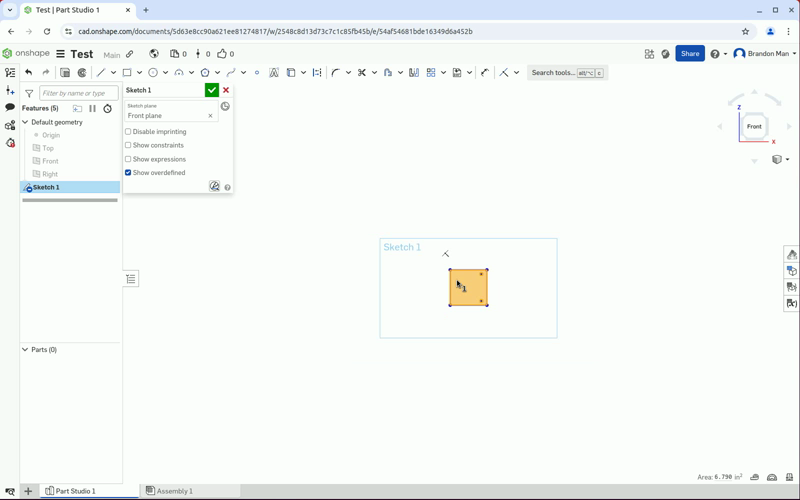
scroll(-6)
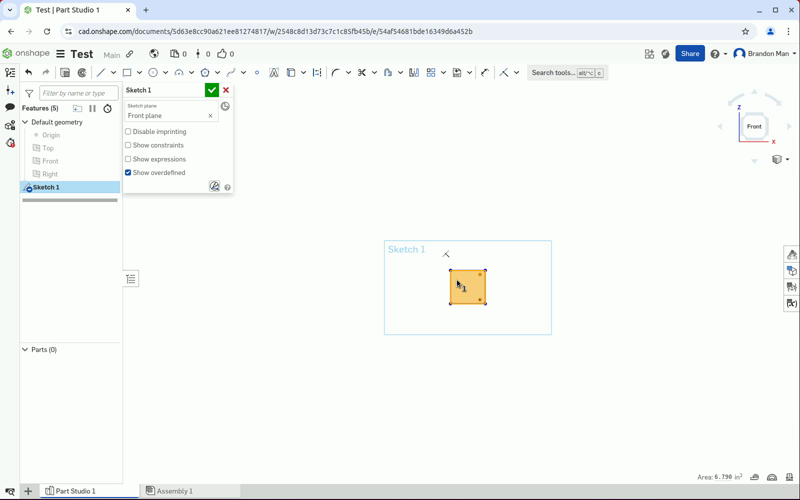
scroll(-6)
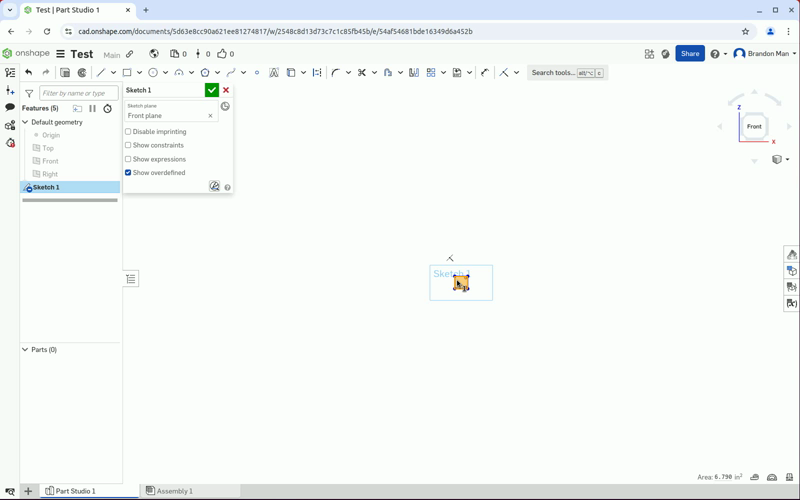
mouse_move(73, 352)
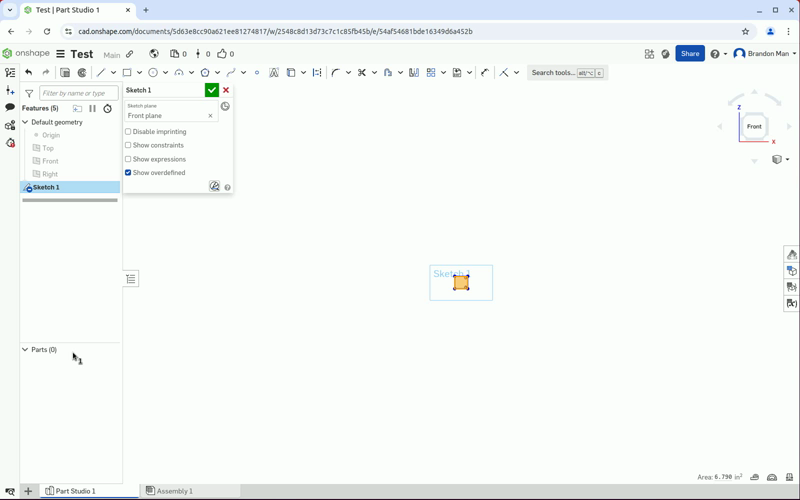
key(shift+y)
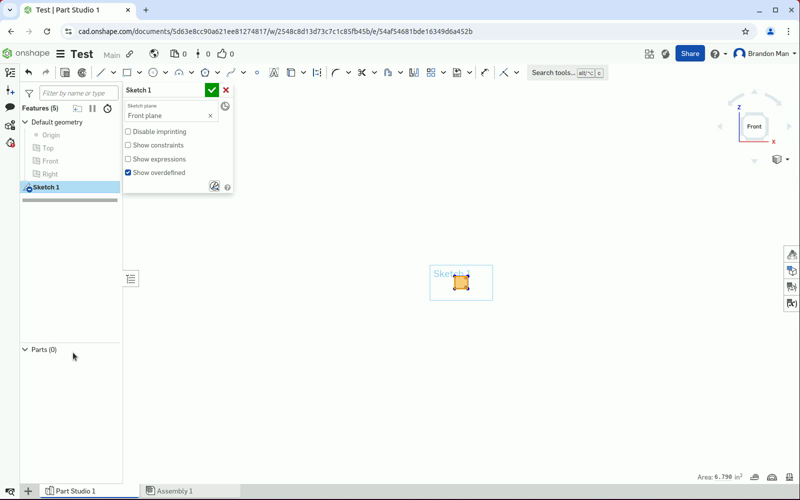
key(shift+e)
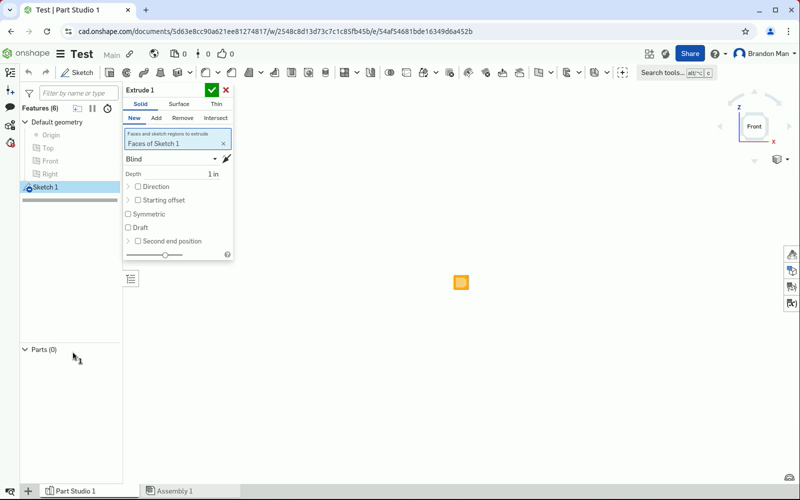
mouse_move(143, 106)
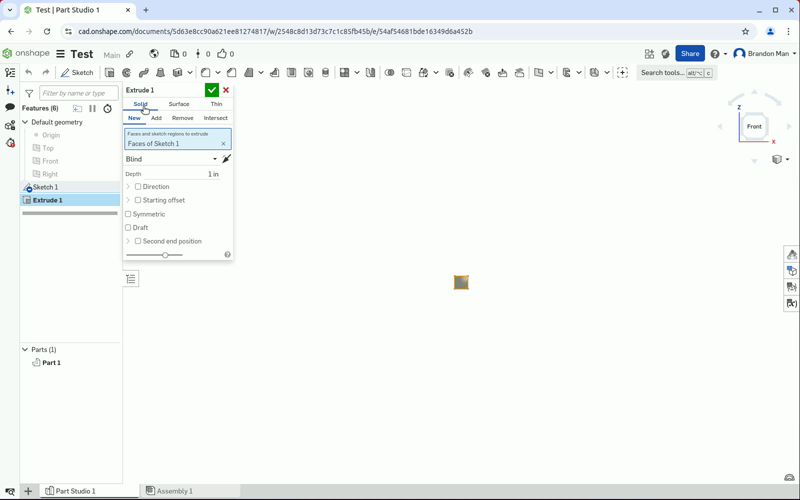
click(143, 106)
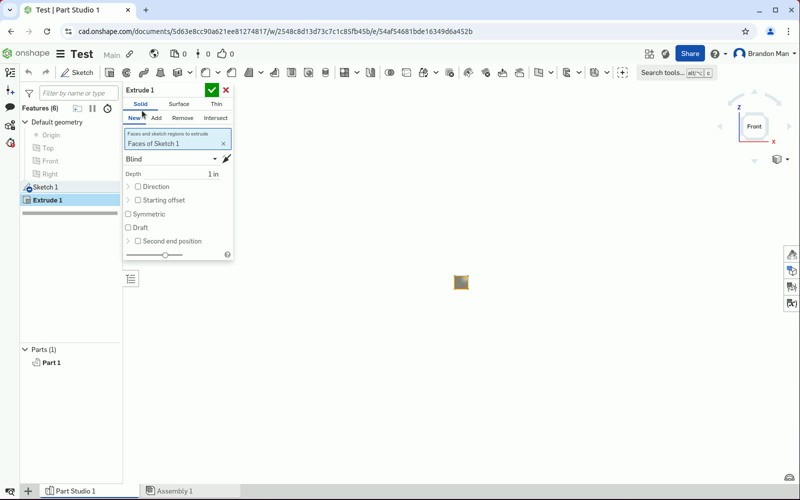
mouse_move(137, 120)
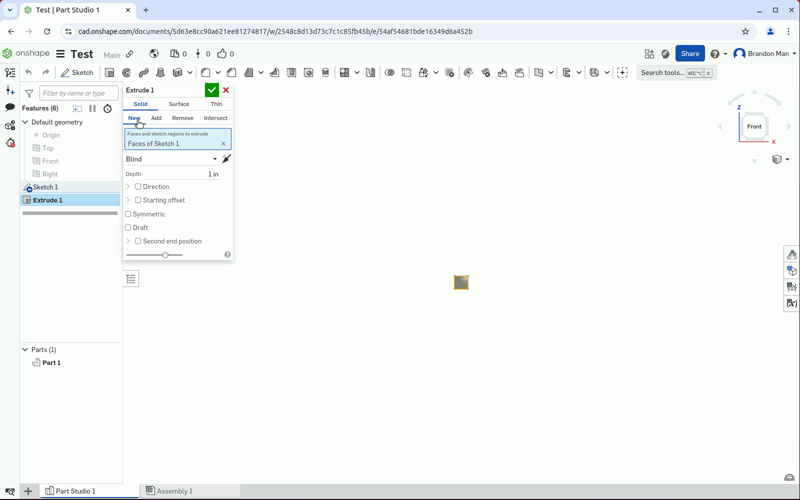
click(137, 120)
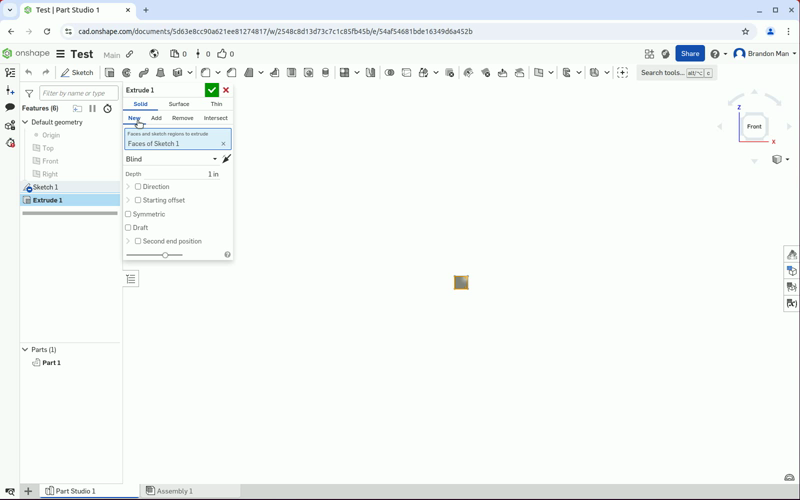
key(tab, 4)
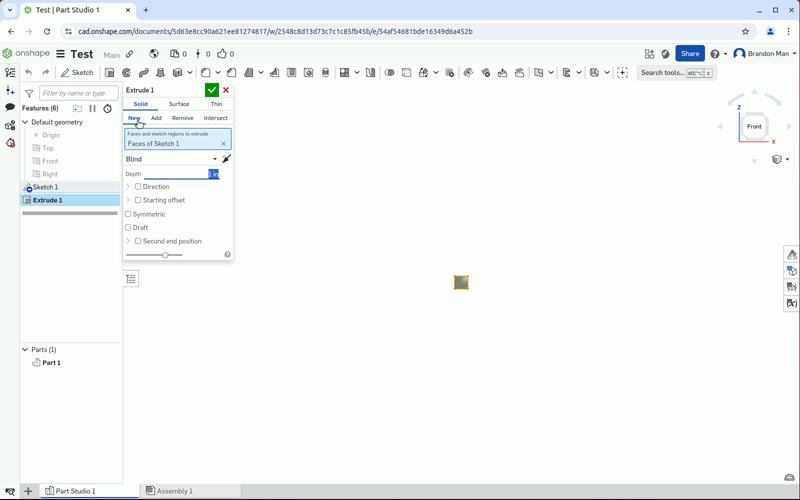
text(2.408)
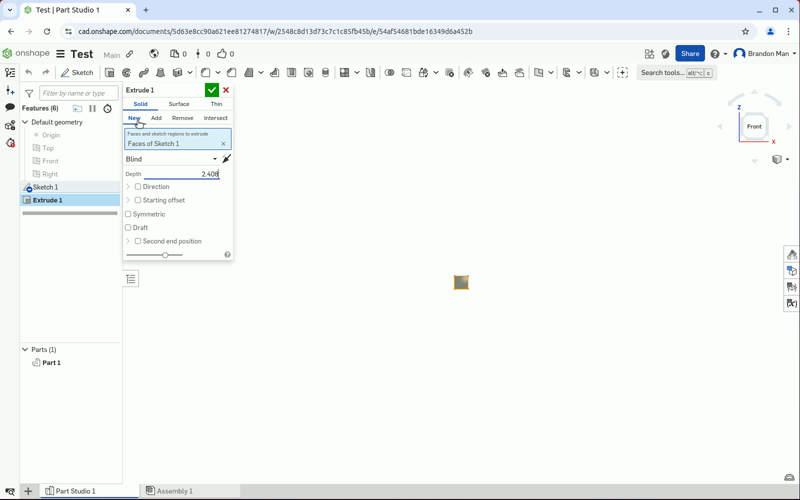
key(tab, 3)
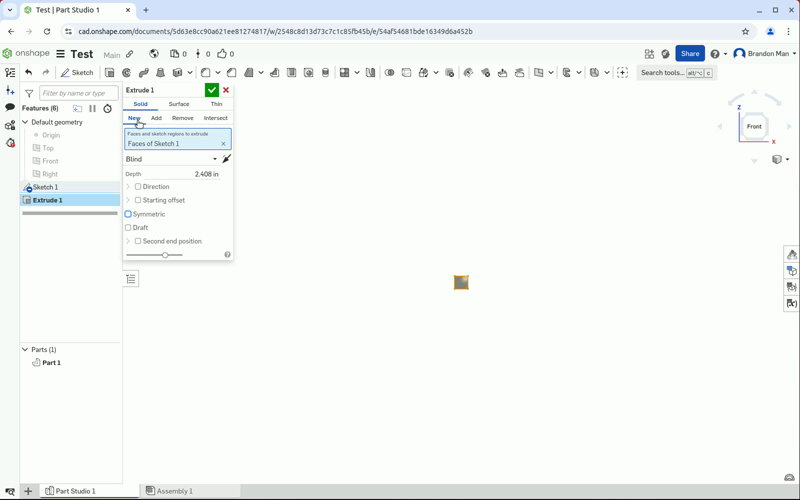
key(space)
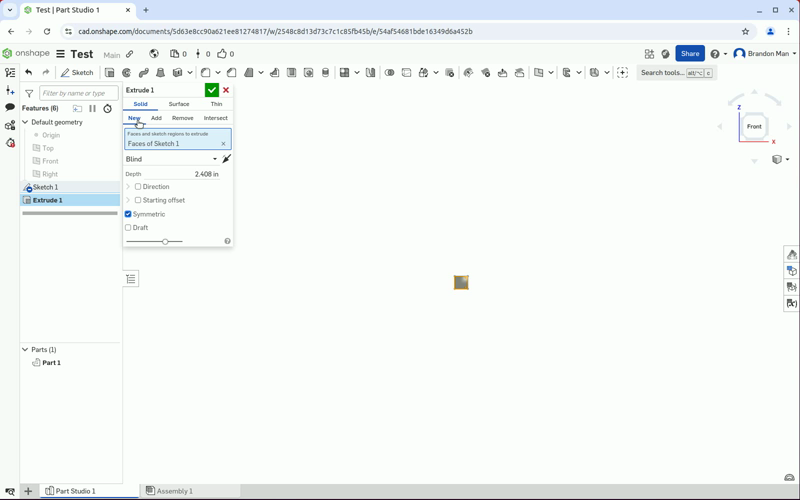
key(enter)
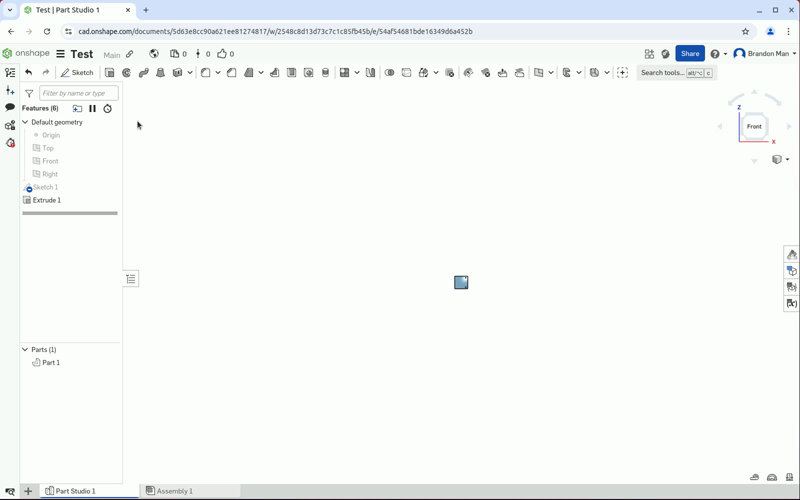
key(shift+h)
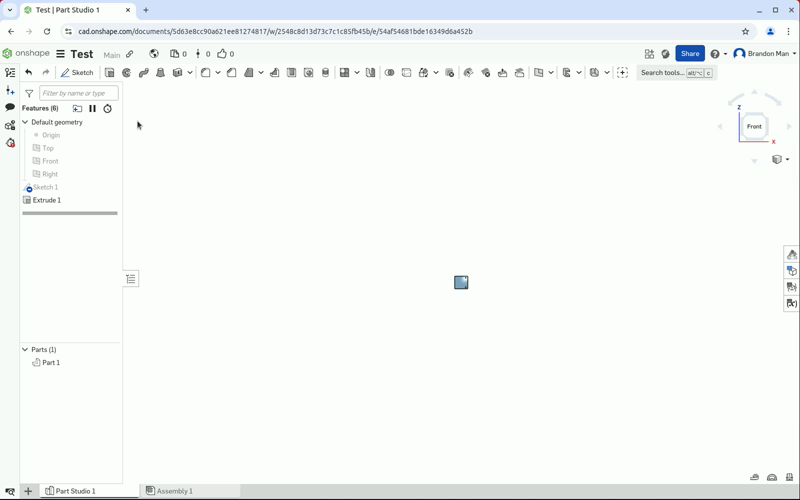
key(shift+h)
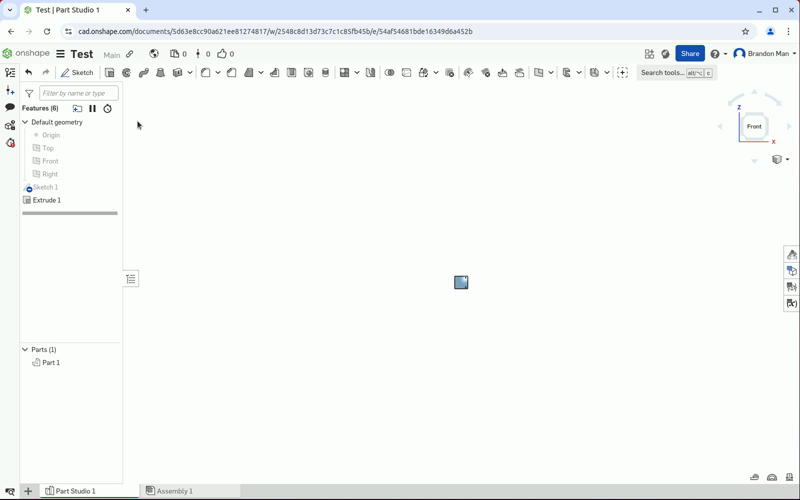
mouse_move(73, 189)
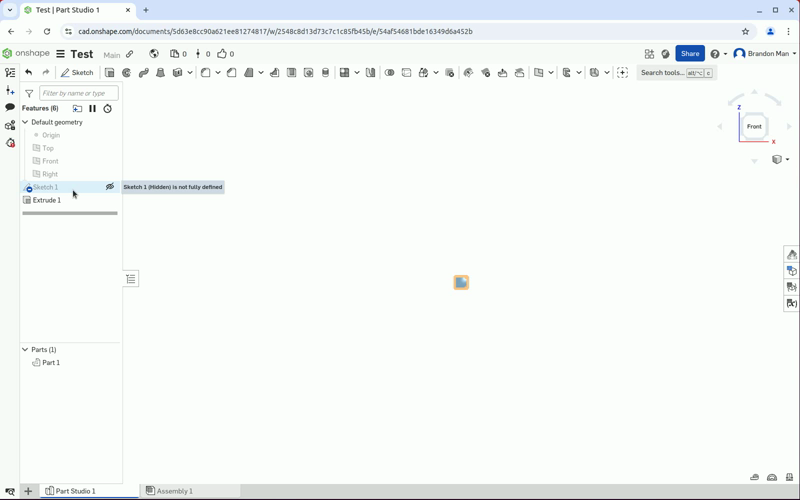
click(73, 189)
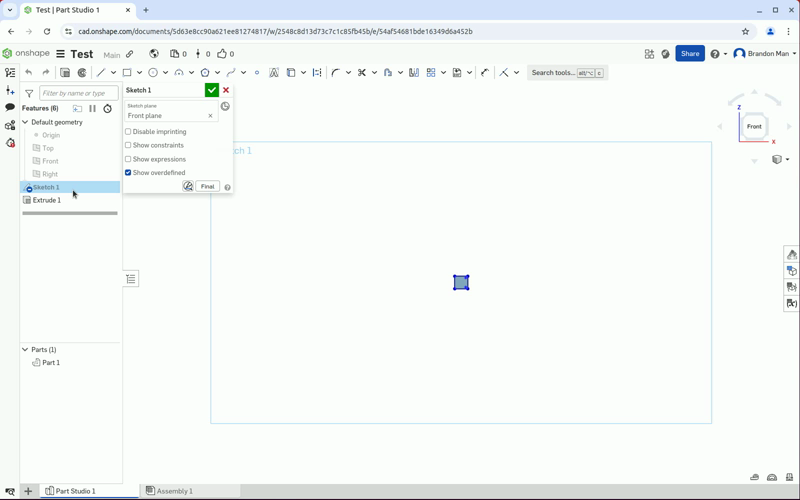
mouse_move(229, 92)
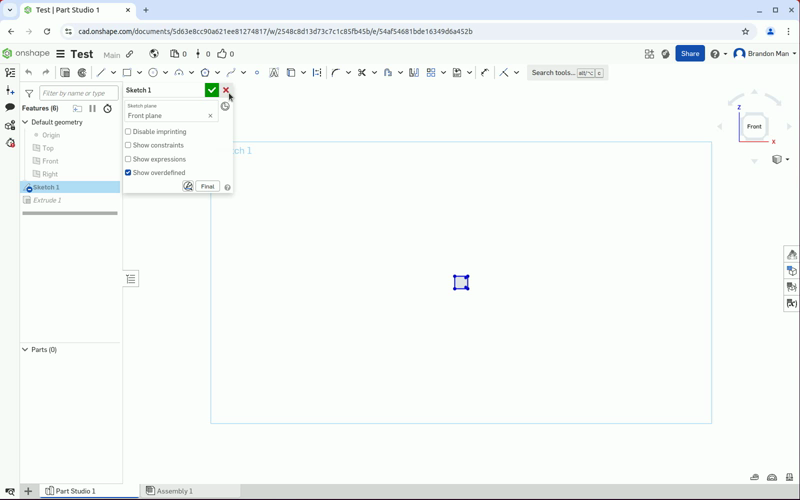
click(229, 92)
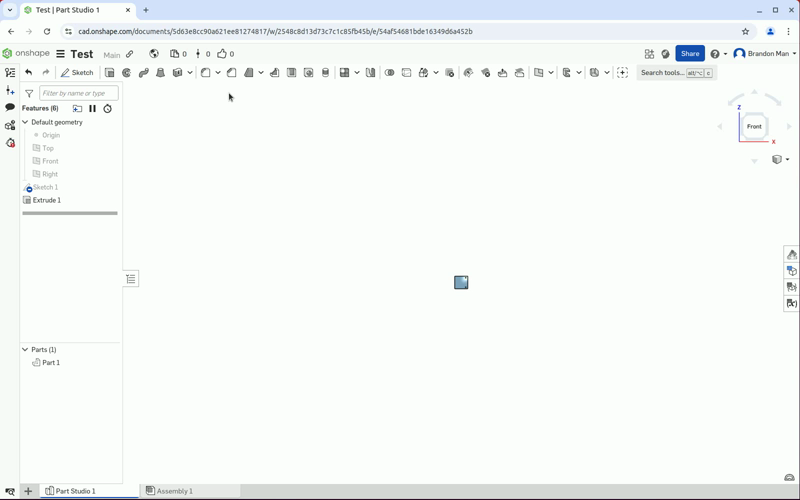
mouse_move(541, 75)
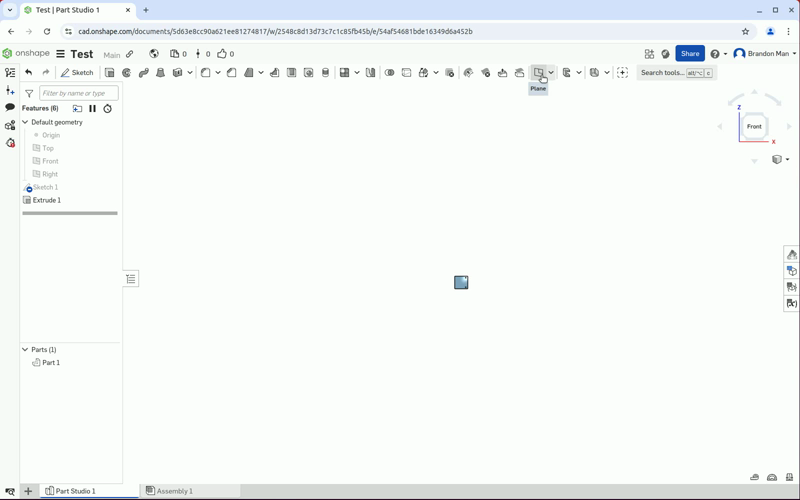
click(541, 75)
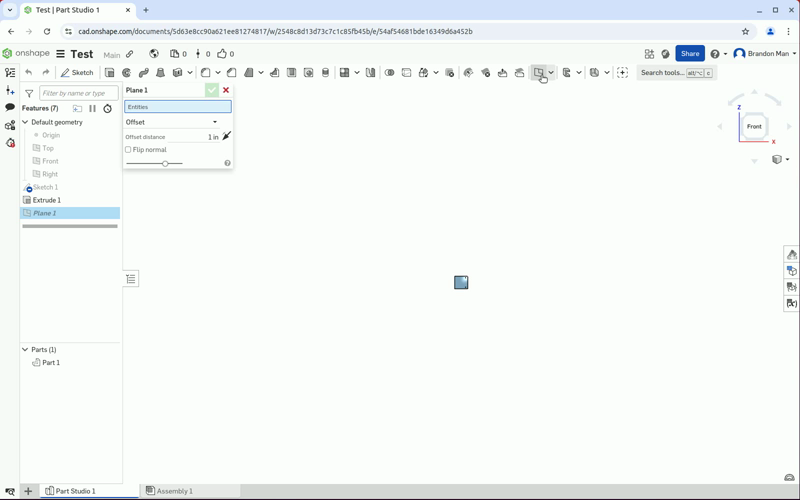
mouse_move(73, 163)
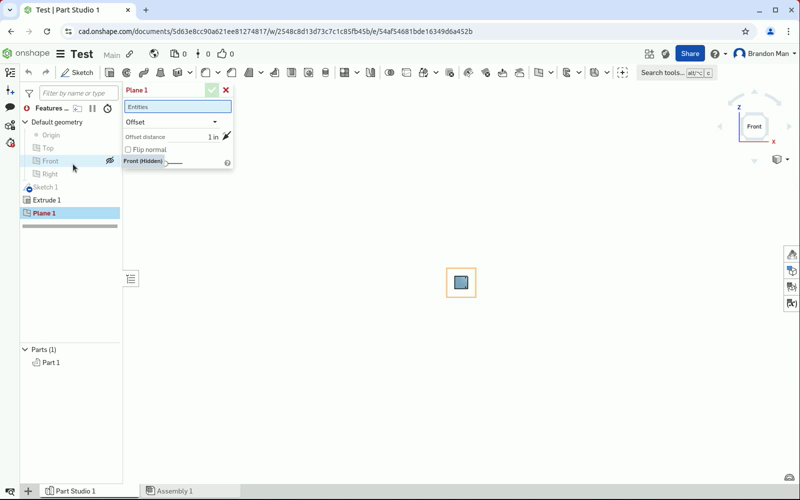
click(73, 163)
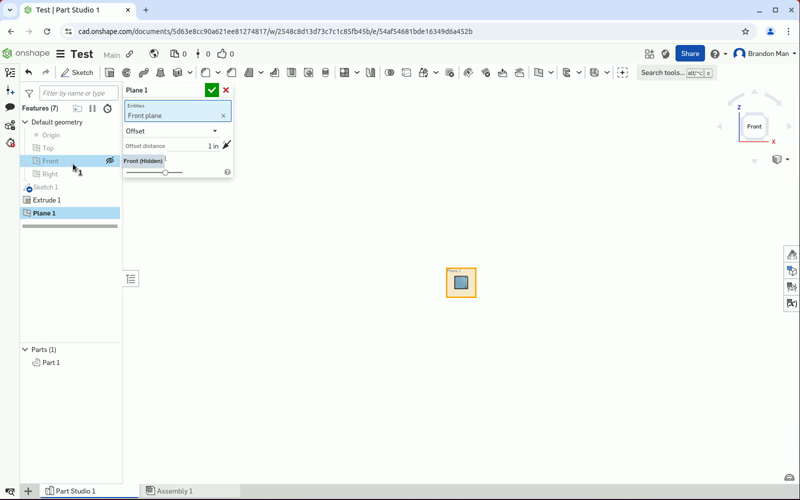
key(tab, 2)
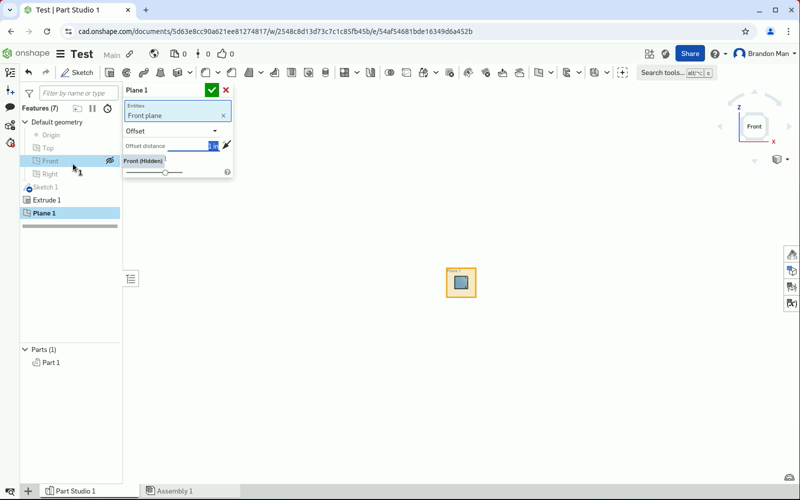
text(1.202)
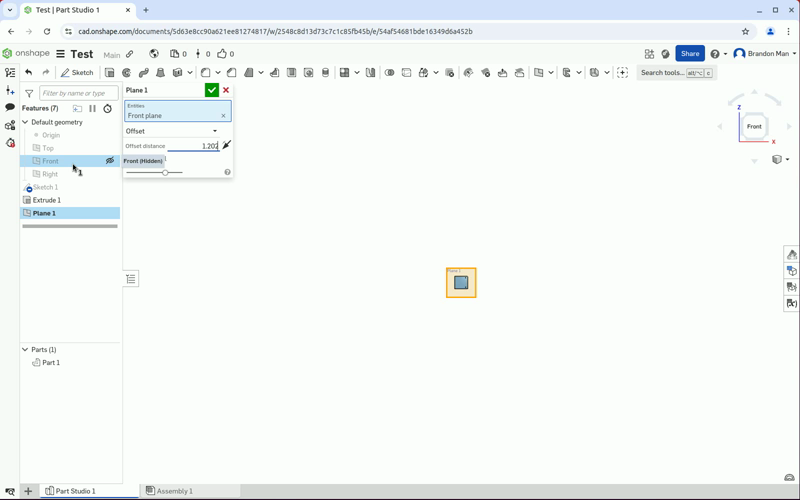
key(enter, 2)
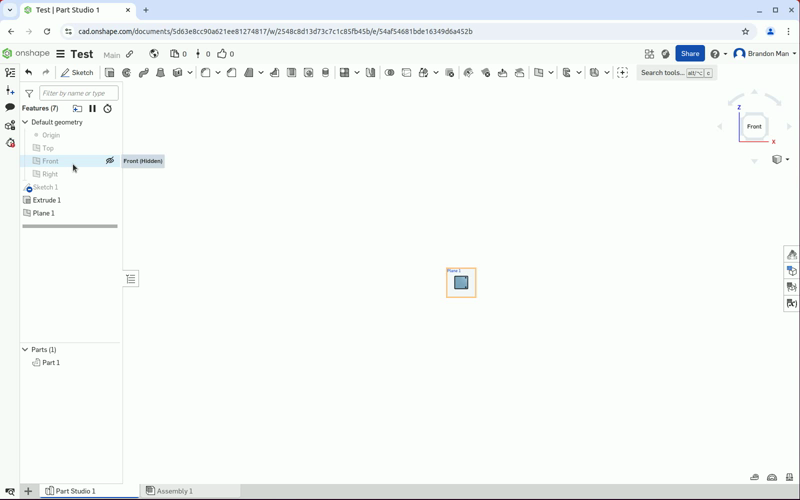
key(shift+s)
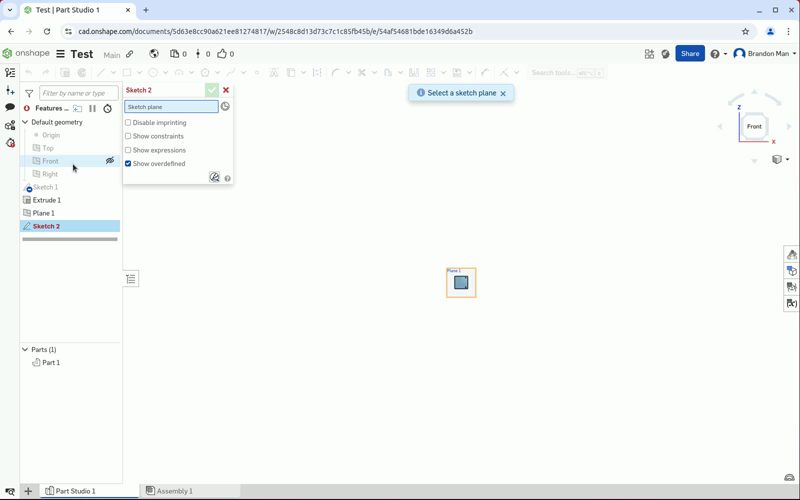
mouse_move(73, 215)
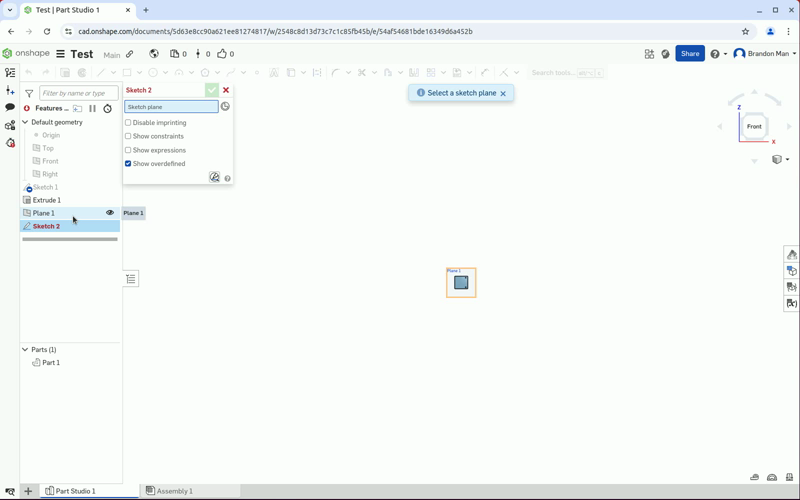
click(73, 215)
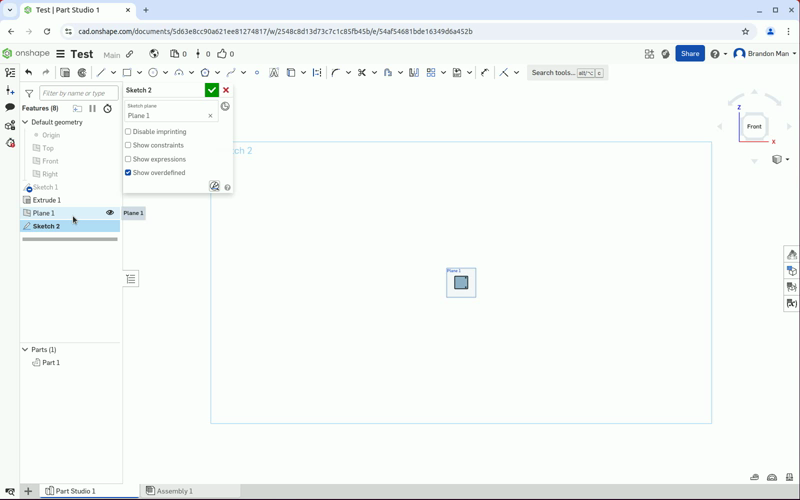
mouse_move(73, 352)
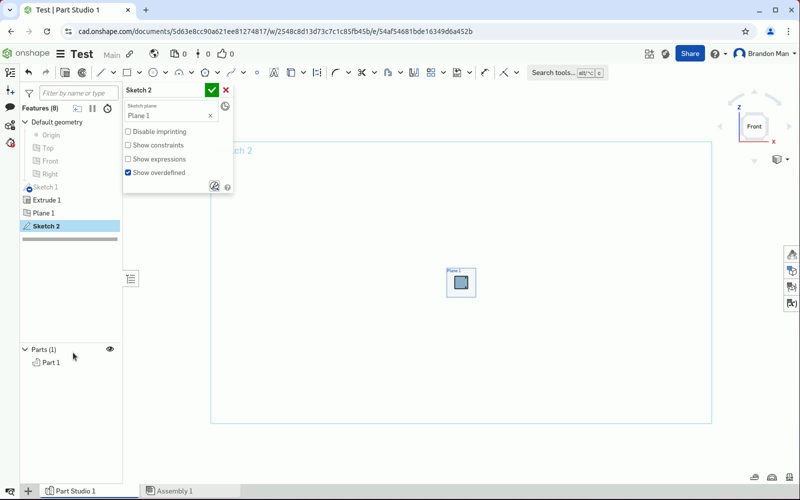
key(y)
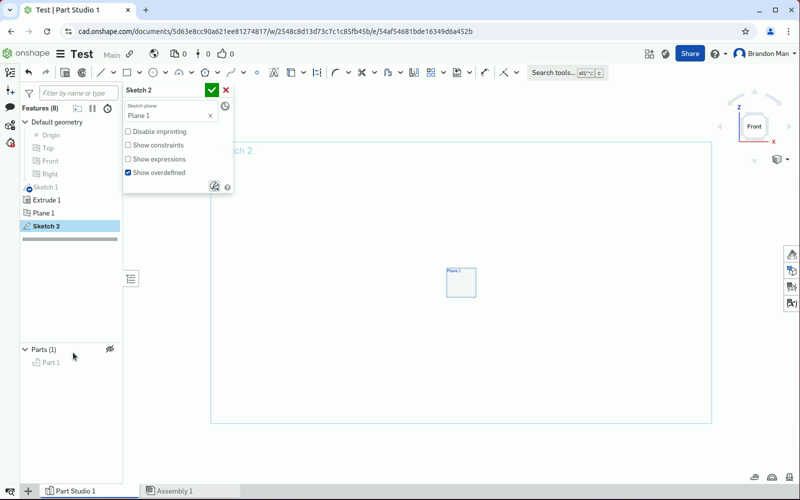
key(c)
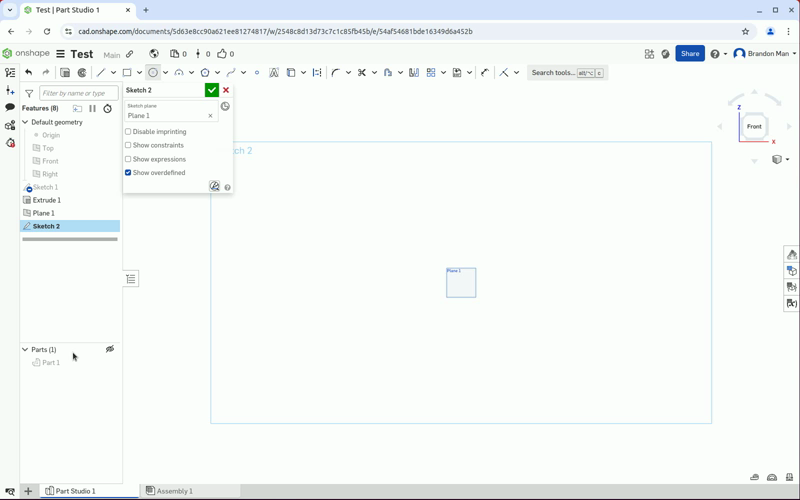
key_down(shift)
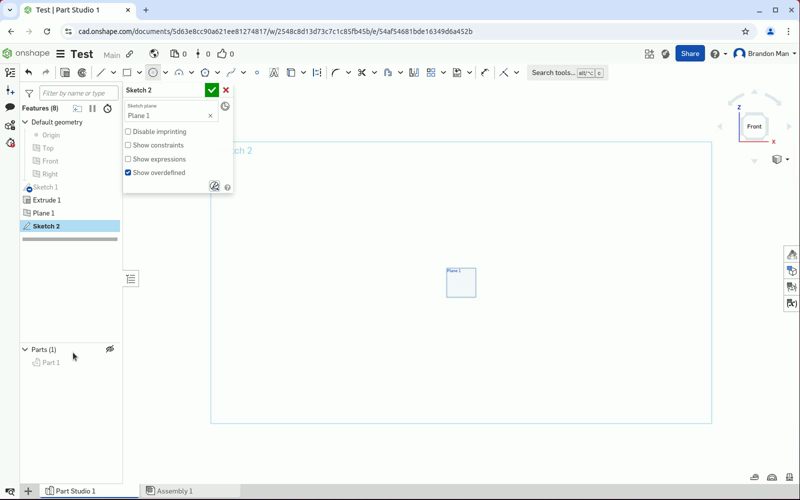
mouse_move(461, 282)
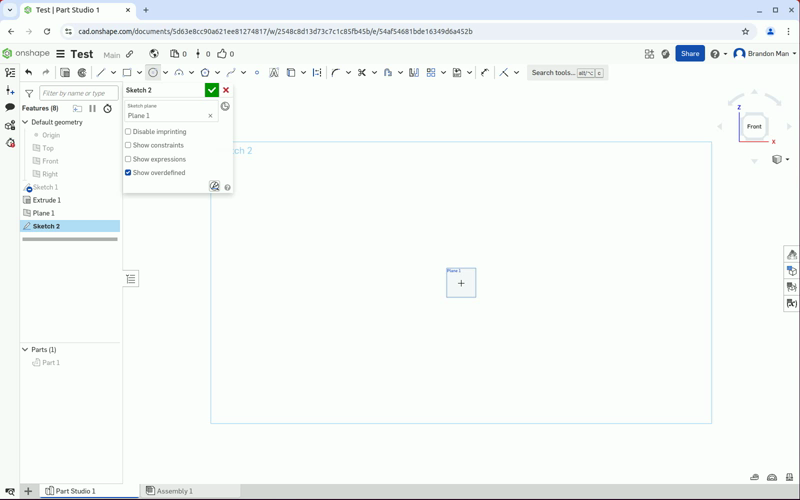
click(461, 282)
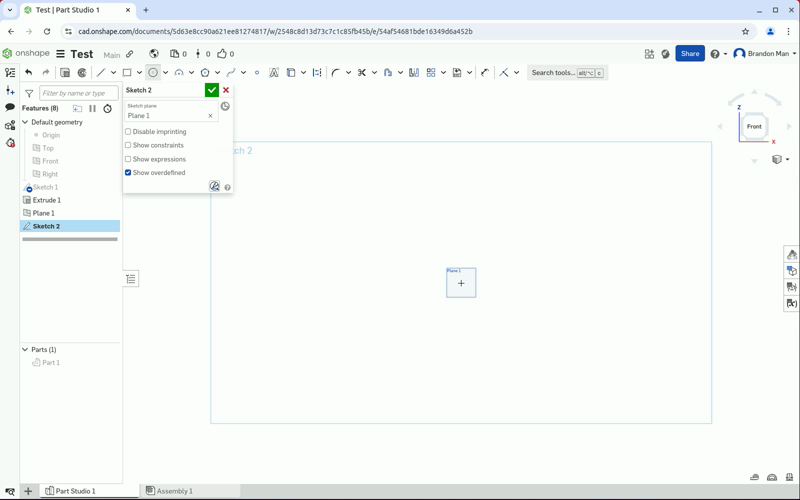
key_up(shift)
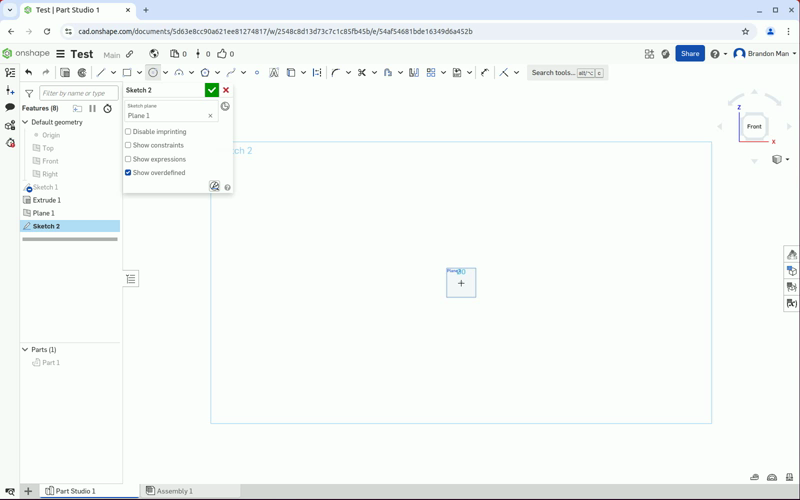
mouse_move(463, 282)
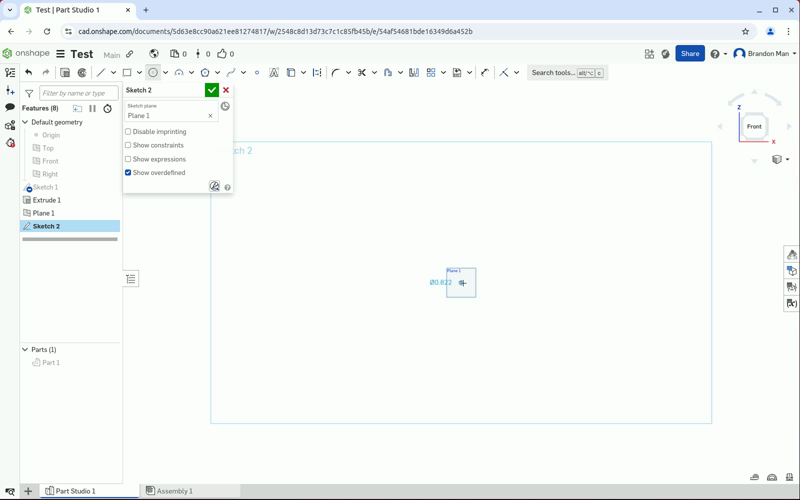
scroll(6)
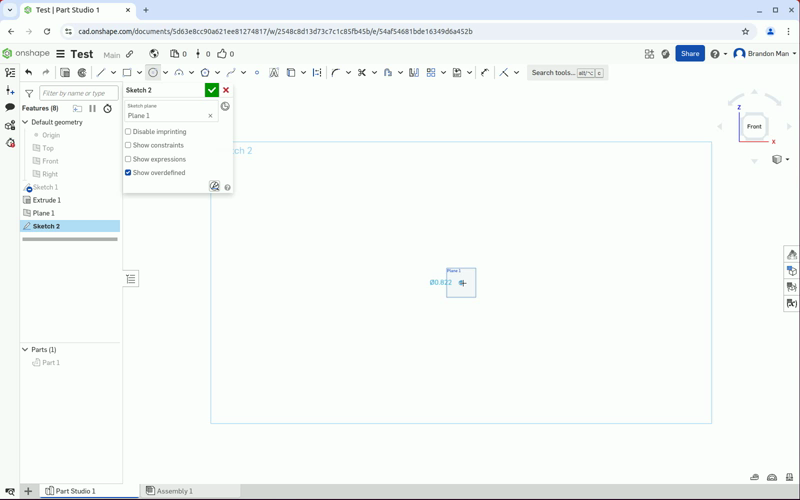
scroll(6)
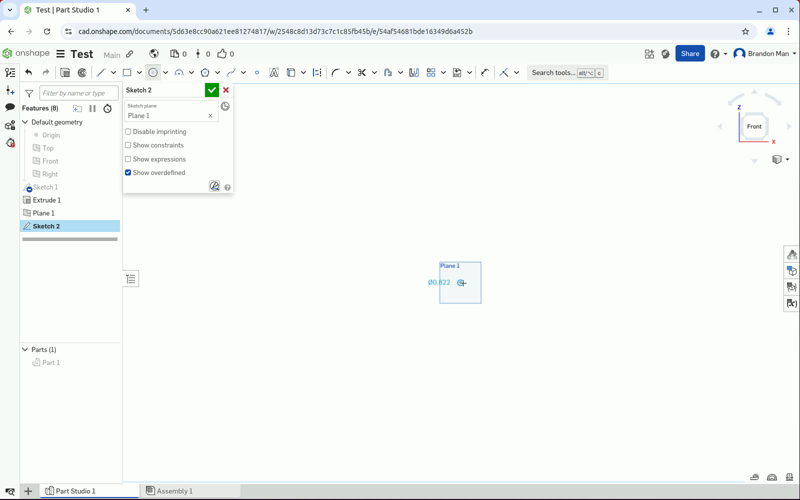
scroll(6)
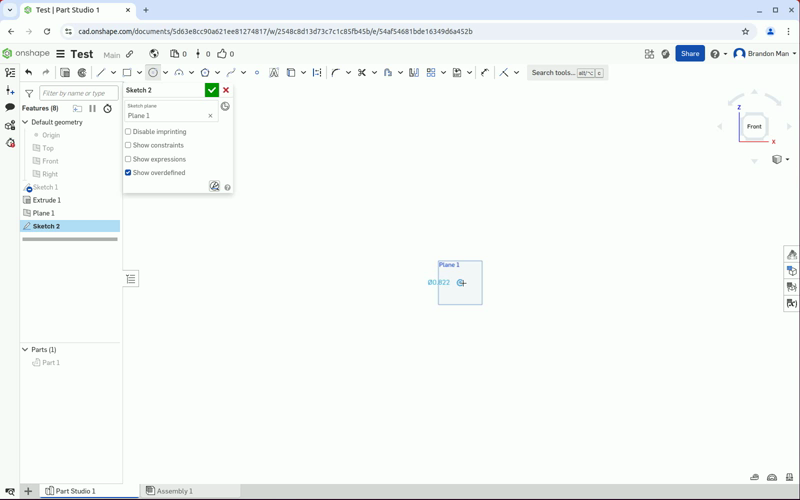
scroll(6)
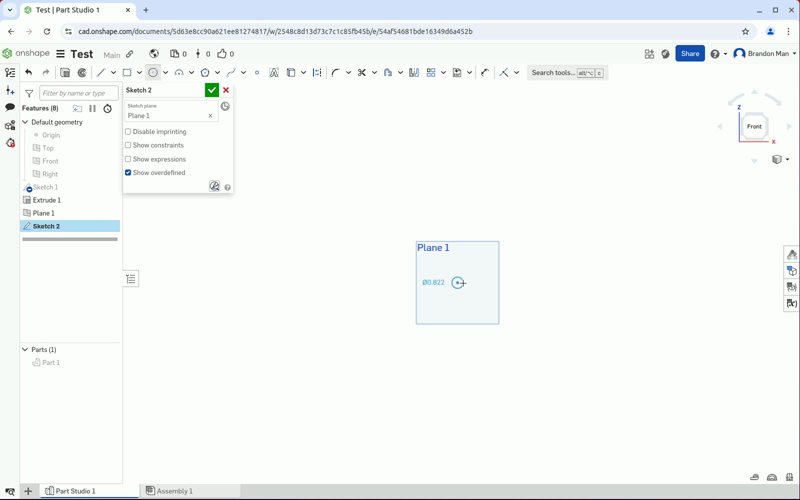
scroll(6)
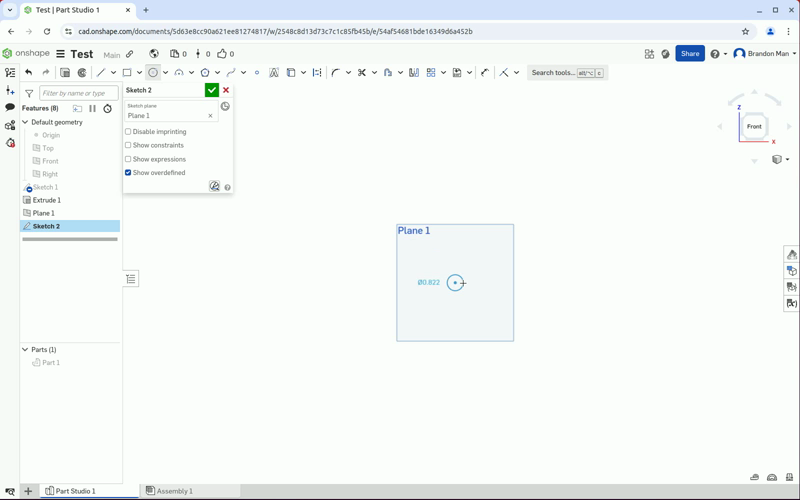
scroll(6)
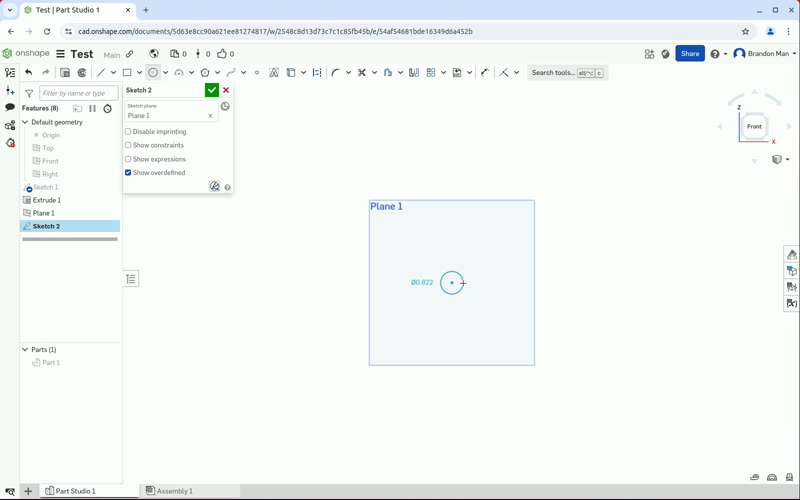
scroll(6)
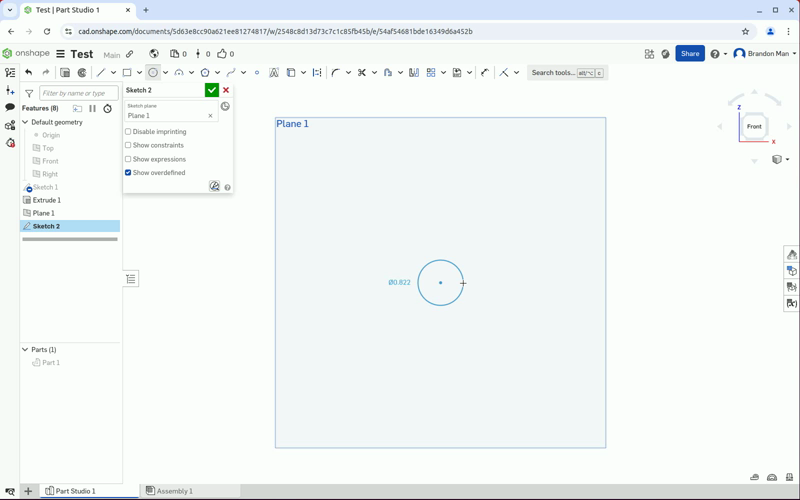
click(463, 282)
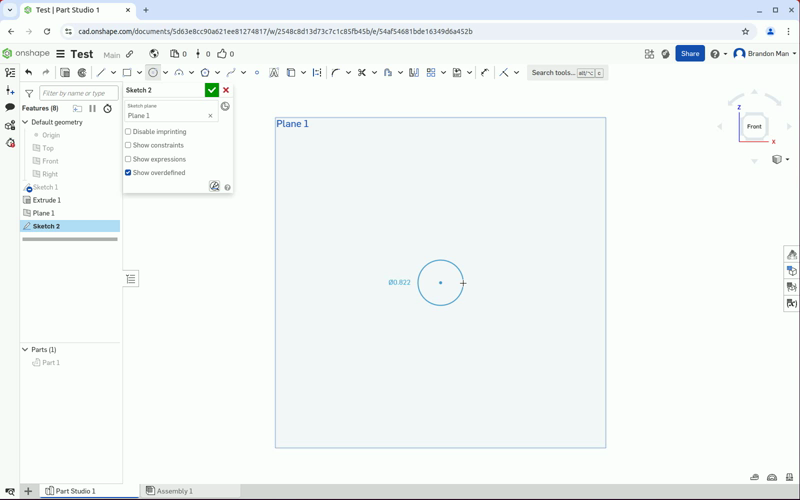
scroll(-6)
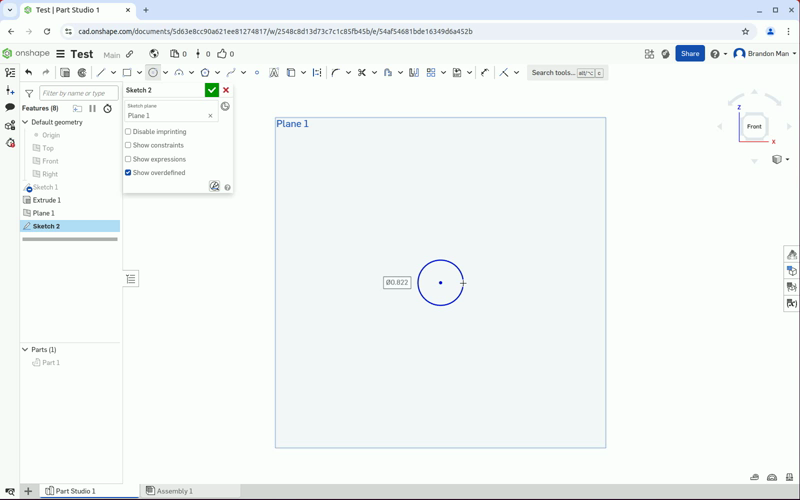
scroll(-6)
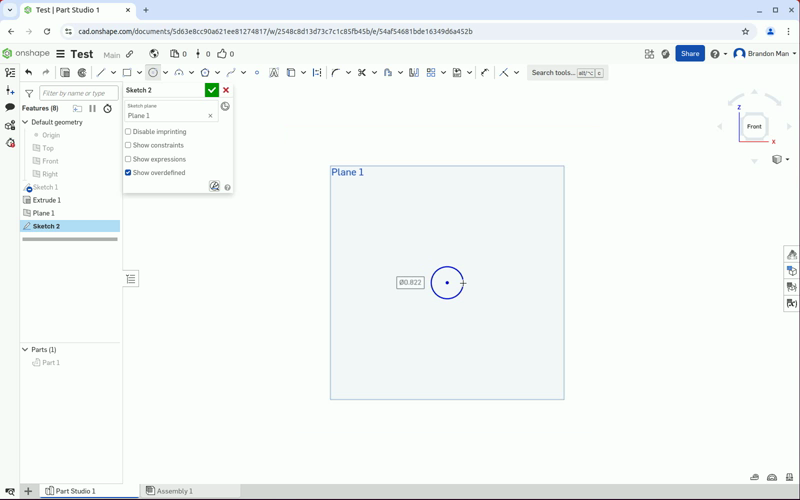
scroll(-6)
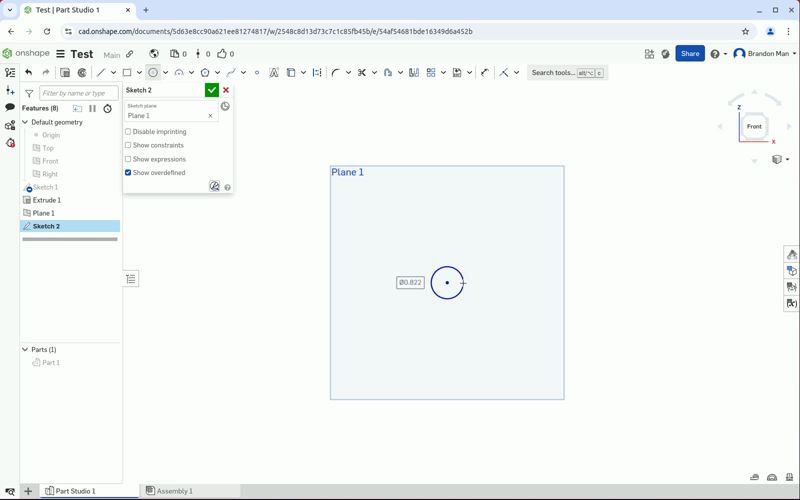
scroll(-6)
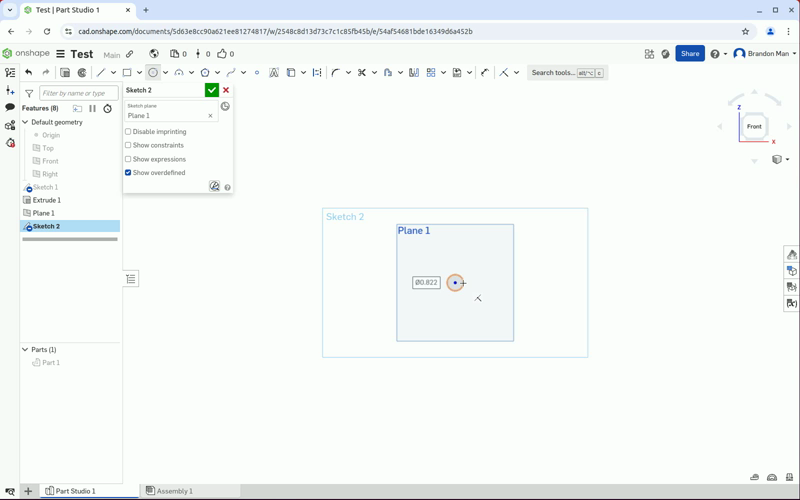
scroll(-6)
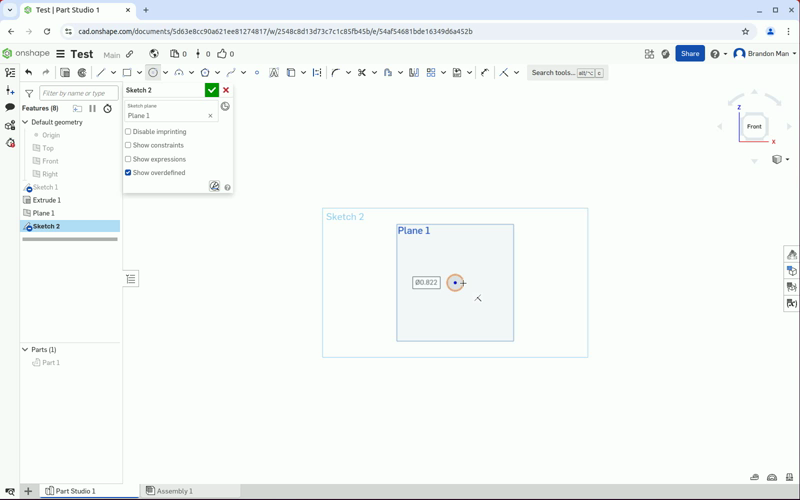
scroll(-6)
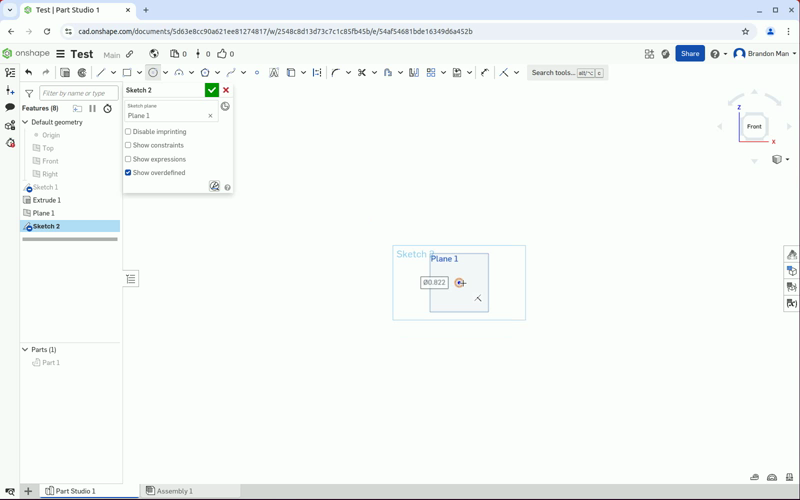
scroll(-6)
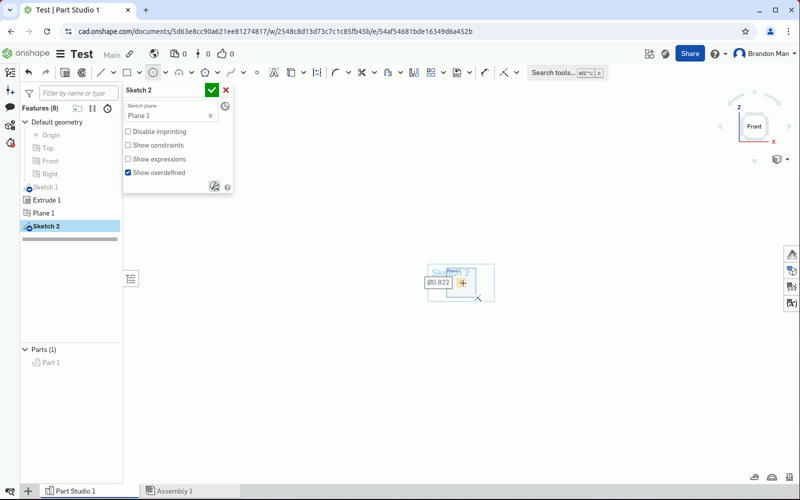
key(esc)
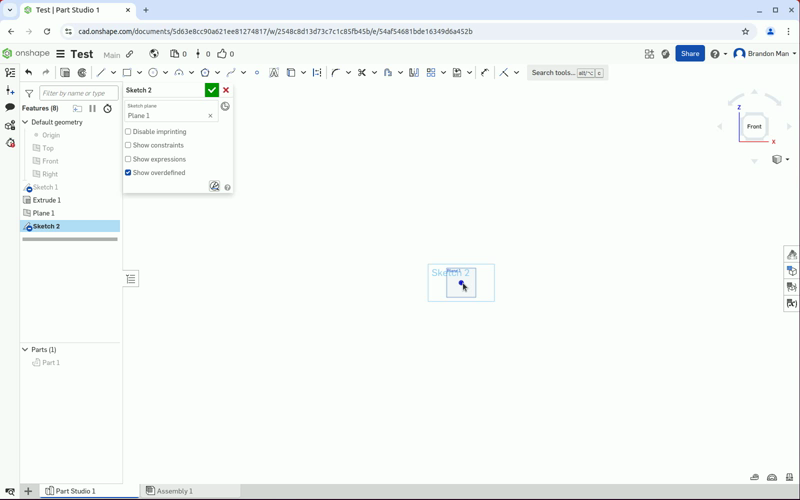
mouse_move(462, 282)
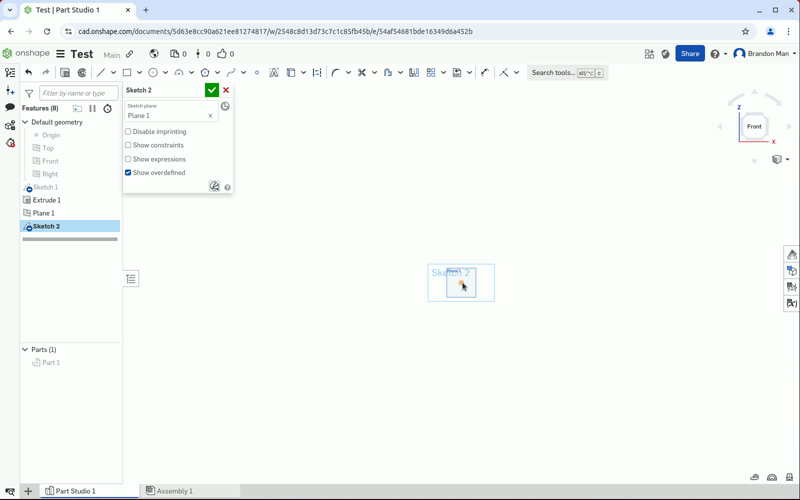
scroll(6)
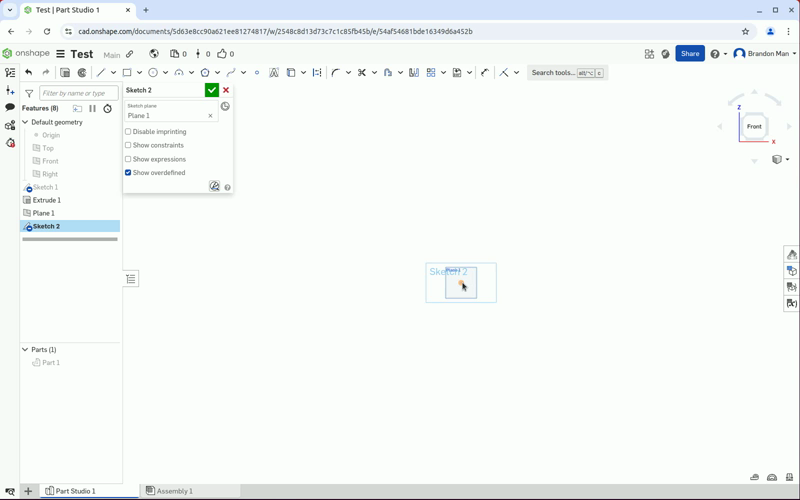
scroll(6)
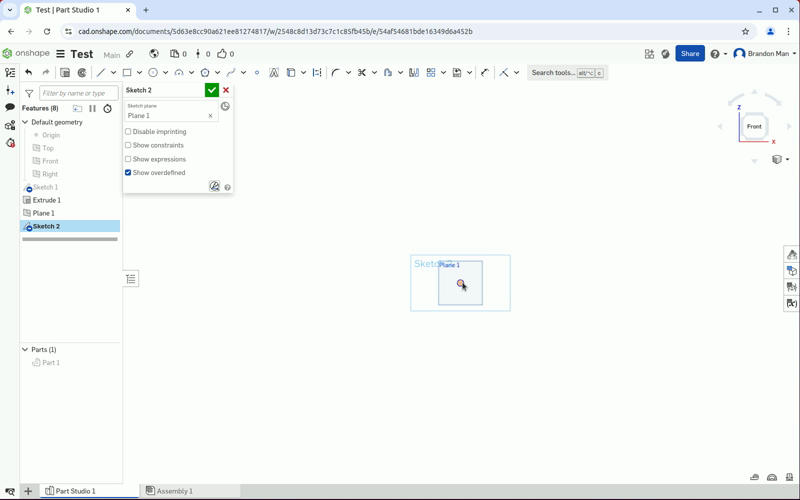
scroll(6)
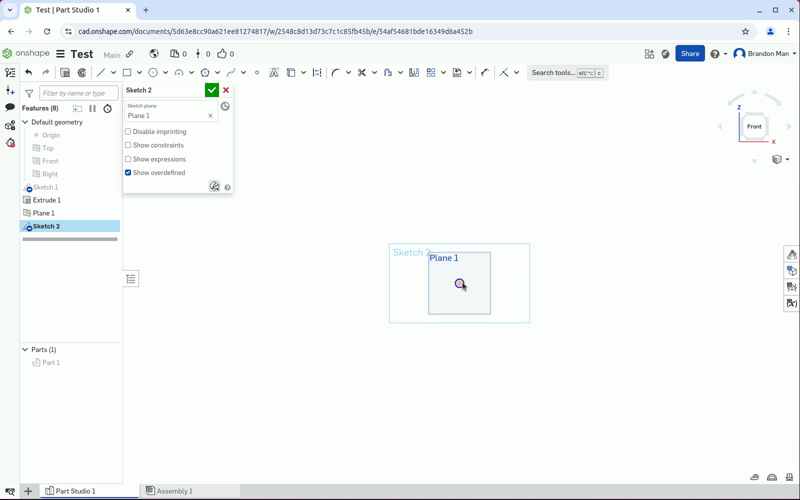
scroll(6)
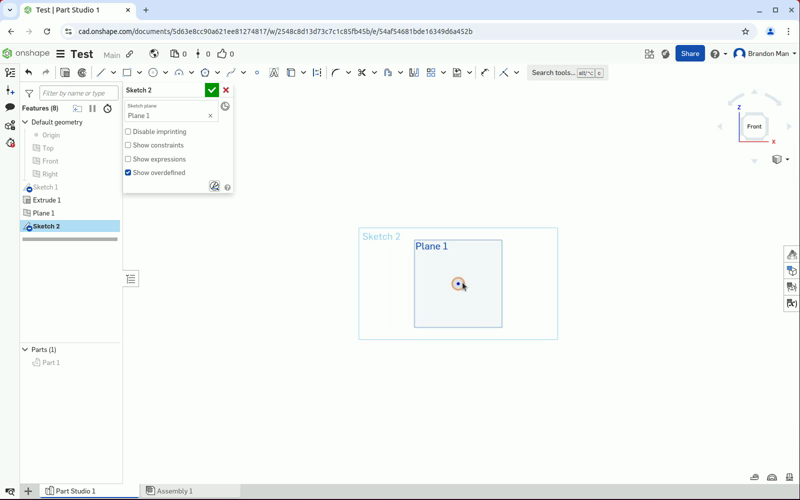
scroll(6)
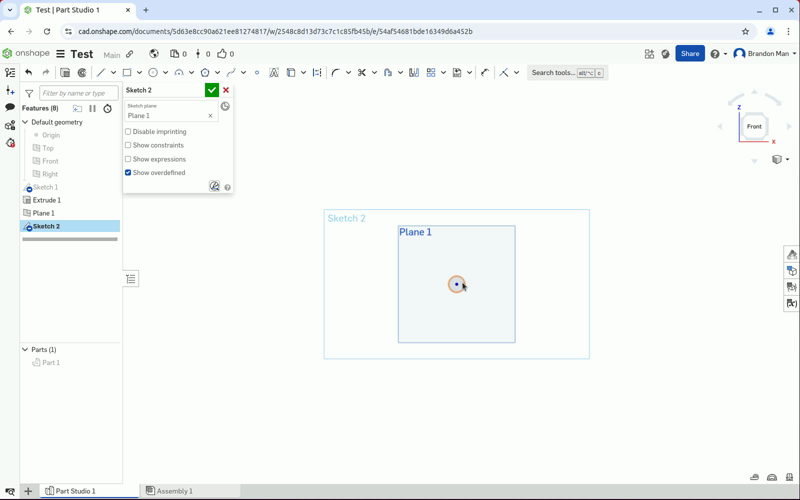
scroll(6)
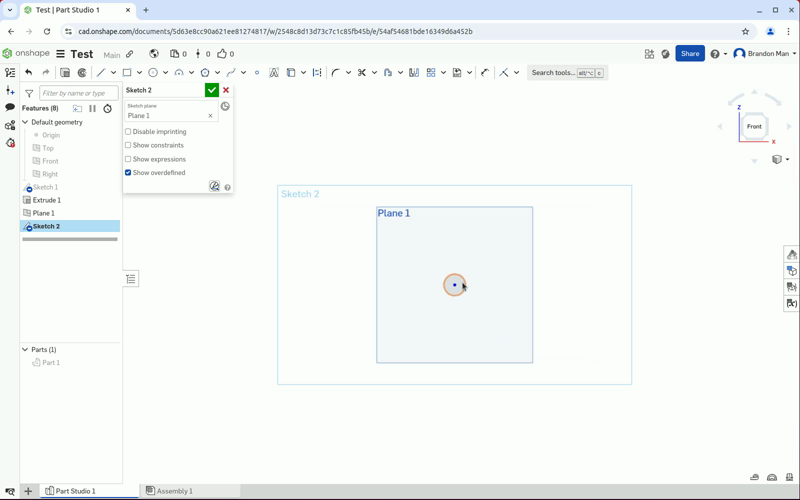
scroll(6)
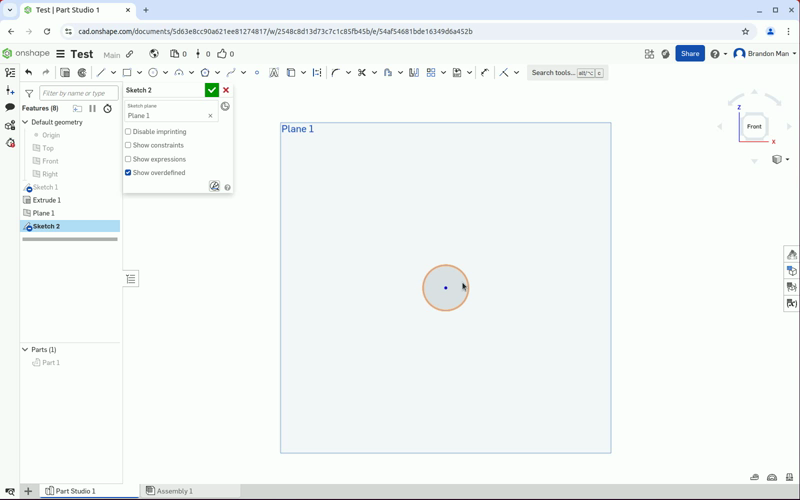
click(462, 282)
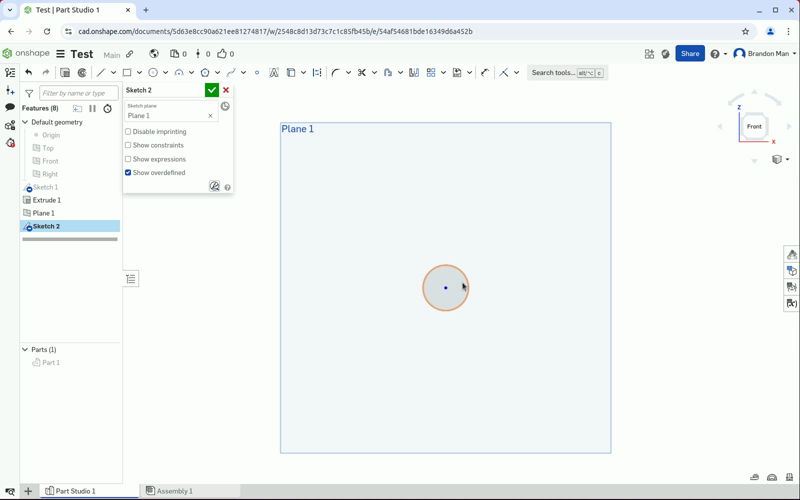
scroll(-6)
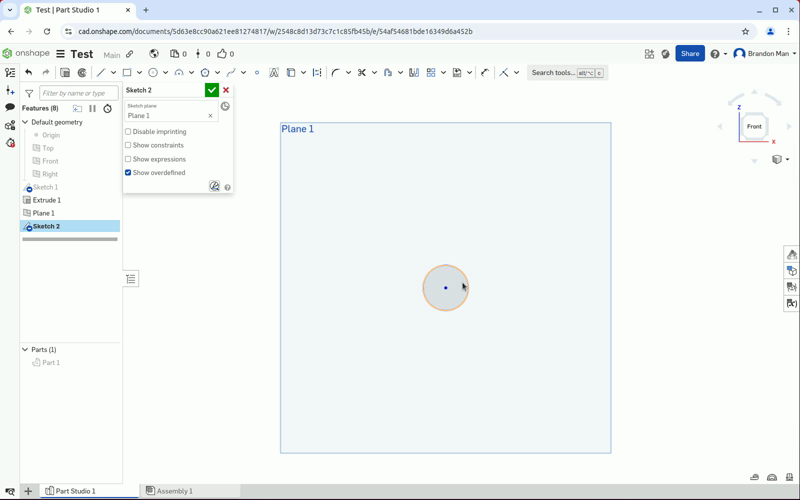
scroll(-6)
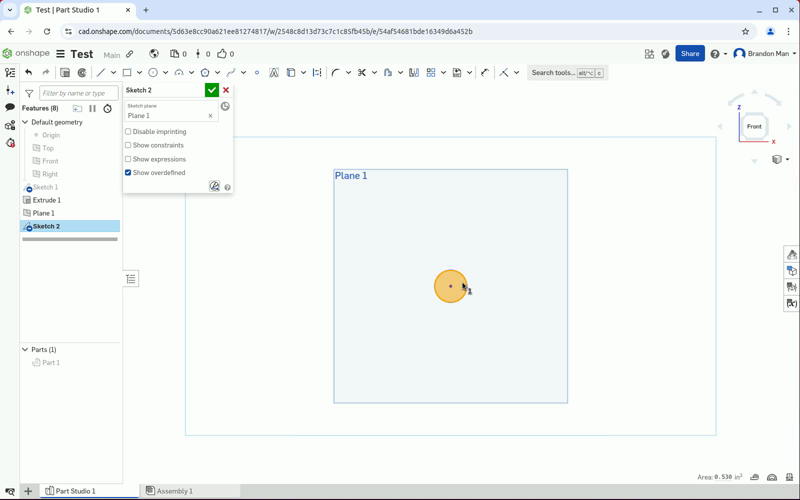
scroll(-6)
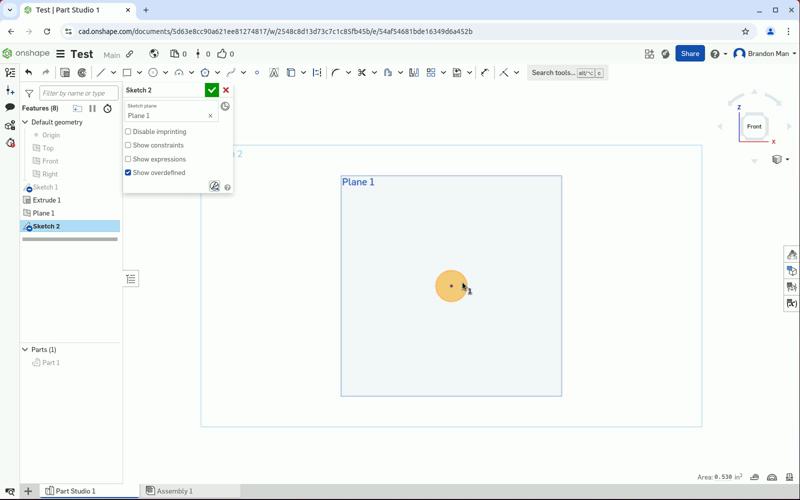
scroll(-6)
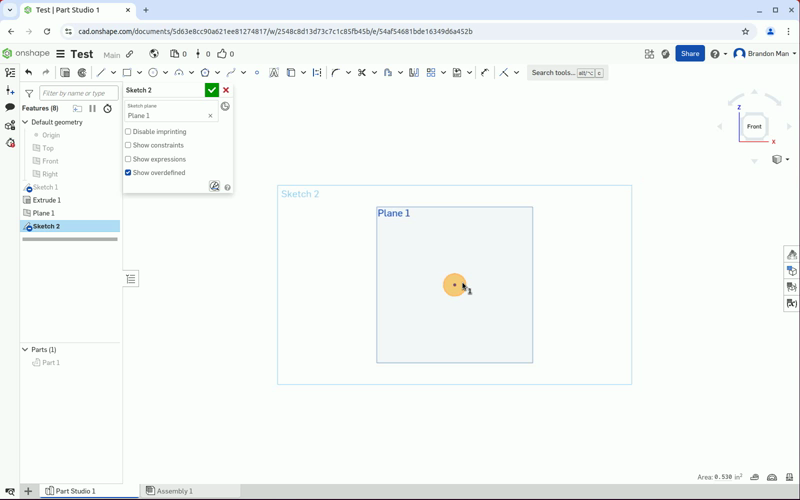
scroll(-6)
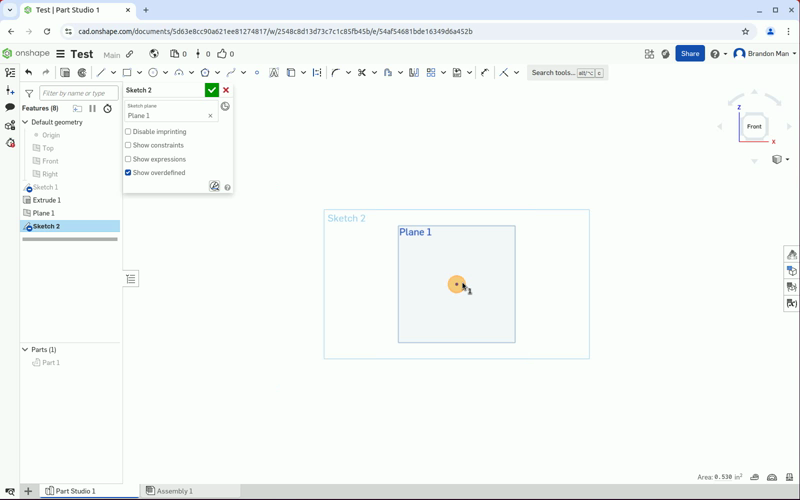
scroll(-6)
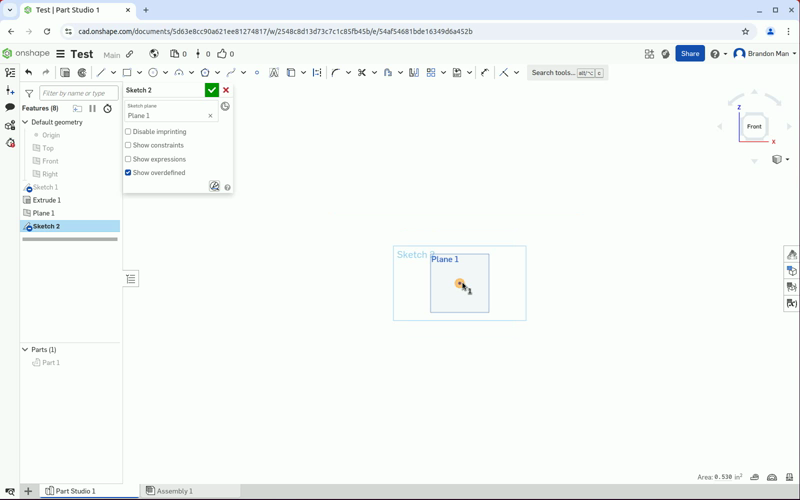
scroll(-6)
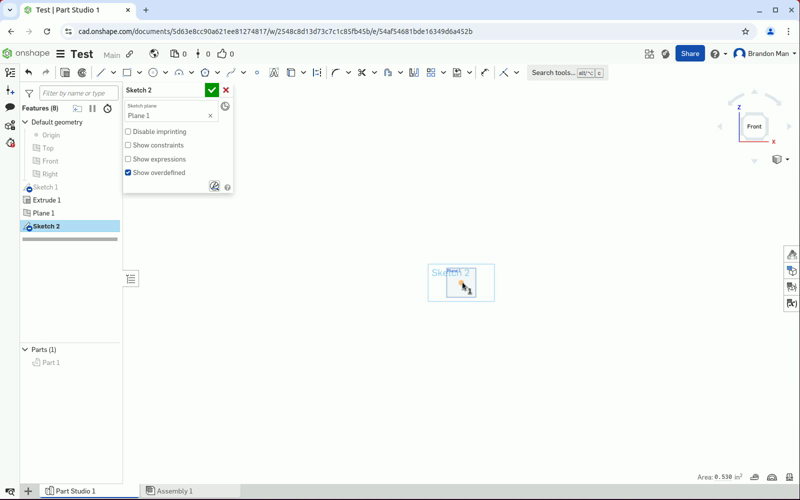
mouse_move(73, 352)
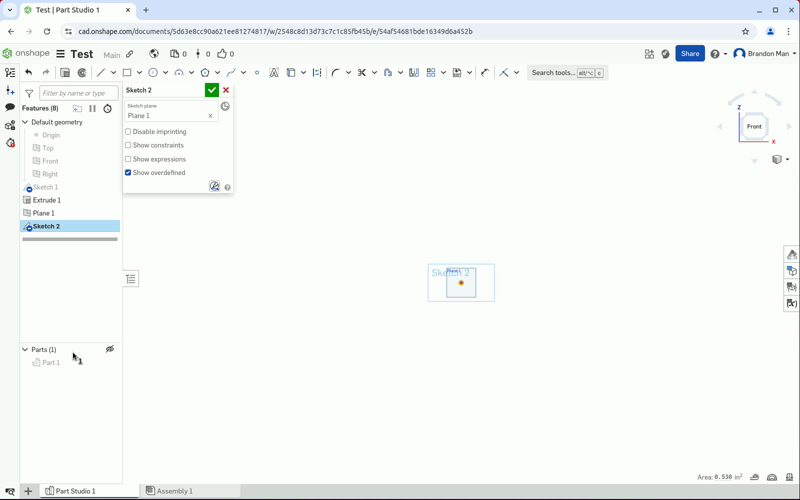
key(shift+y)
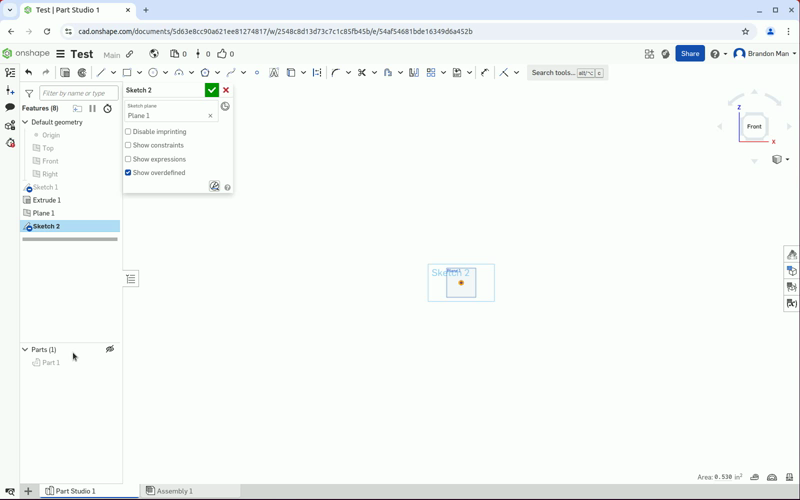
key(shift+e)
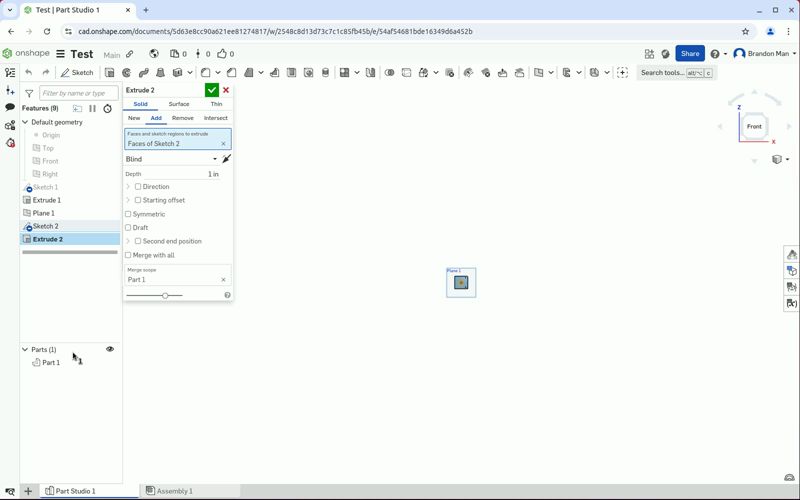
mouse_move(143, 106)
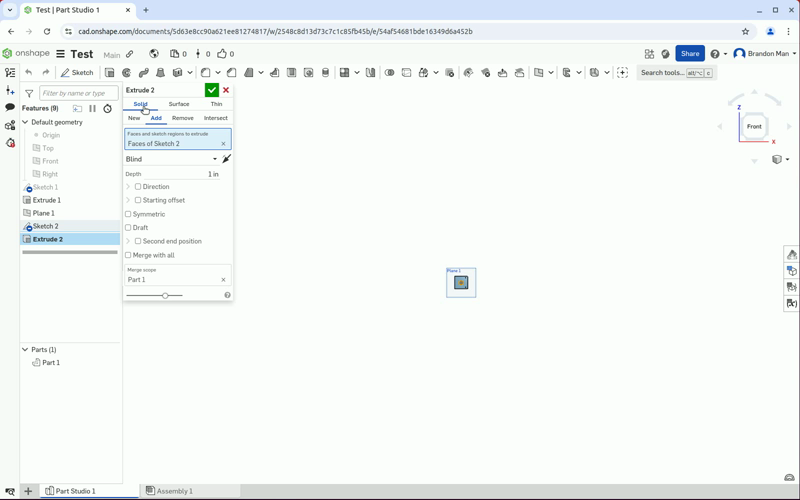
click(143, 106)
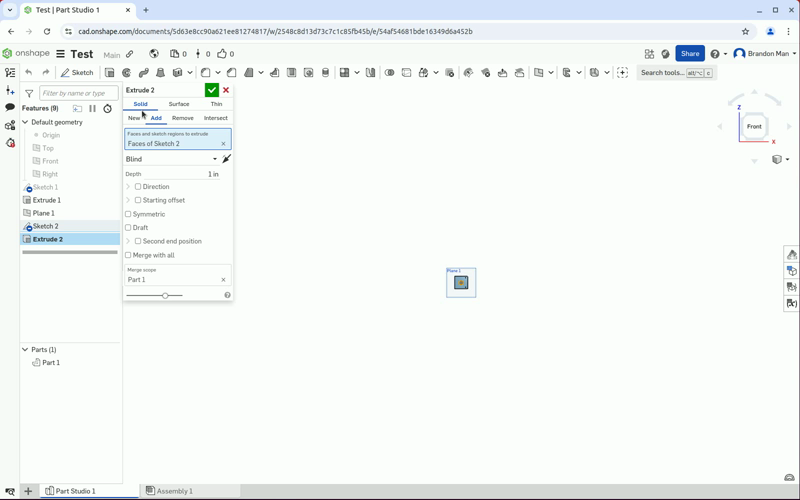
mouse_move(137, 120)
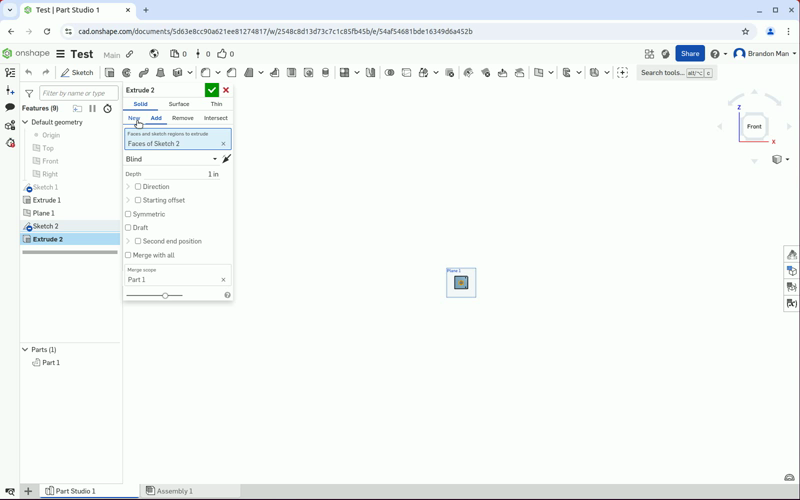
click(137, 120)
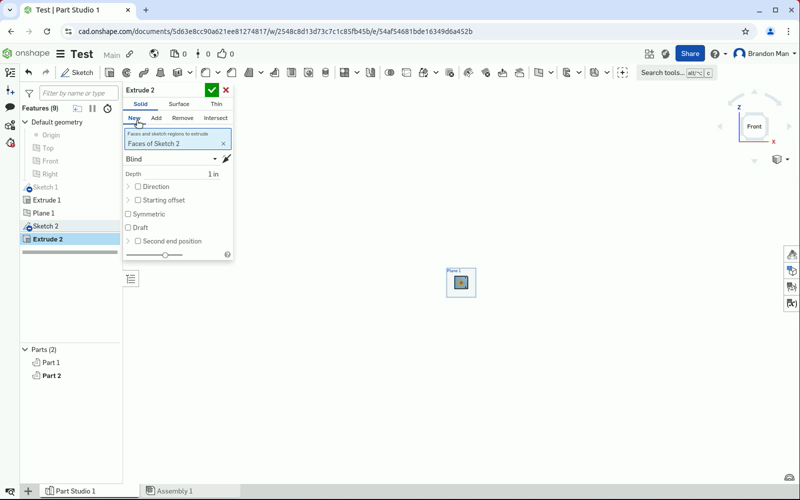
key(tab, 4)
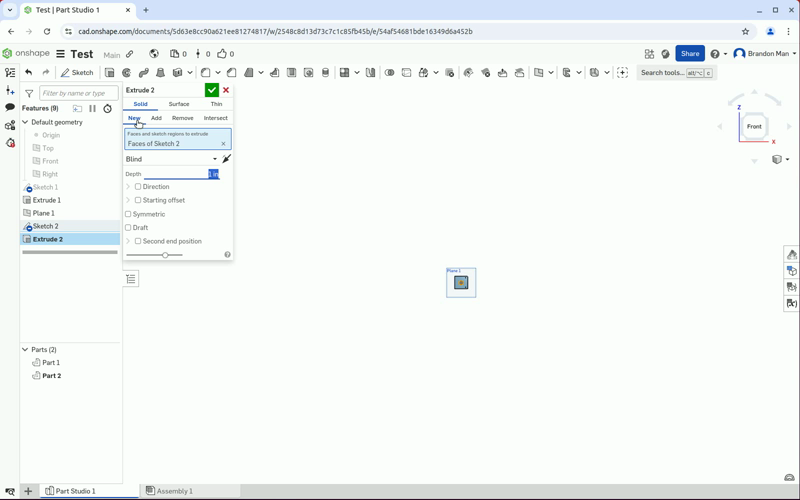
text(21.905)
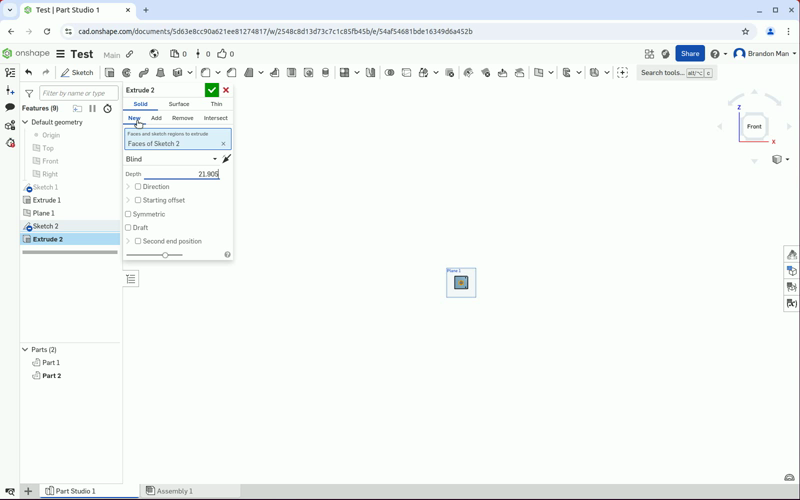
key(enter)
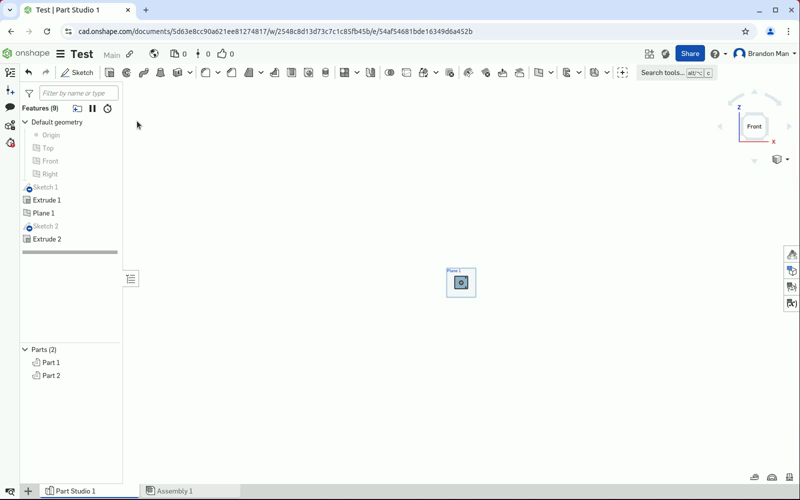
key(shift+h)
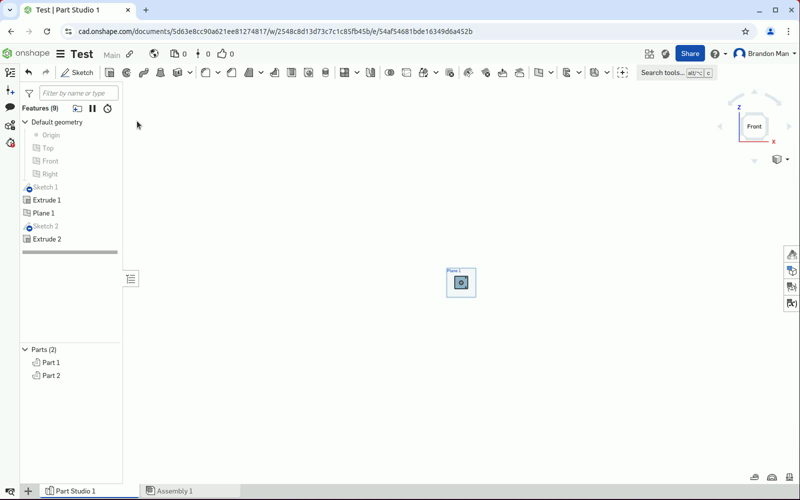
key(shift+h)
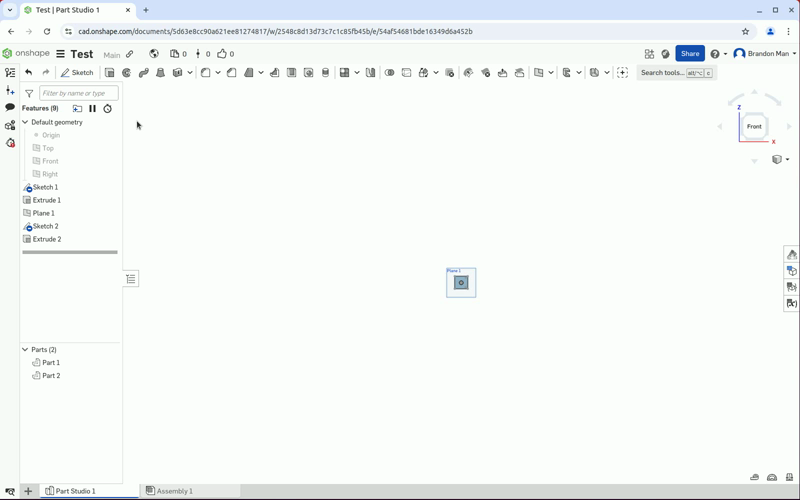
key(shift+7)
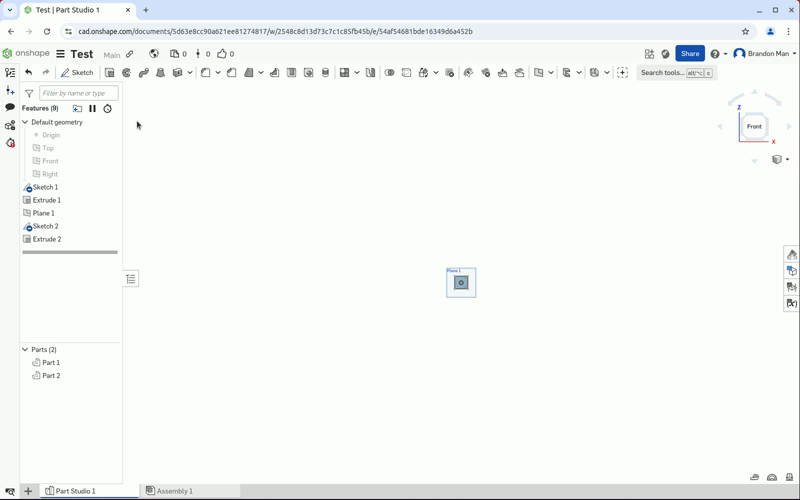
key(left, 2)
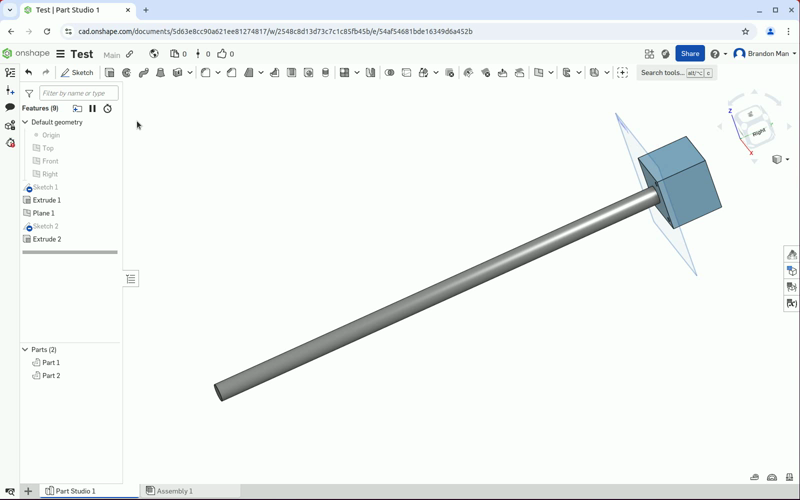
key(down, 2)
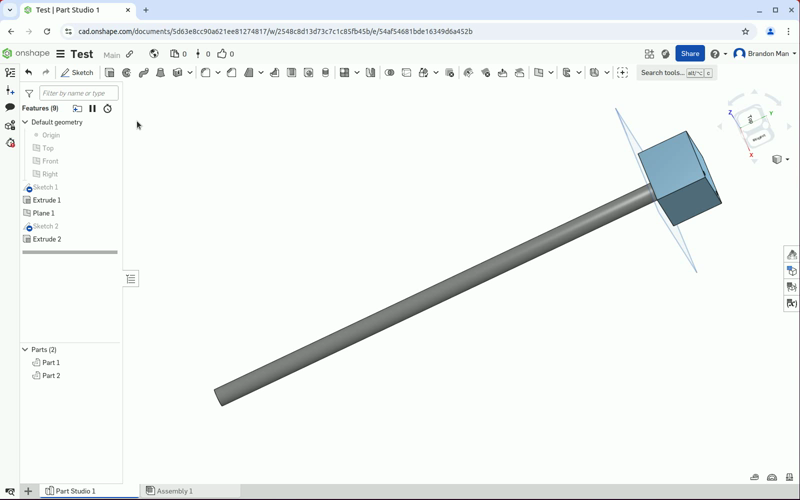
key(up, 2)
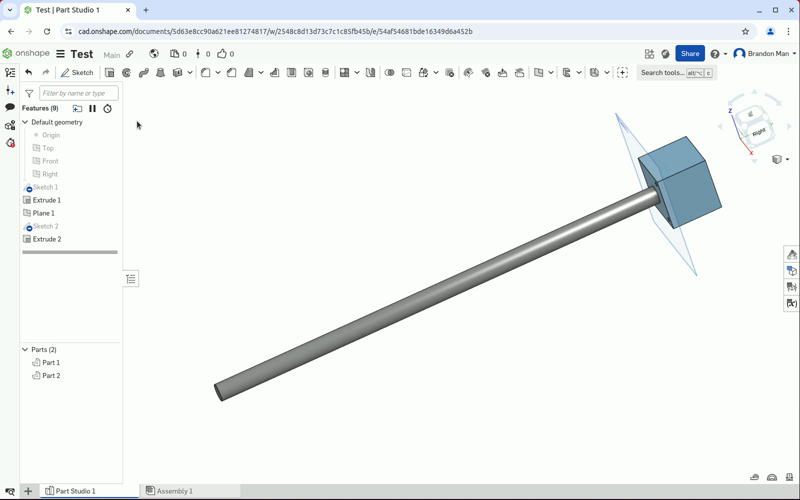
key(right, 2)
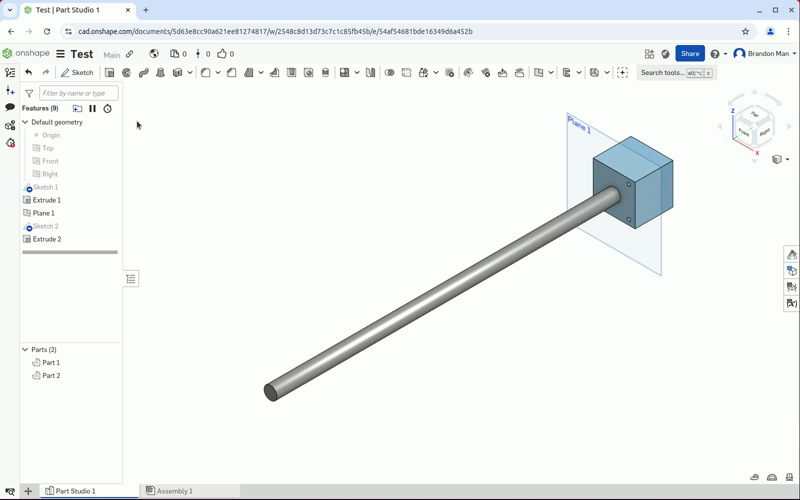
mouse_move(73, 189)
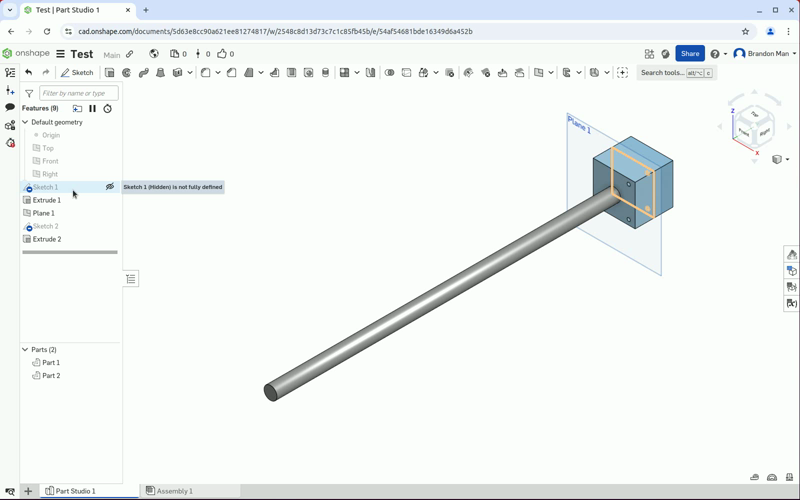
click(73, 189)